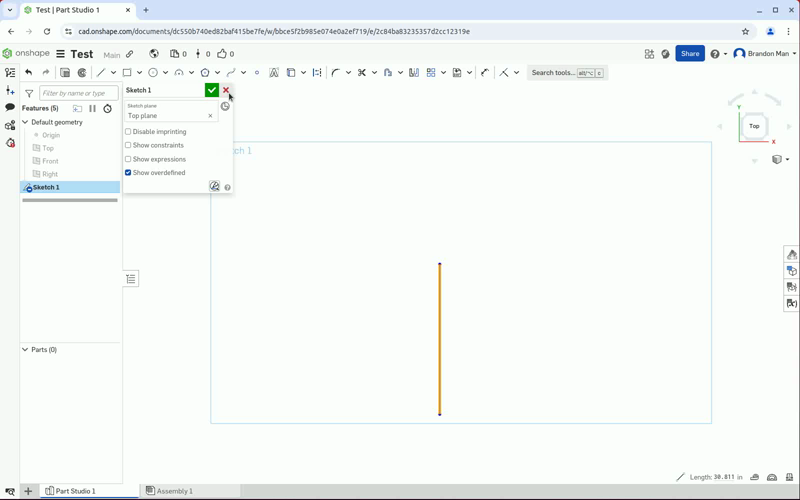
key(shift+h)
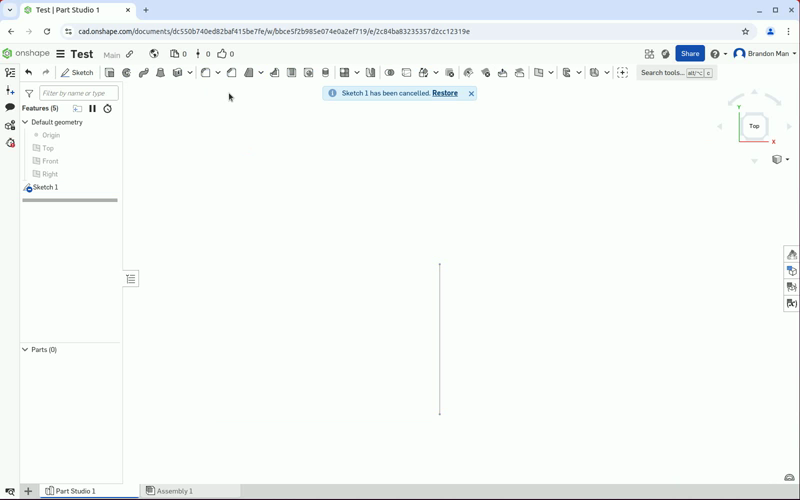
key(shift+s)
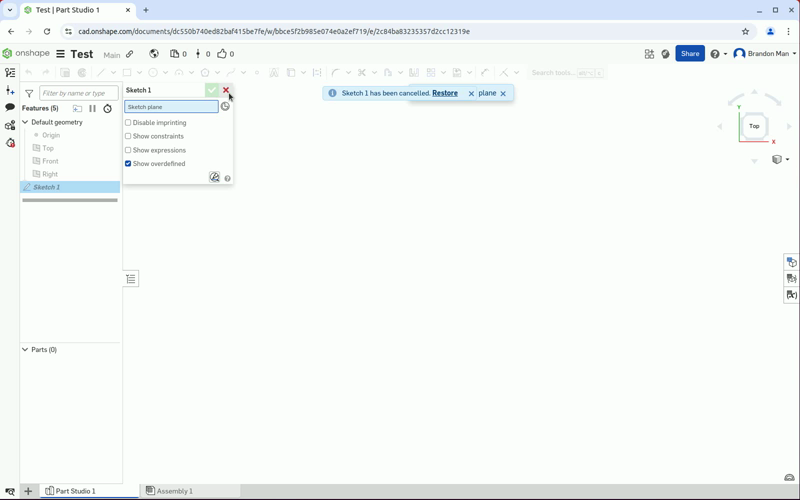
mouse_move(73, 150)
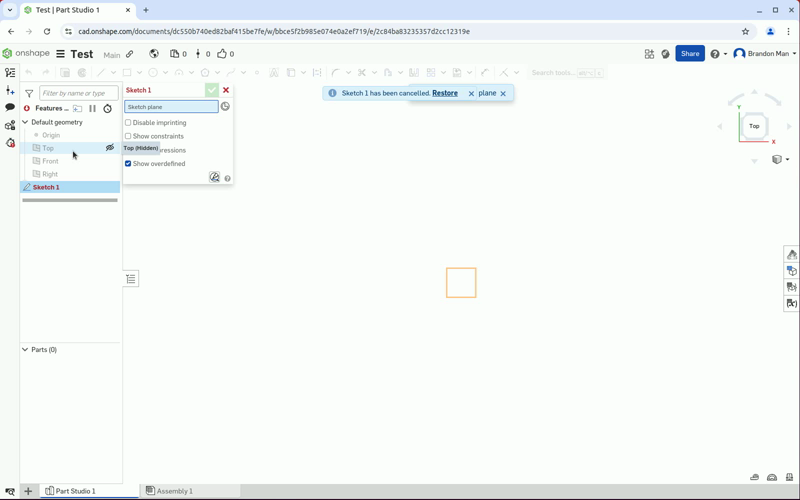
click(73, 150)
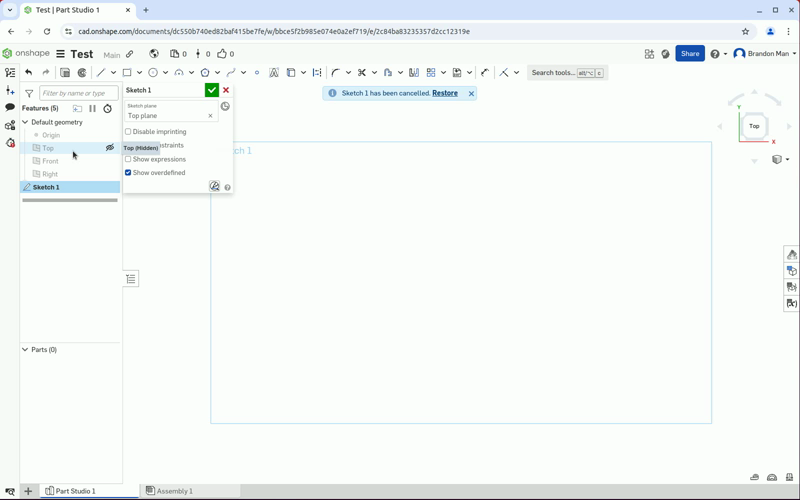
mouse_move(73, 352)
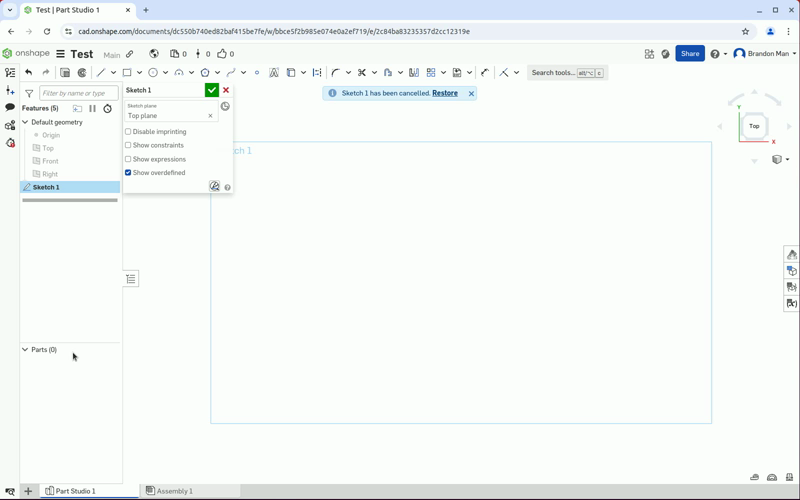
key(y)
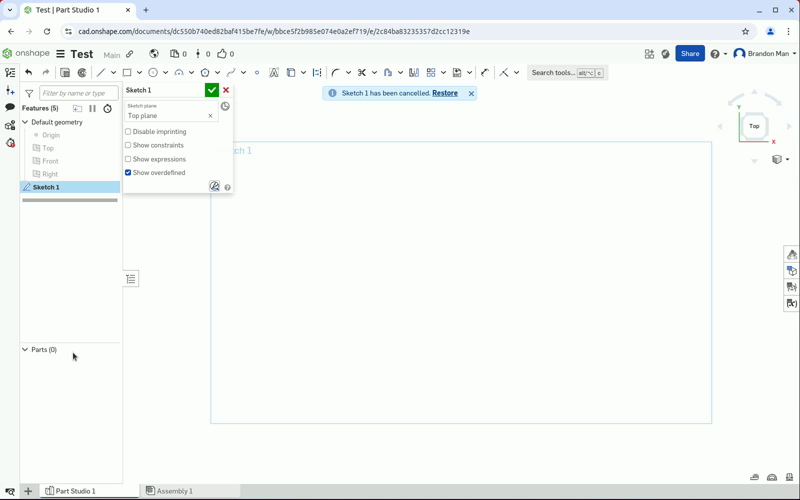
key(c)
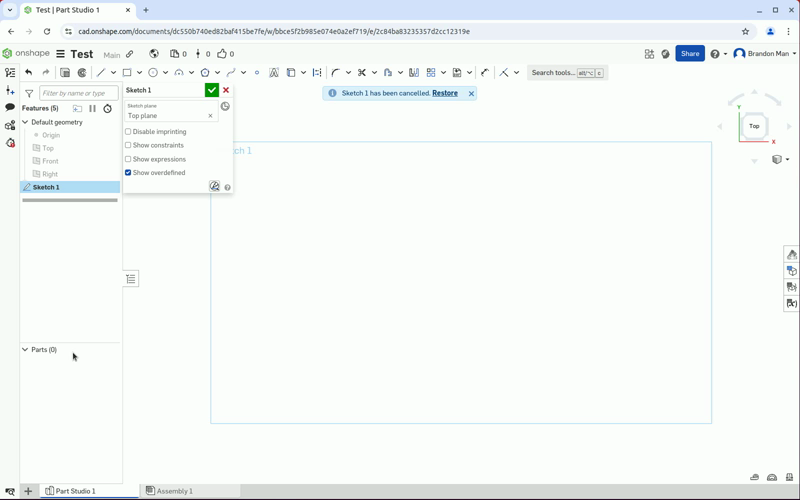
key_down(shift)
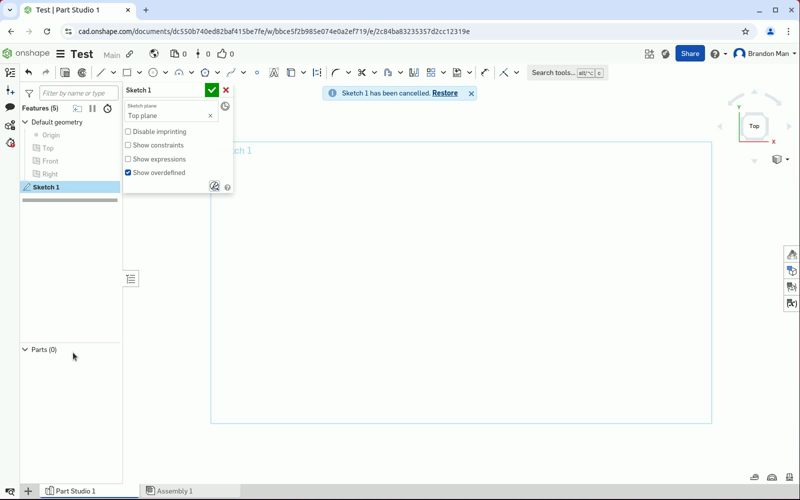
mouse_move(460, 282)
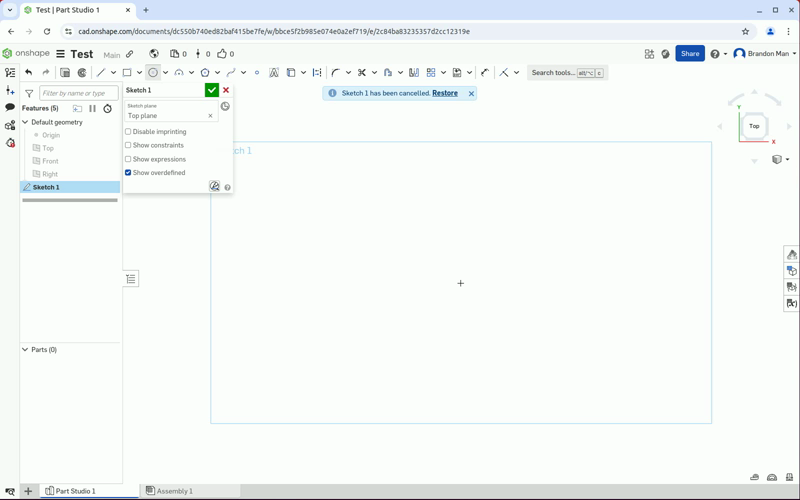
click(460, 282)
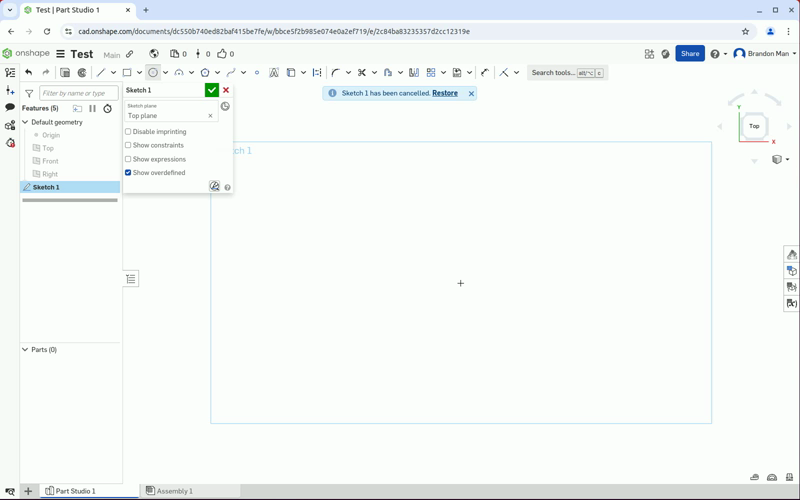
key_up(shift)
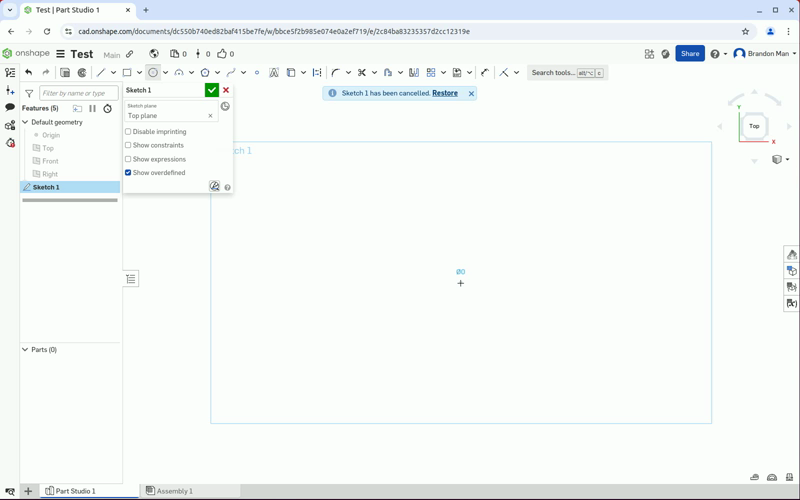
mouse_move(480, 282)
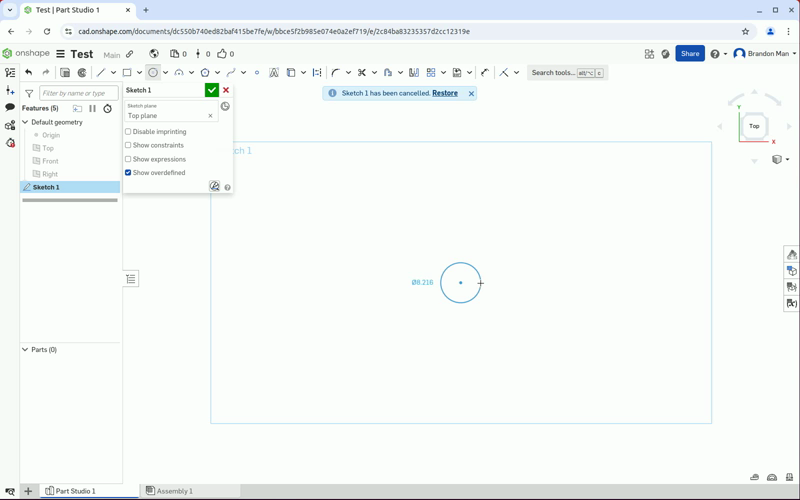
click(480, 282)
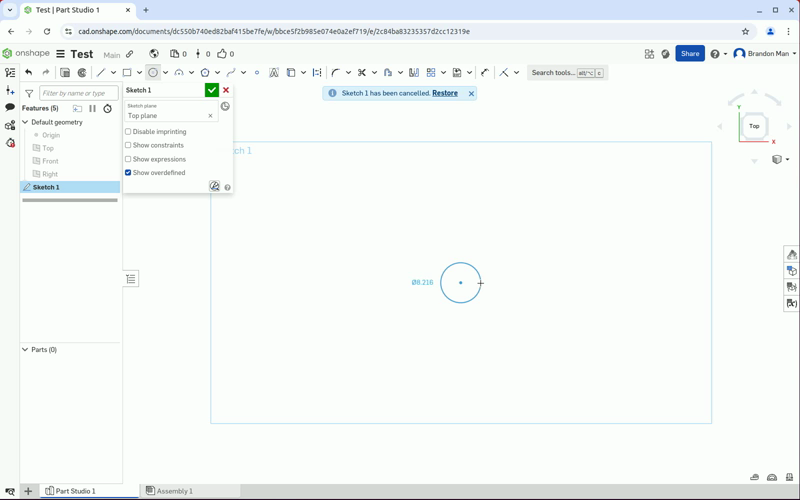
key(esc)
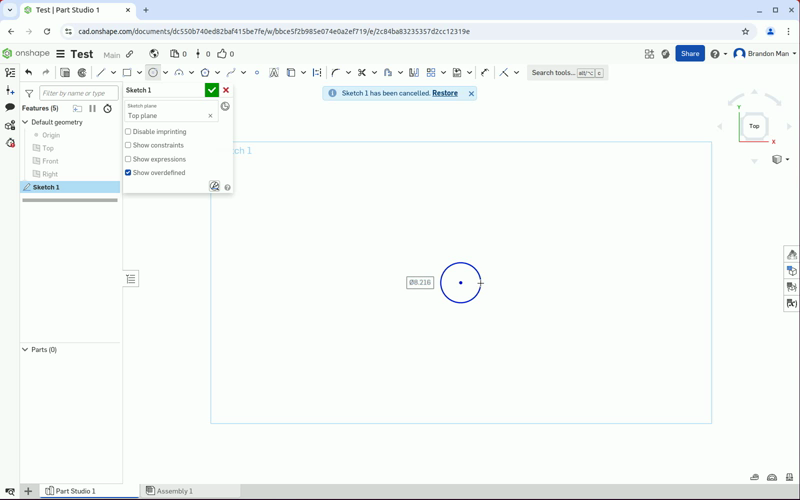
mouse_move(456, 274)
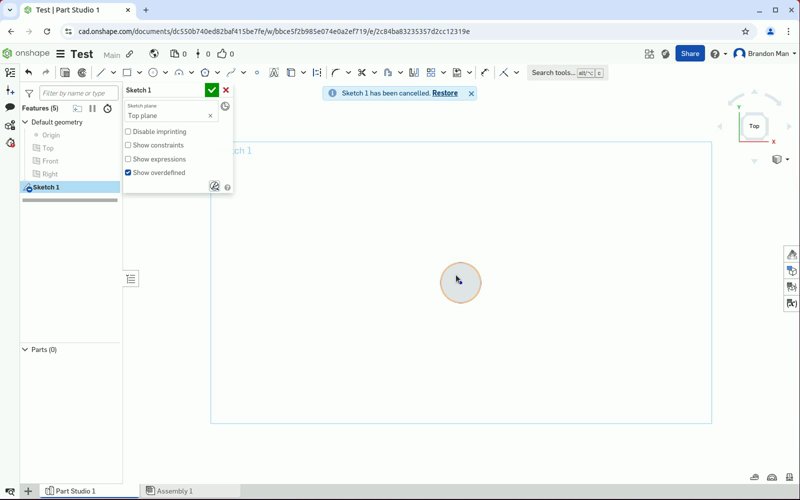
scroll(6)
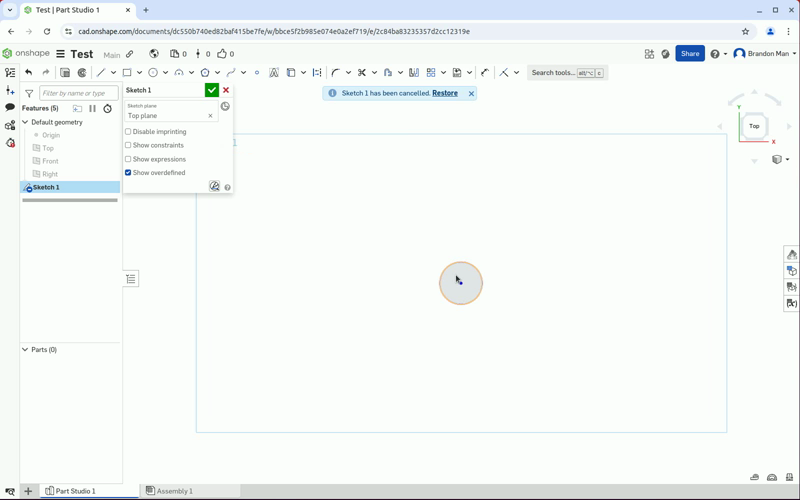
scroll(6)
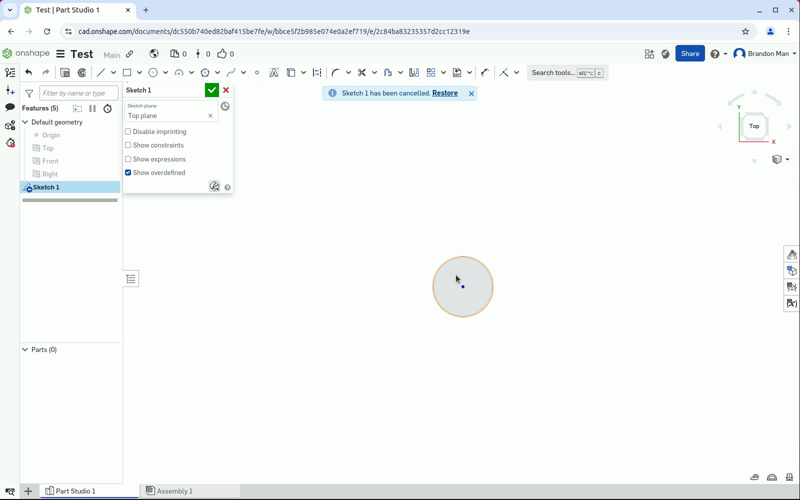
scroll(6)
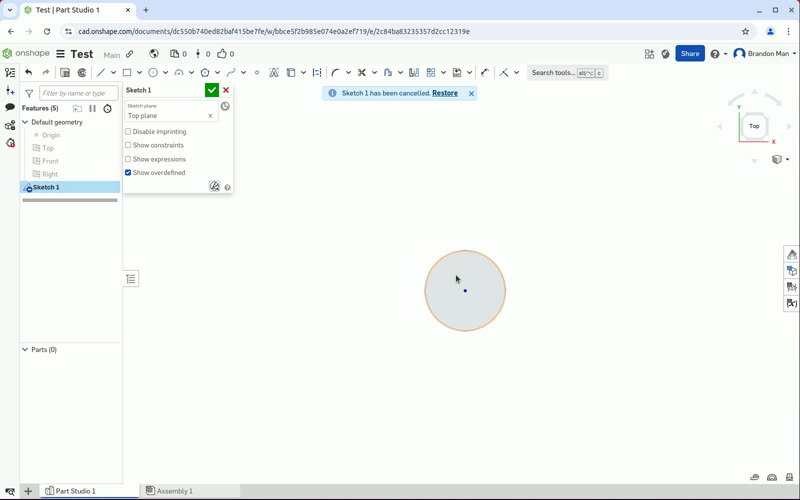
scroll(6)
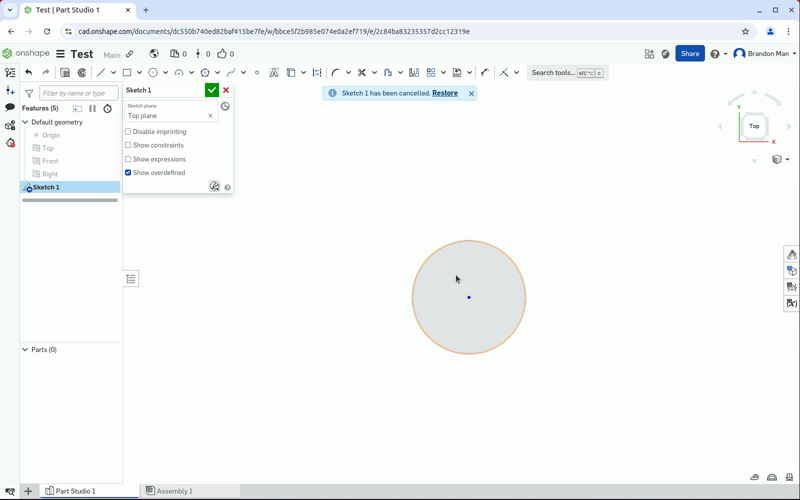
scroll(6)
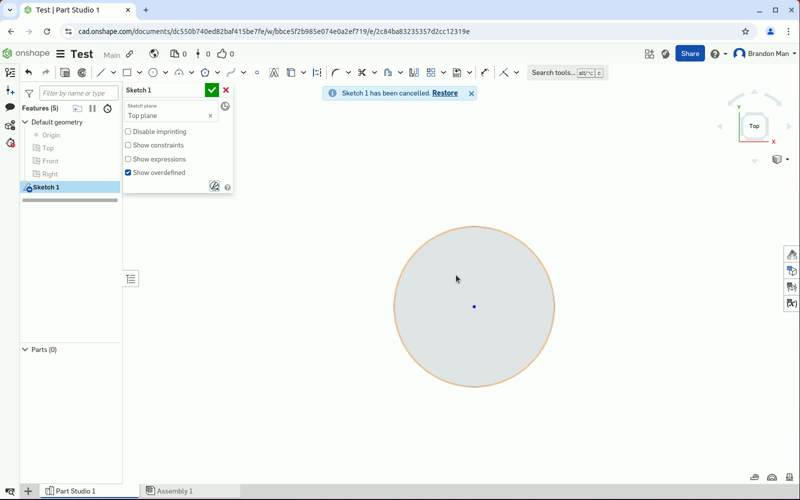
scroll(6)
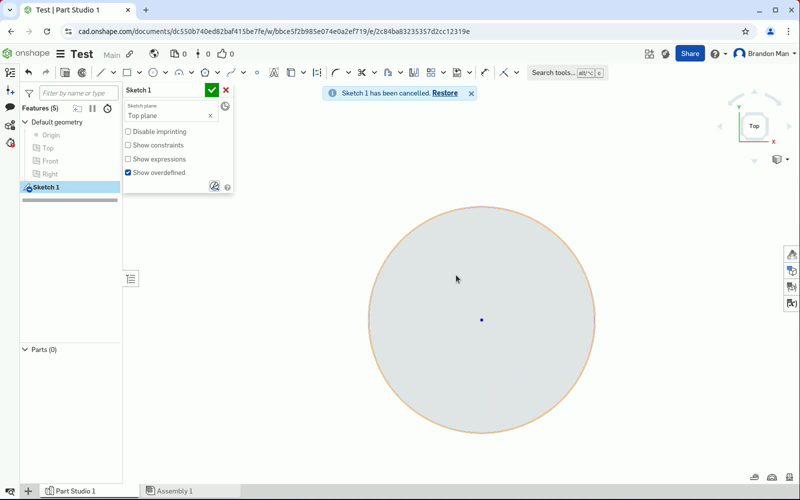
scroll(6)
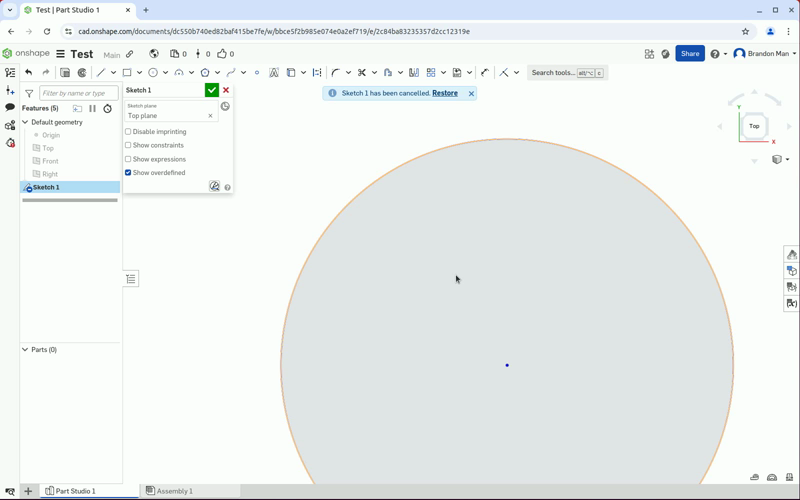
click(456, 274)
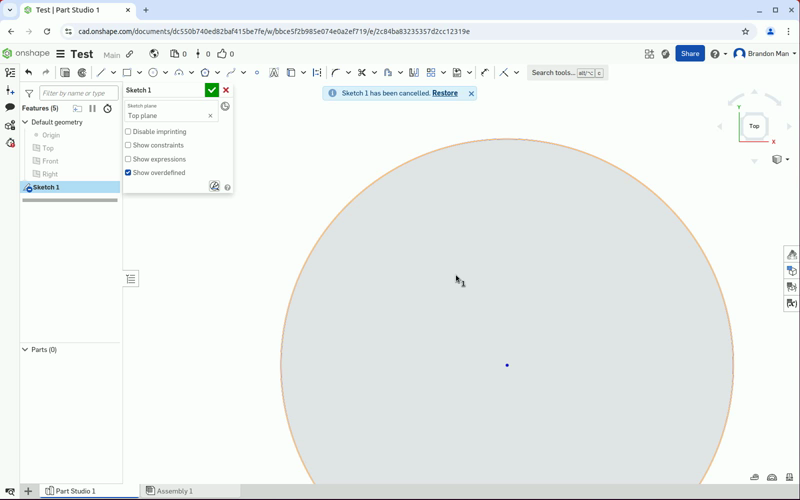
scroll(-6)
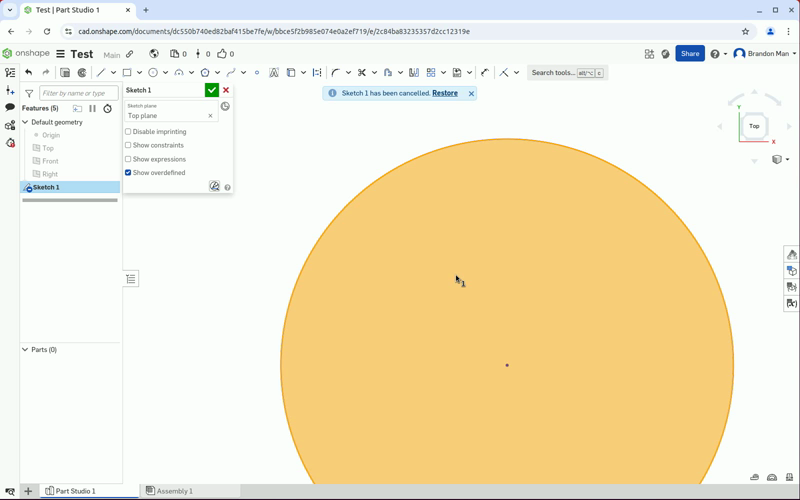
scroll(-6)
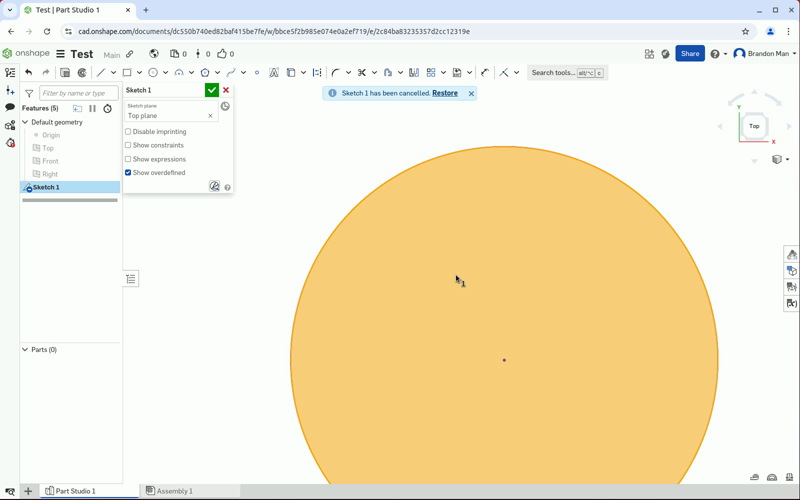
scroll(-6)
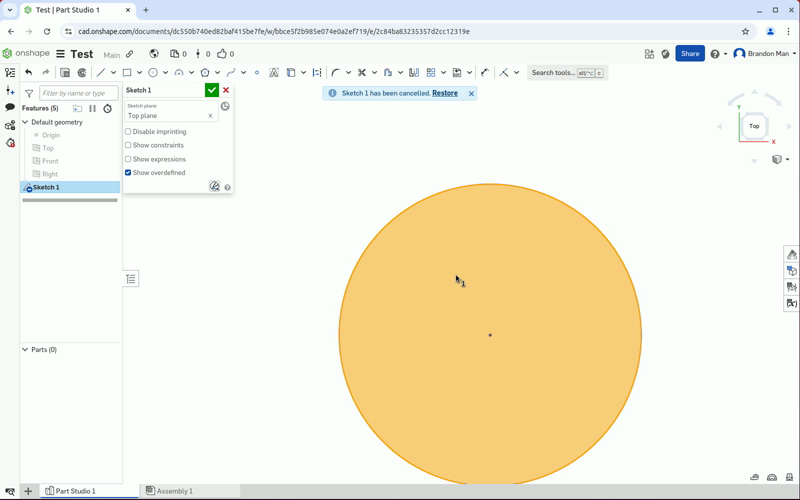
scroll(-6)
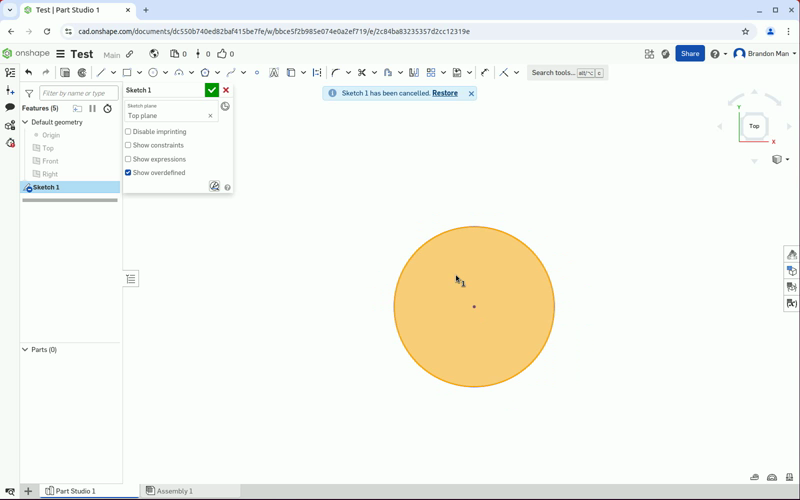
scroll(-6)
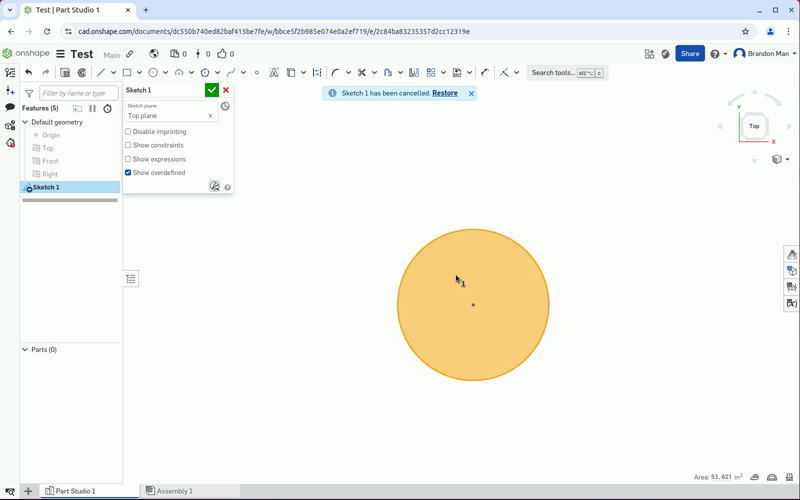
scroll(-6)
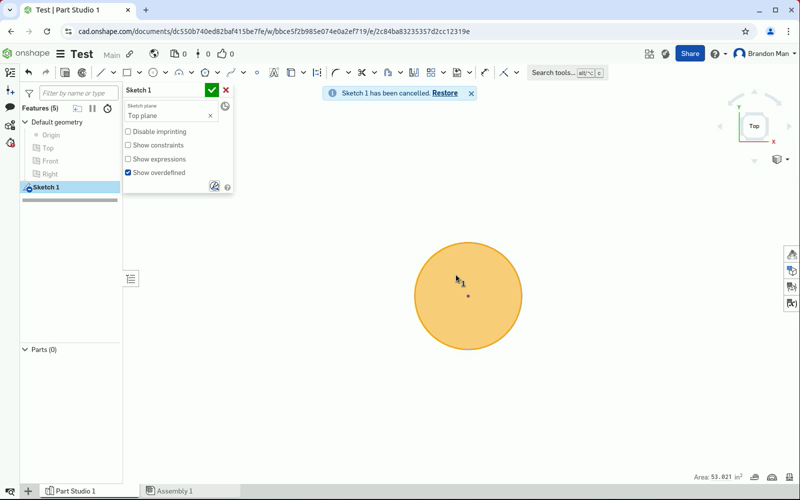
scroll(-6)
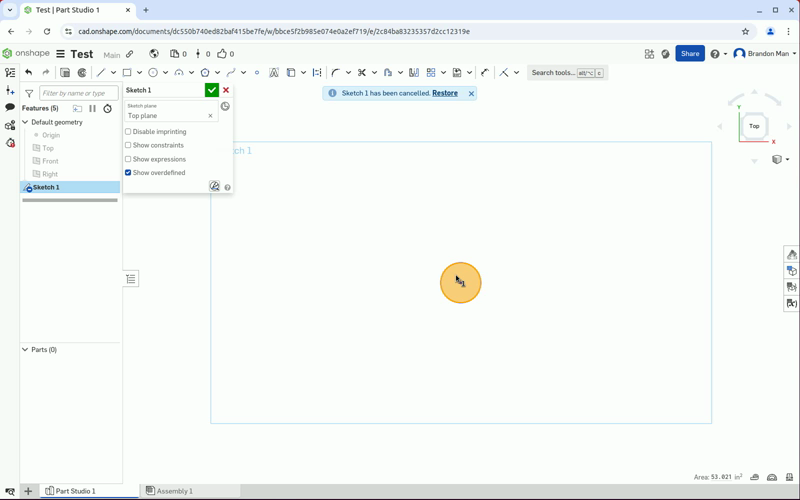
mouse_move(73, 352)
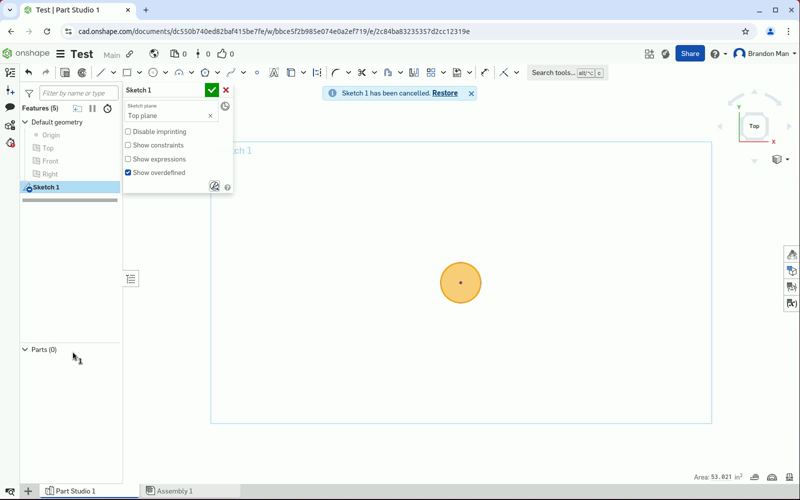
key(shift+y)
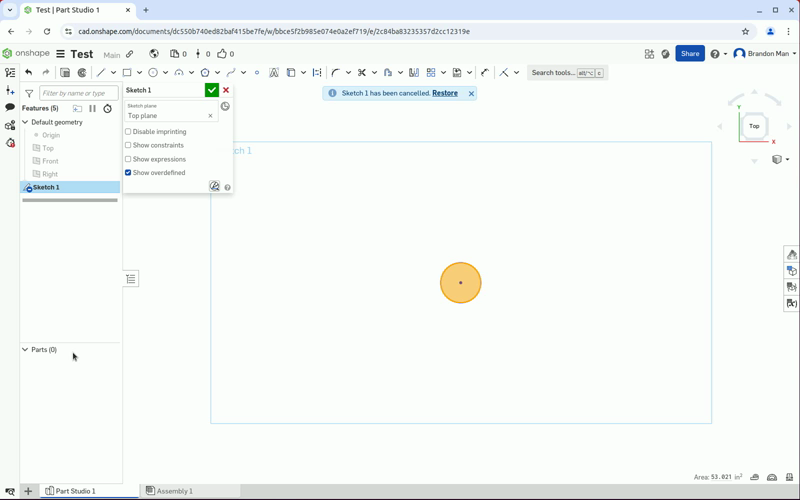
key(shift+e)
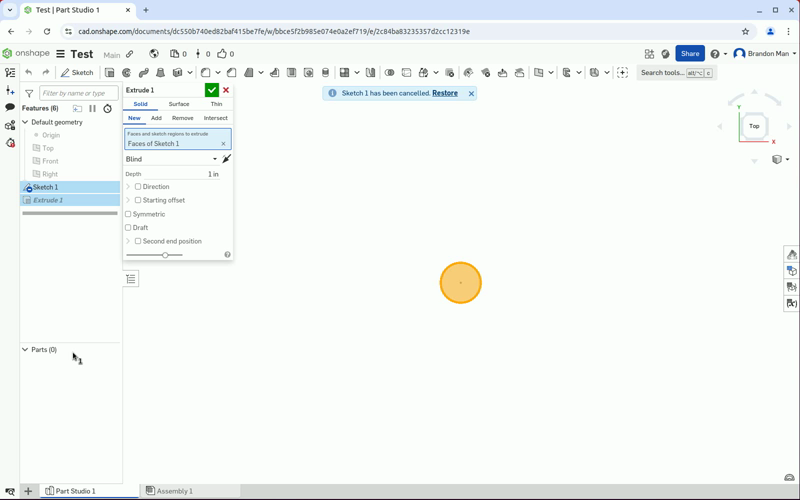
mouse_move(143, 106)
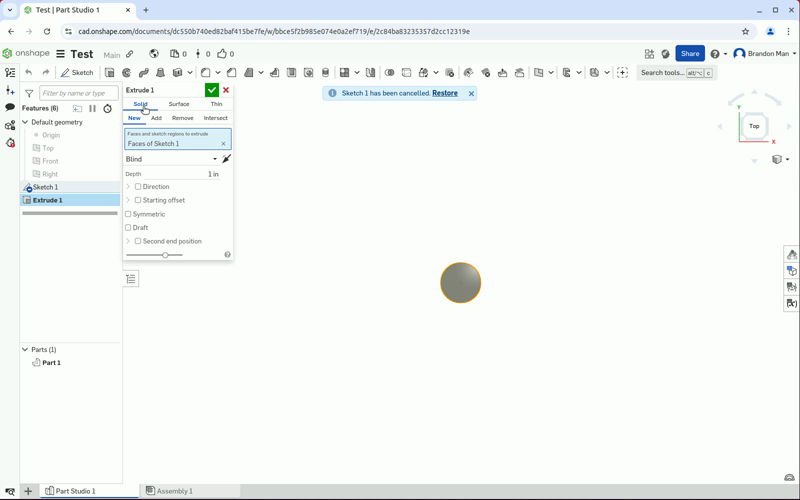
click(143, 106)
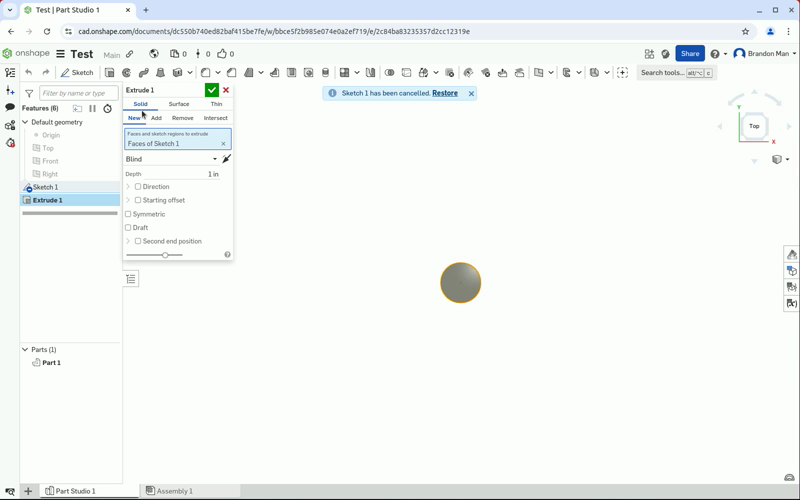
mouse_move(137, 120)
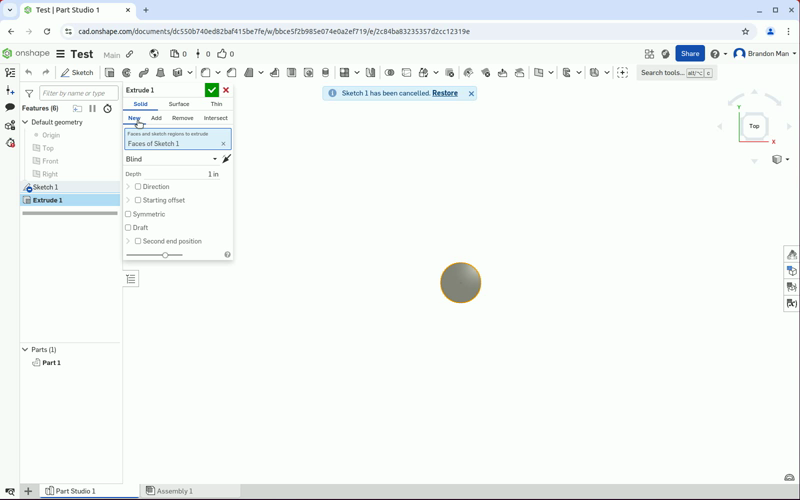
click(137, 120)
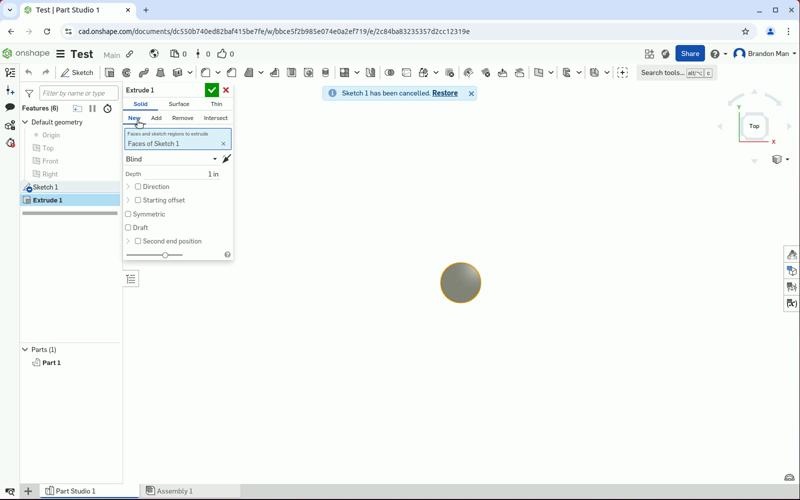
key(tab, 4)
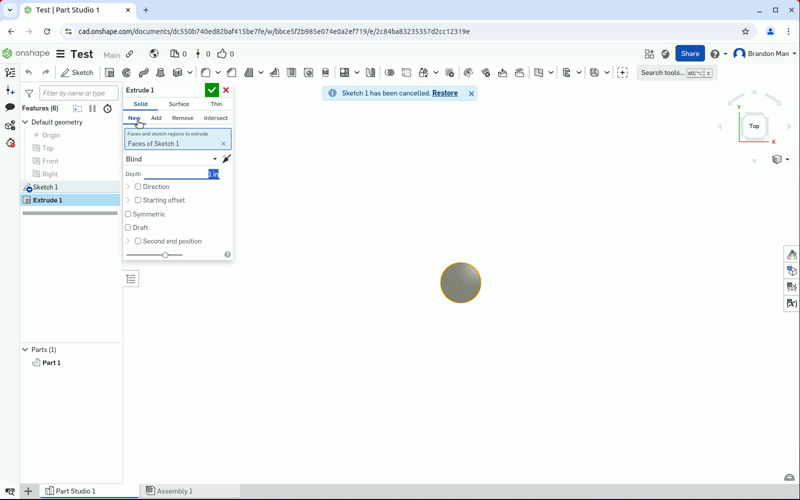
text(14.924)
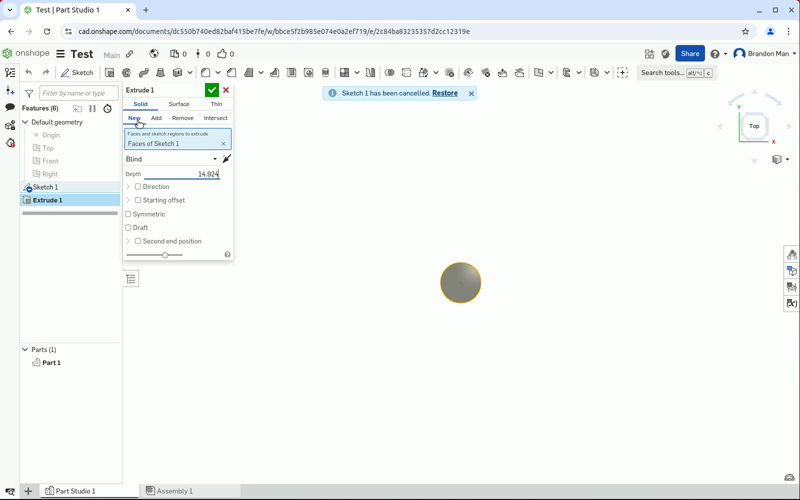
key(enter)
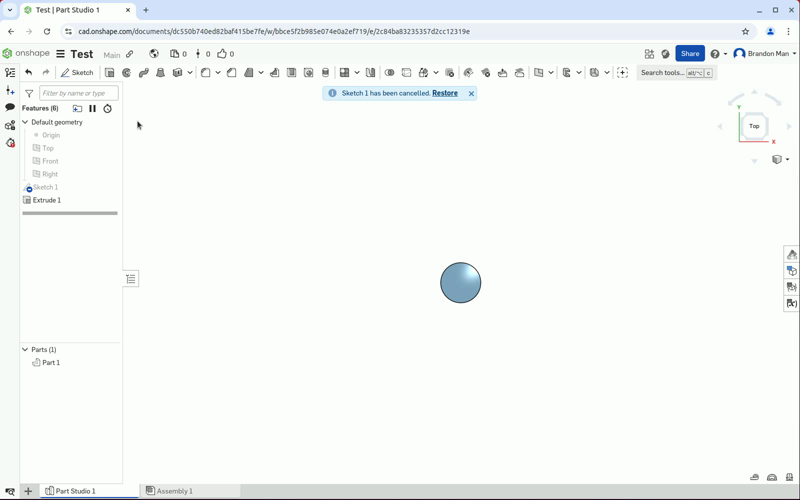
key(shift+h)
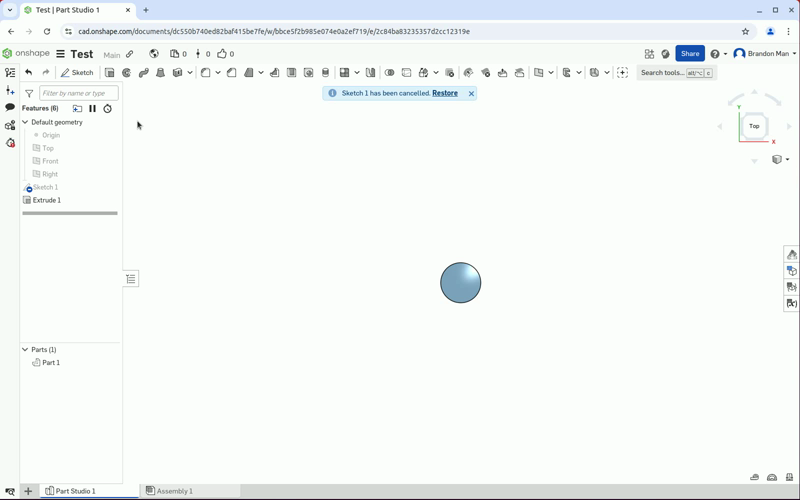
key(shift+h)
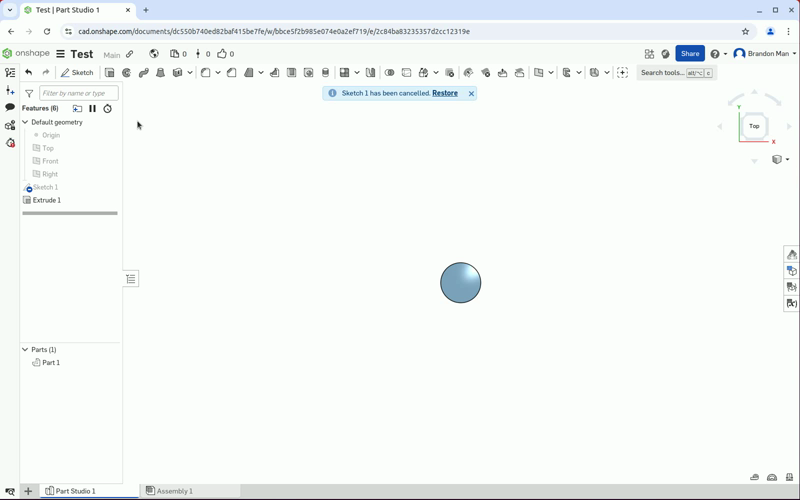
mouse_move(73, 189)
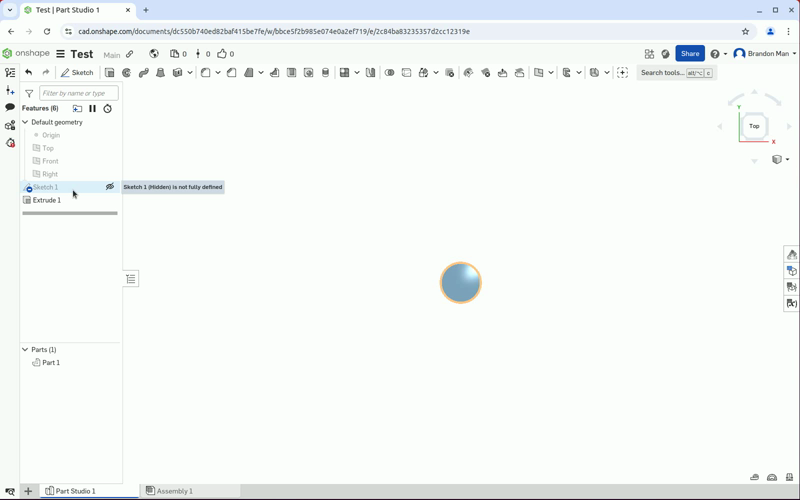
click(73, 189)
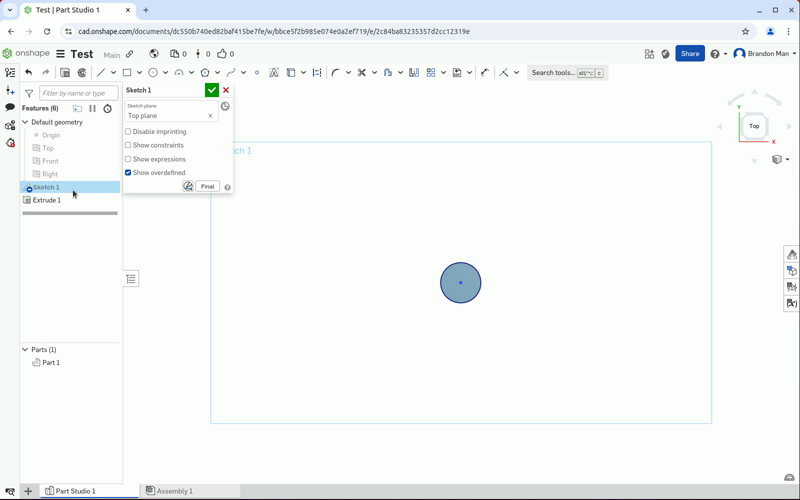
mouse_move(229, 92)
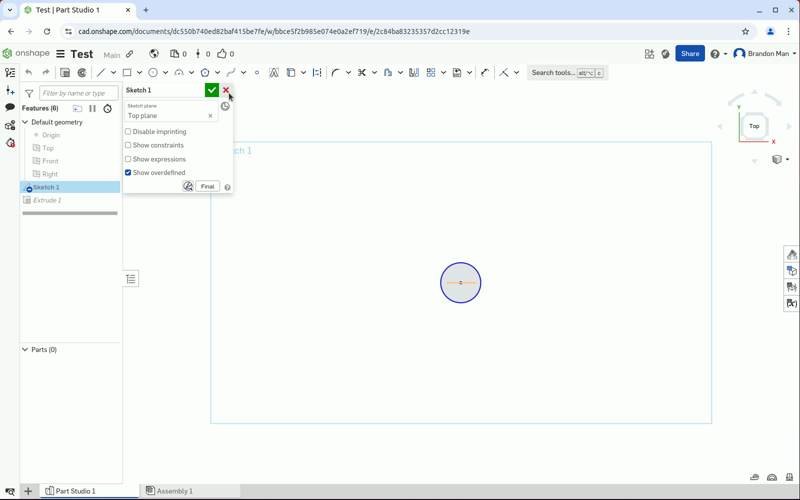
click(229, 92)
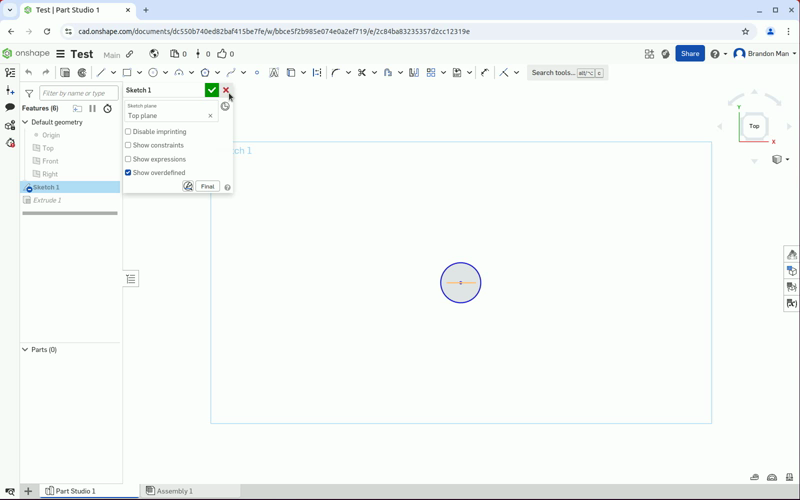
key(shift+s)
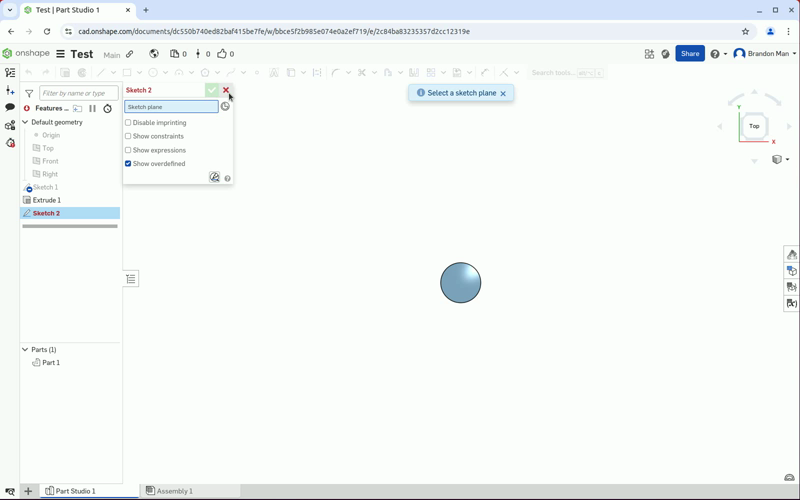
mouse_move(73, 150)
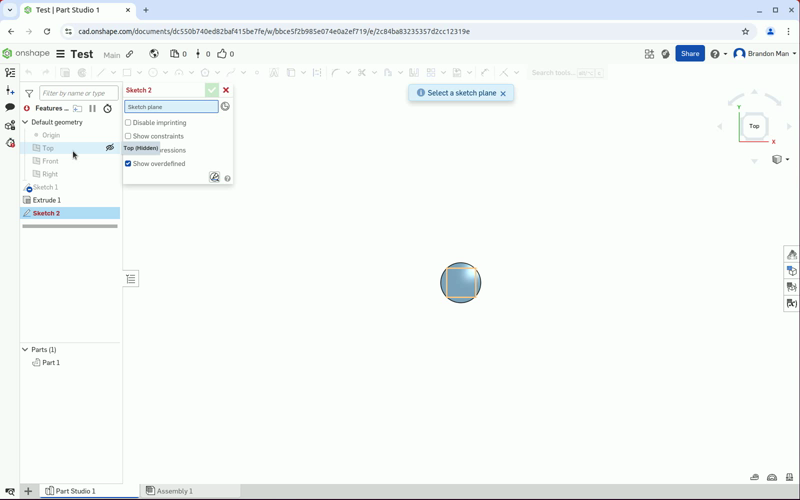
click(73, 150)
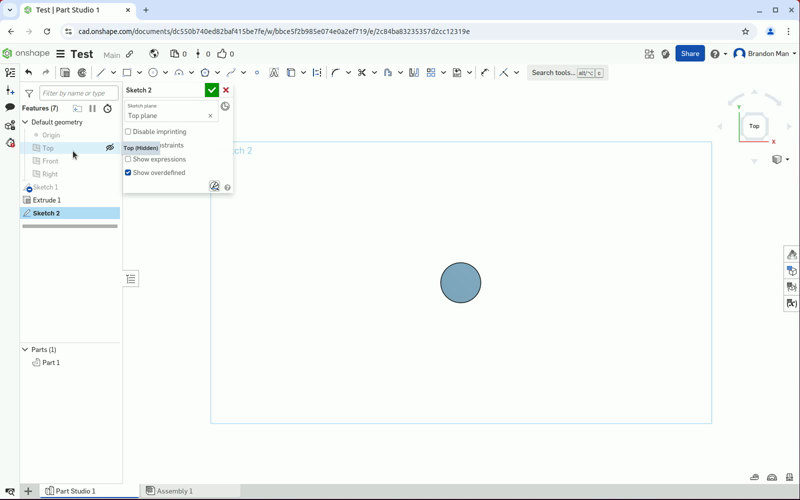
mouse_move(73, 352)
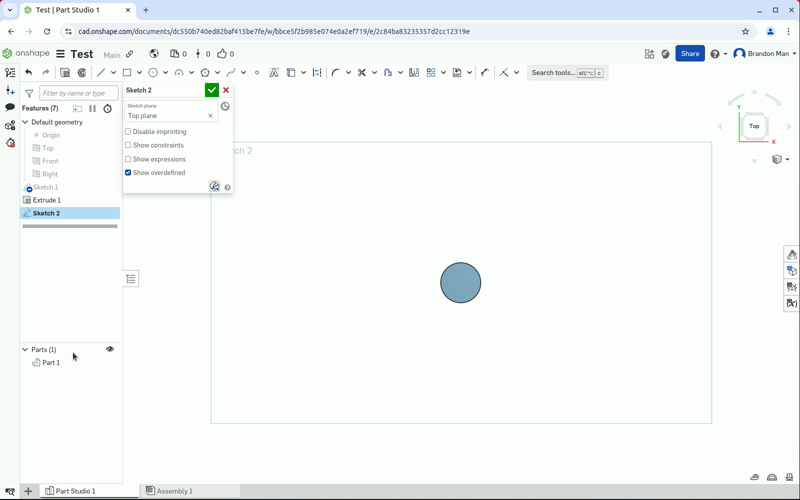
key(y)
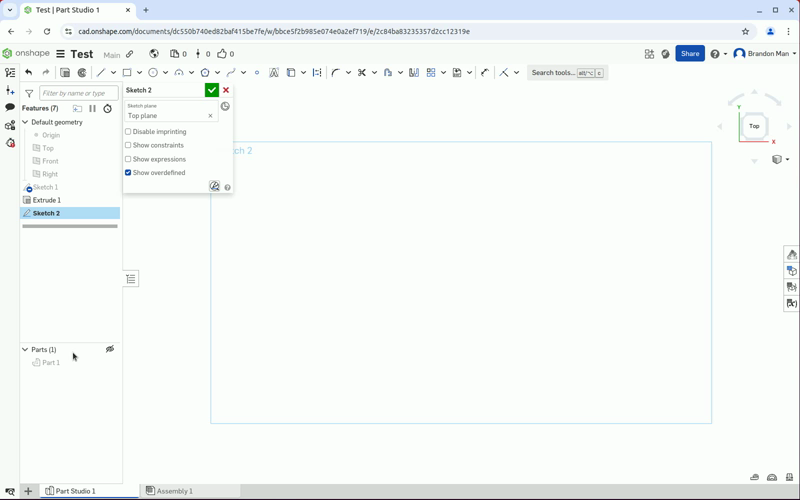
key(c)
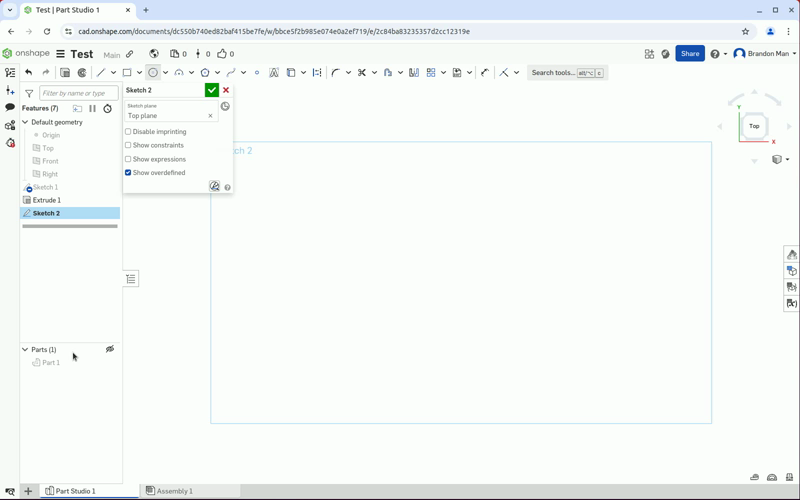
key_down(shift)
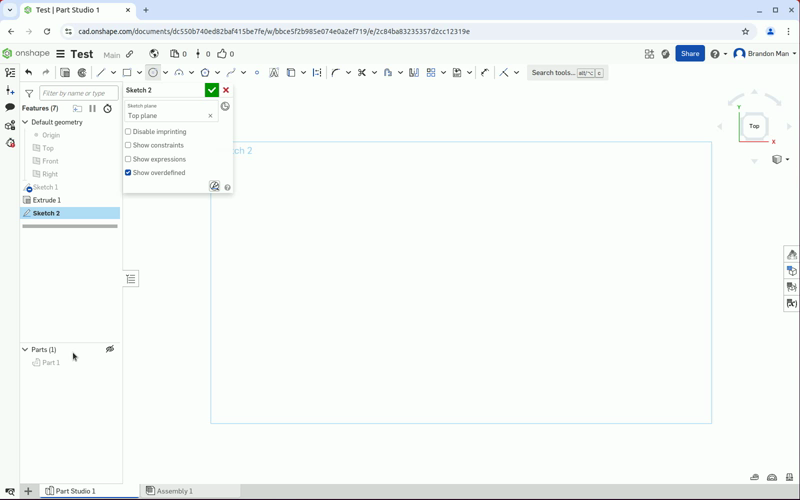
mouse_move(460, 347)
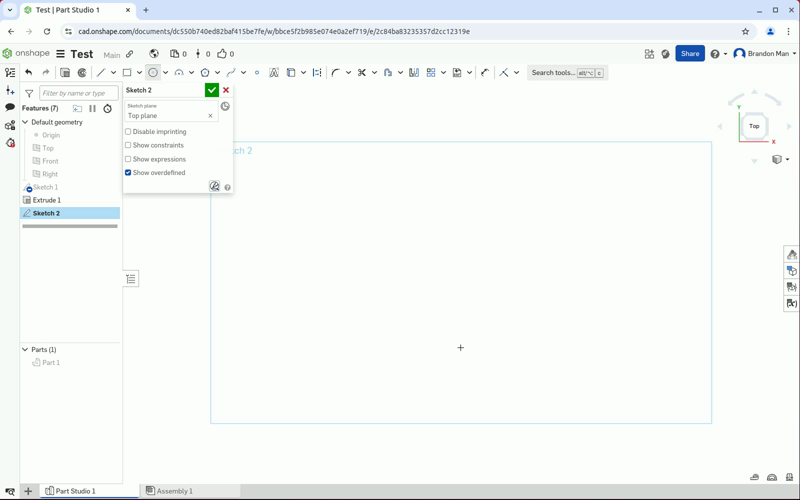
click(460, 347)
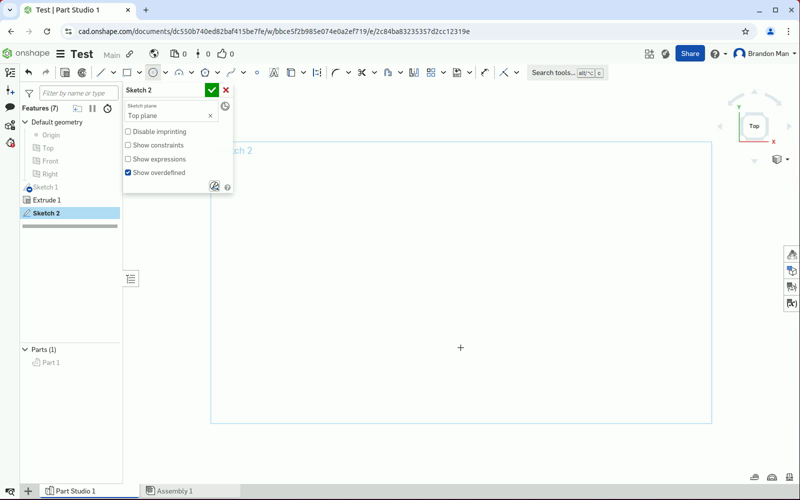
key_up(shift)
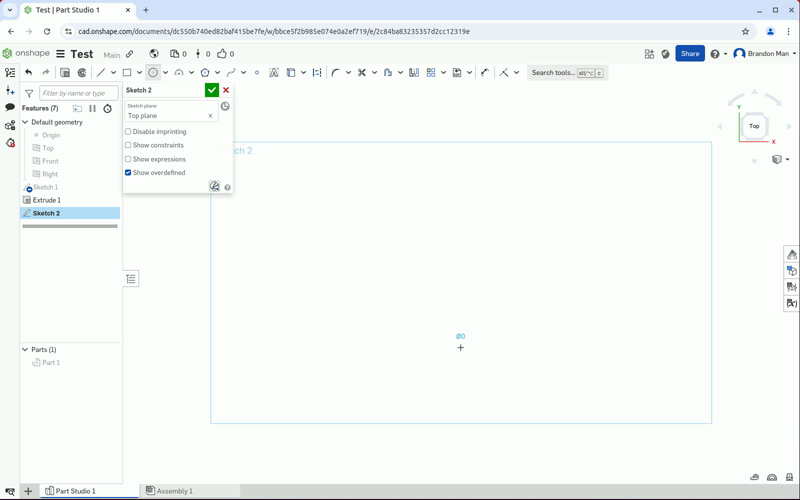
mouse_move(480, 347)
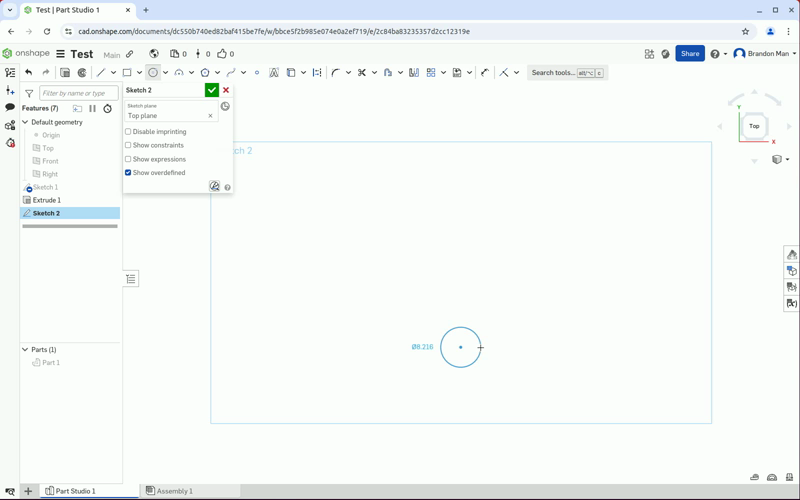
click(480, 347)
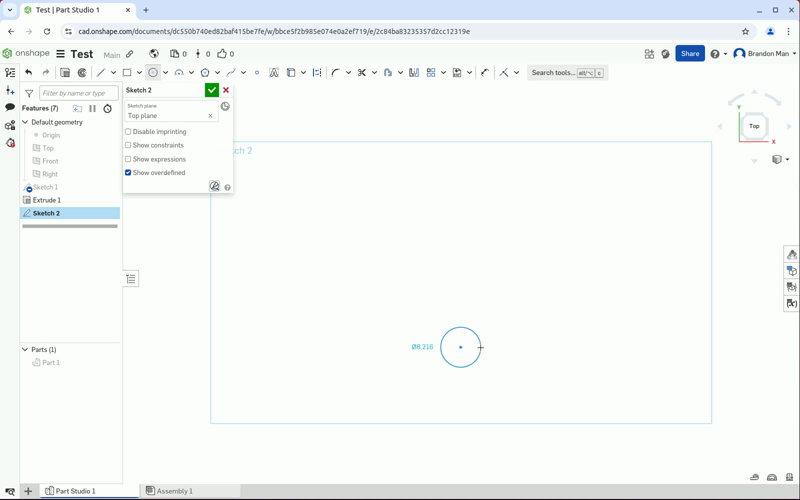
key(esc)
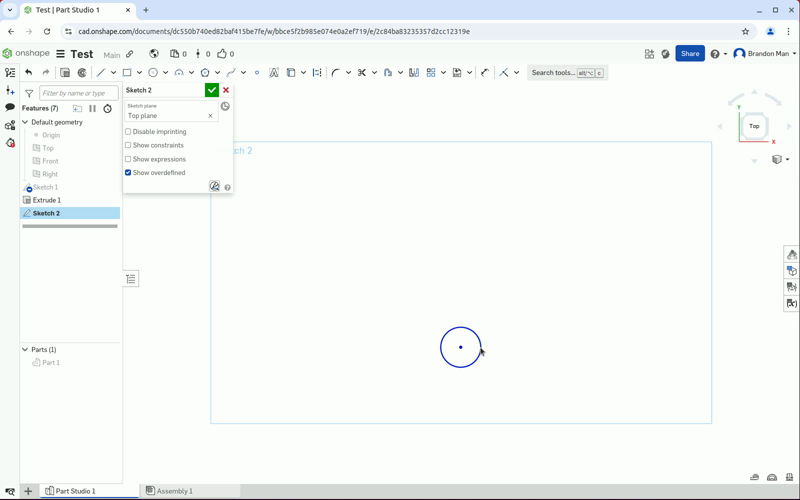
mouse_move(450, 362)
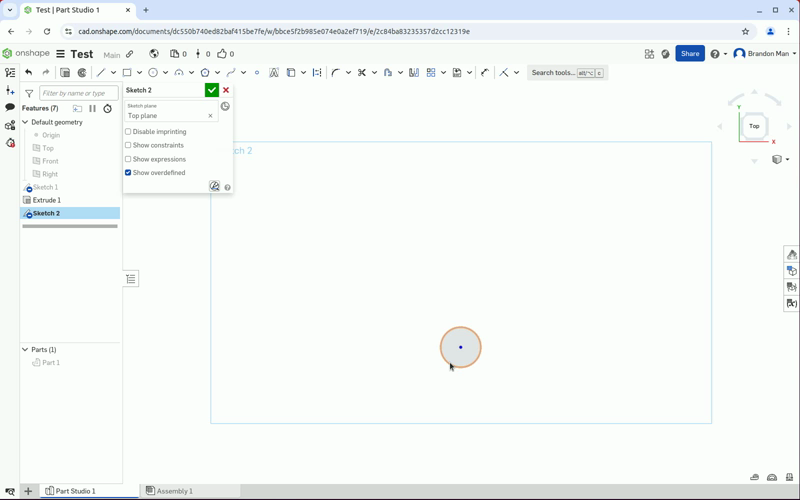
scroll(6)
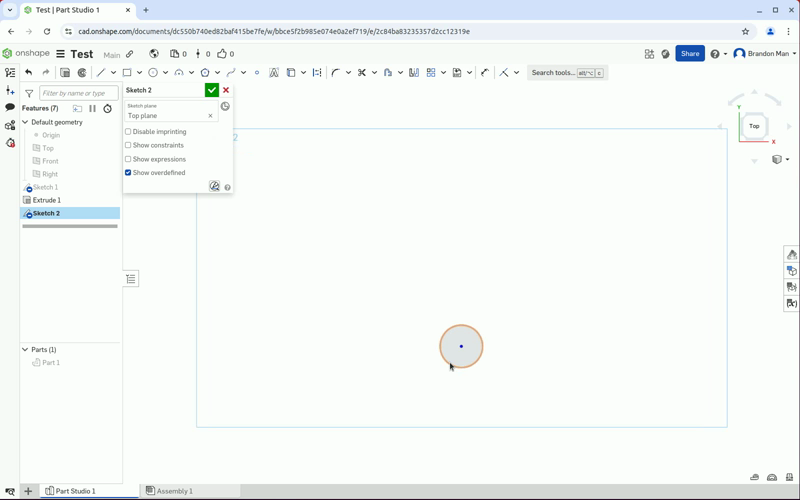
scroll(6)
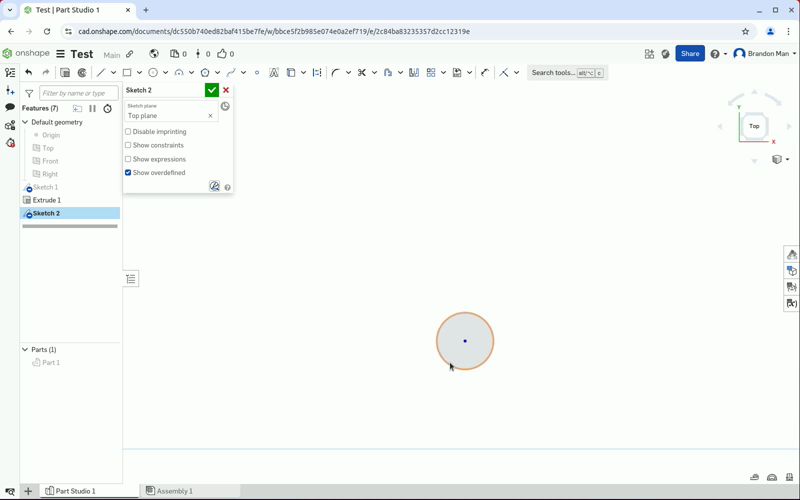
scroll(6)
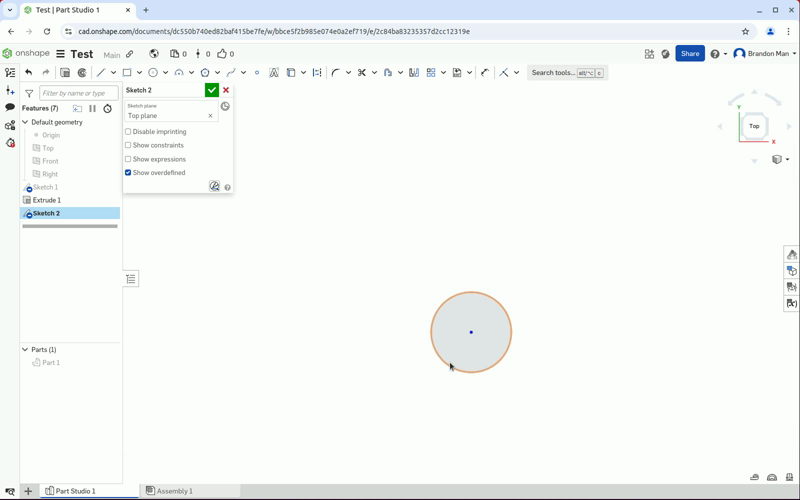
scroll(6)
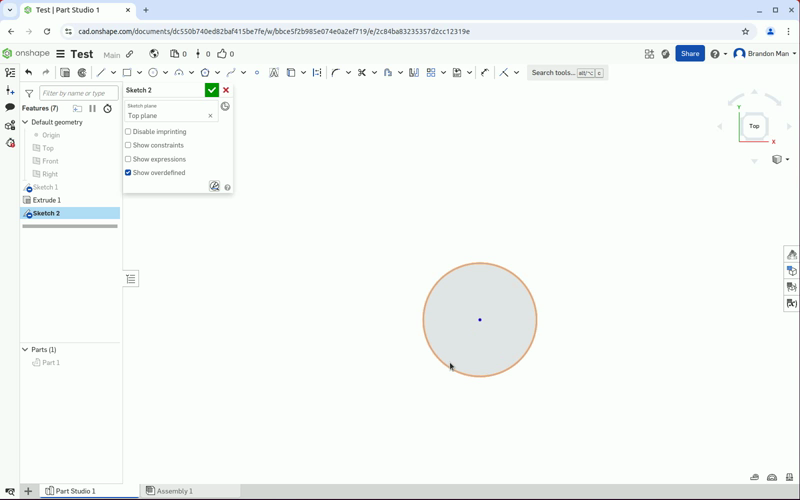
scroll(6)
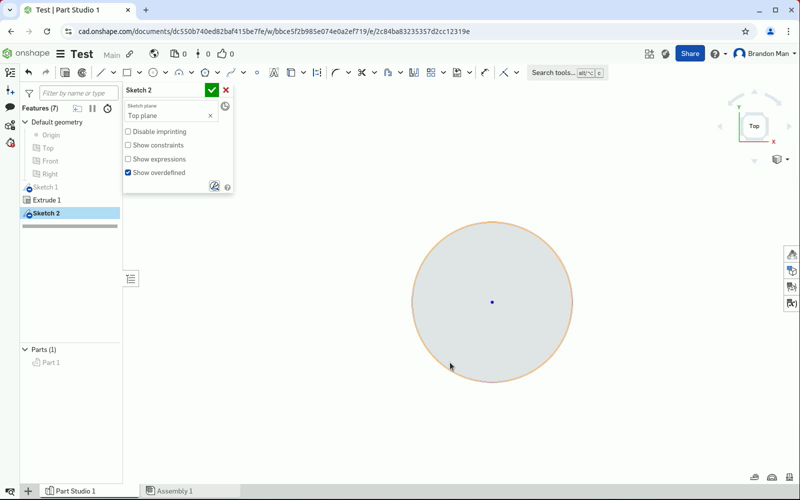
scroll(6)
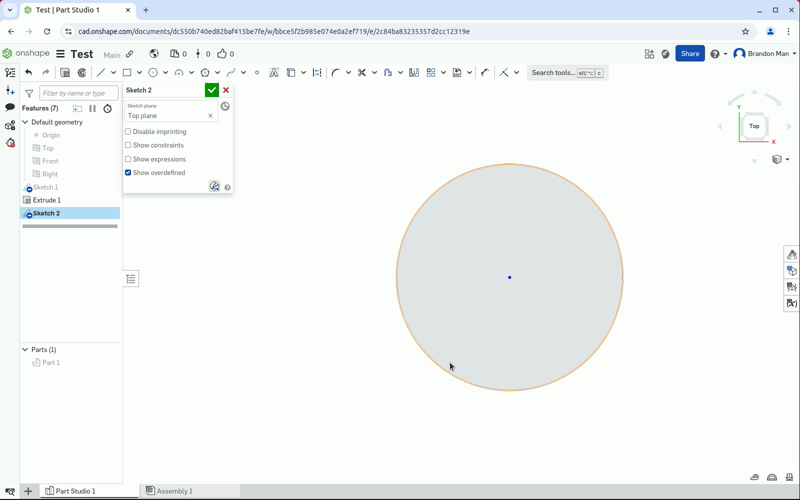
scroll(6)
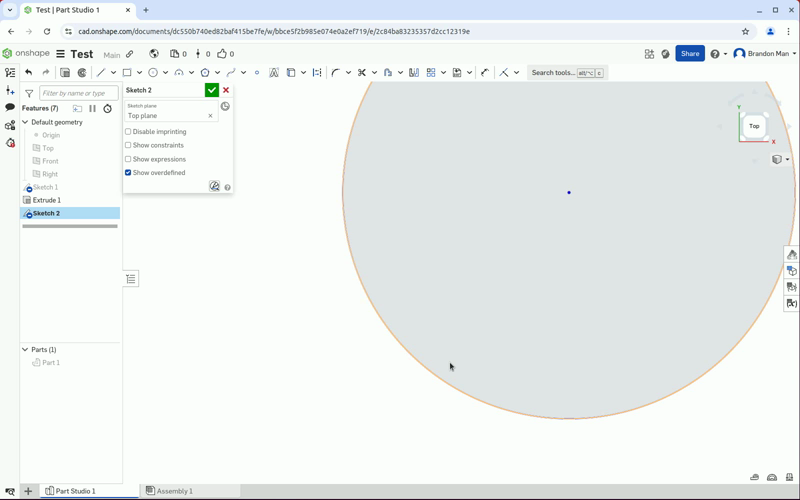
click(450, 362)
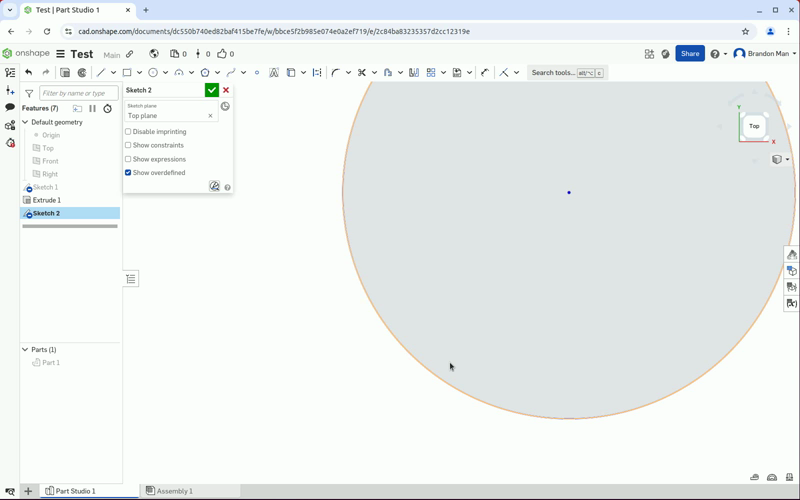
scroll(-6)
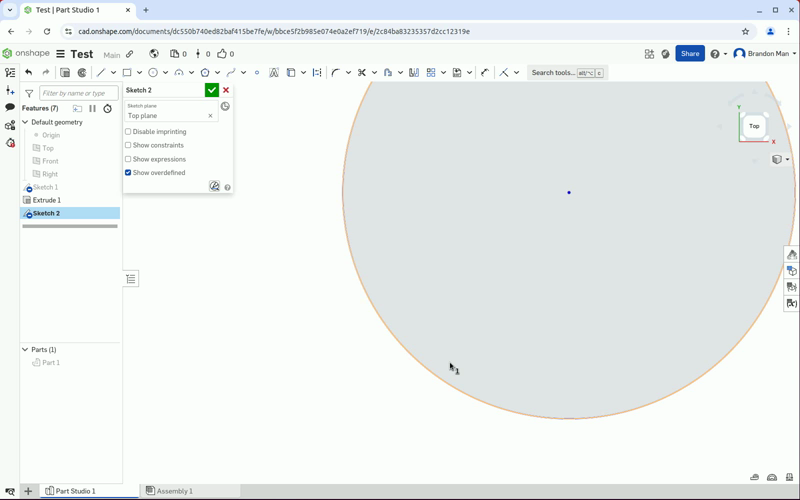
scroll(-6)
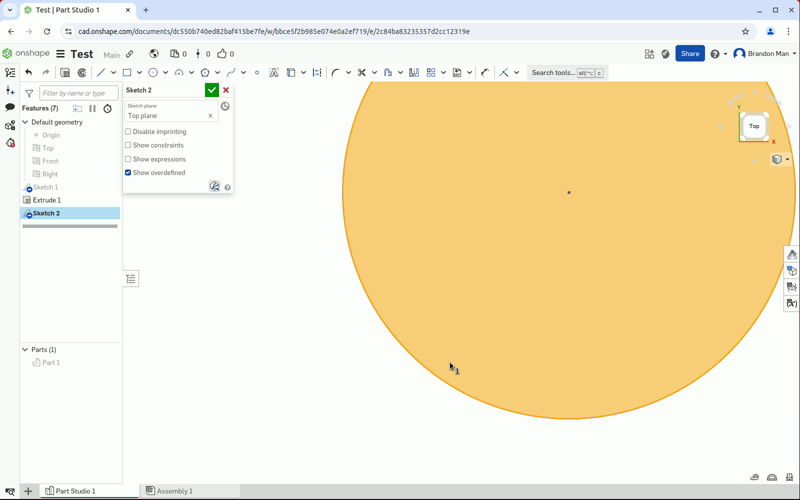
scroll(-6)
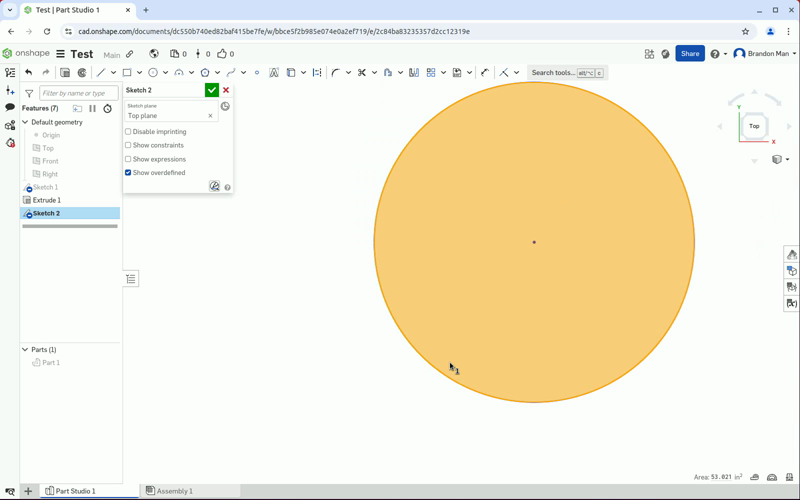
scroll(-6)
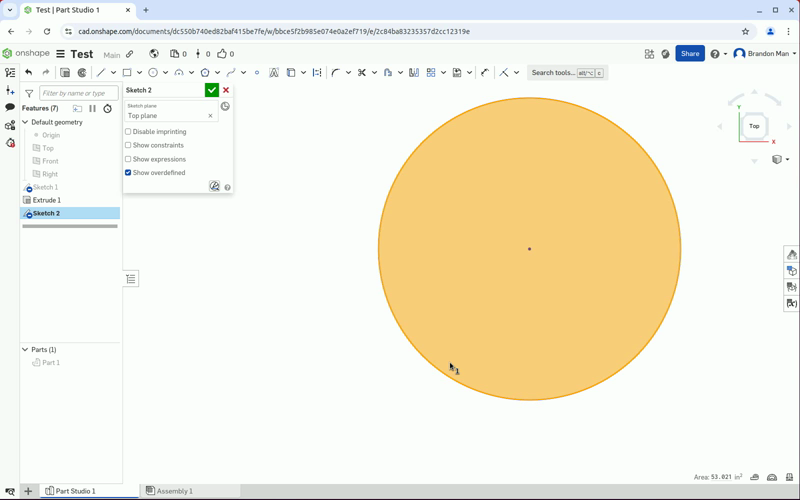
scroll(-6)
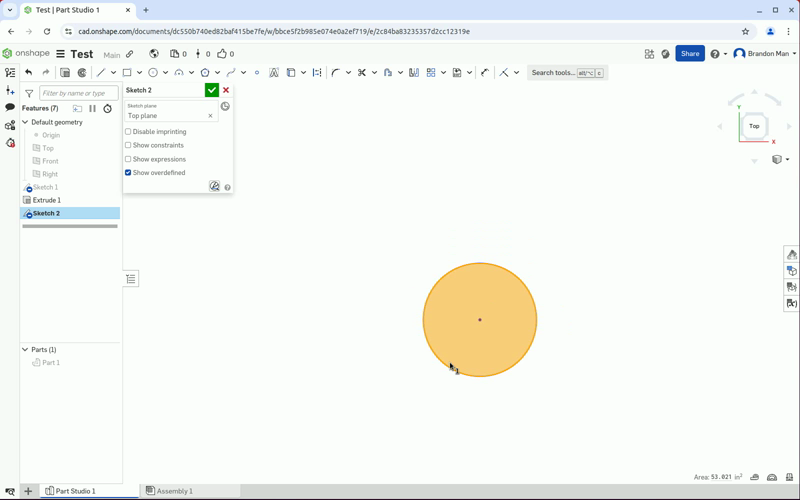
scroll(-6)
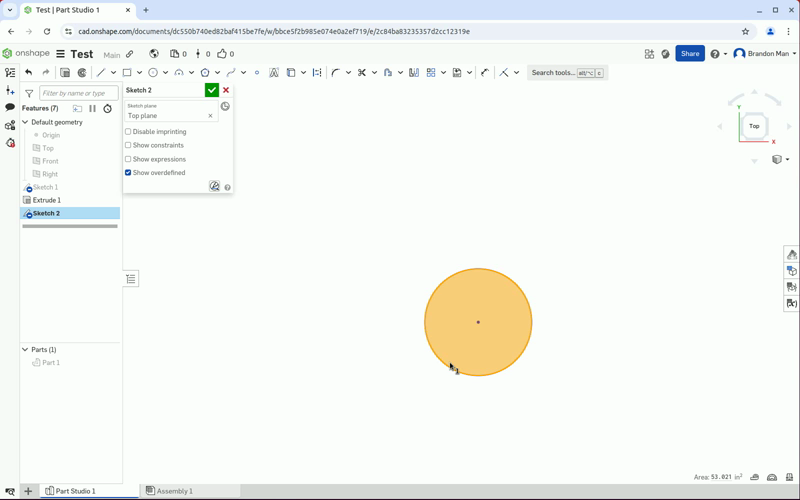
scroll(-6)
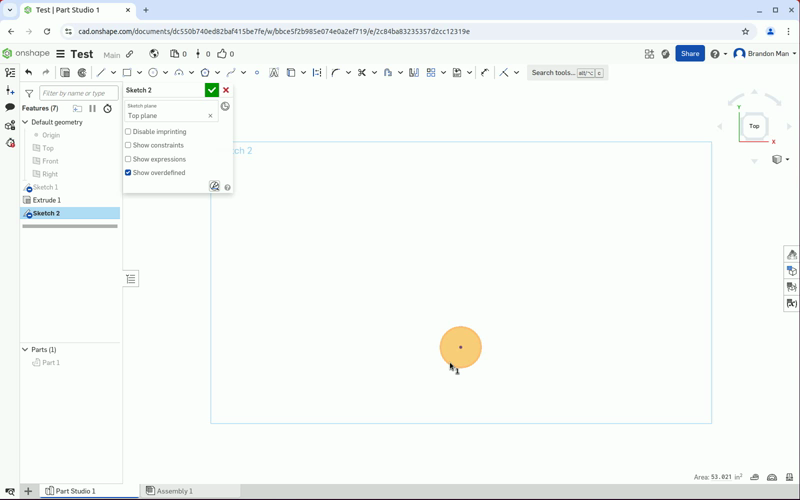
mouse_move(73, 352)
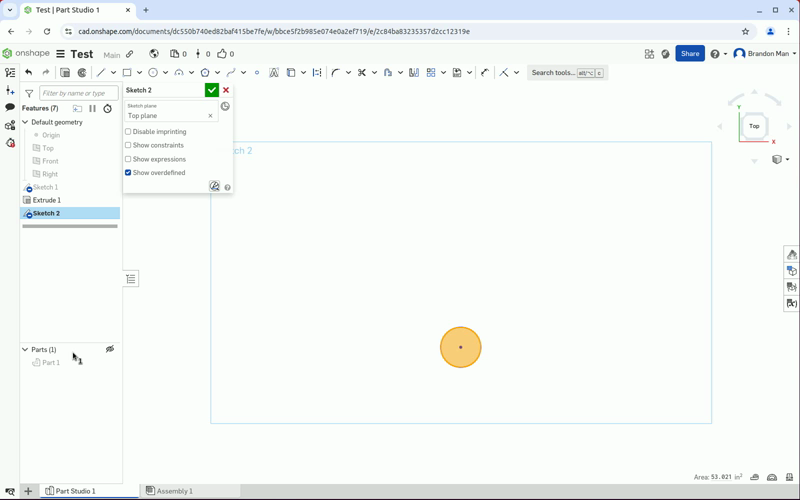
key(shift+y)
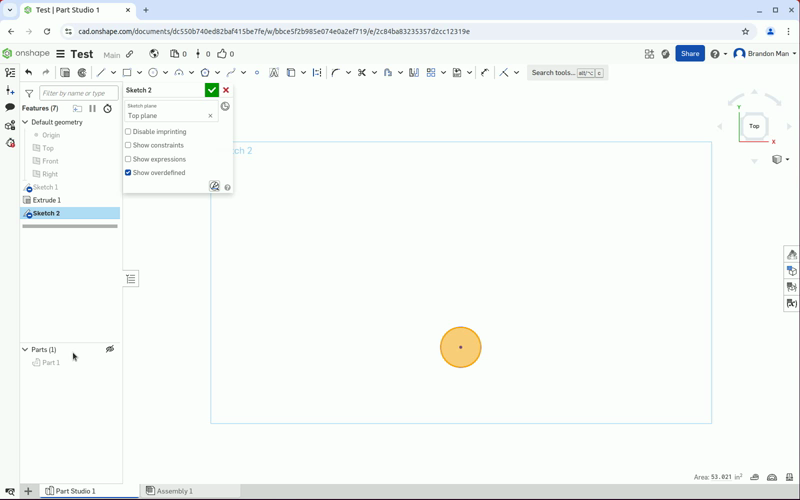
key(shift+e)
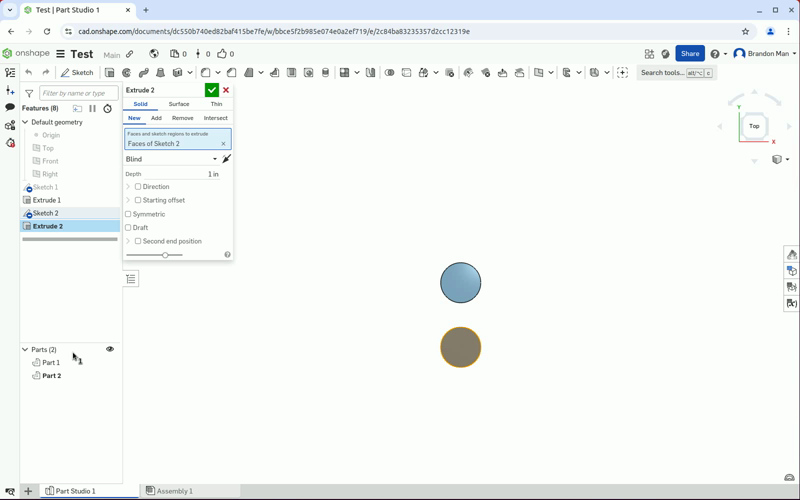
mouse_move(143, 106)
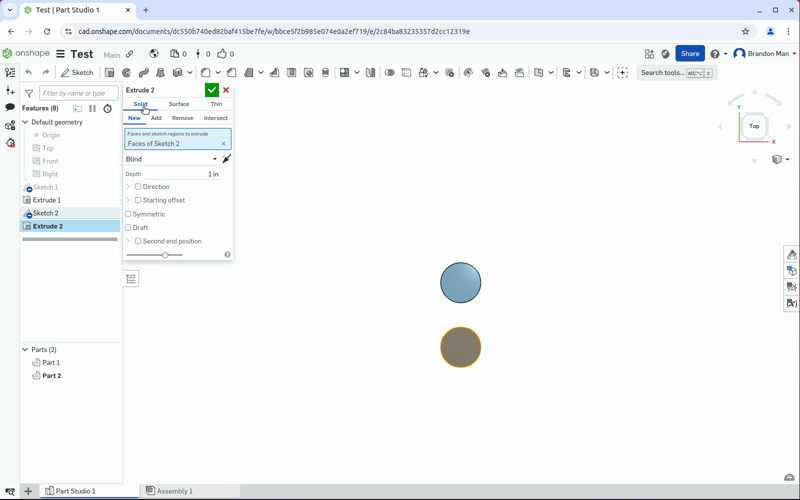
click(143, 106)
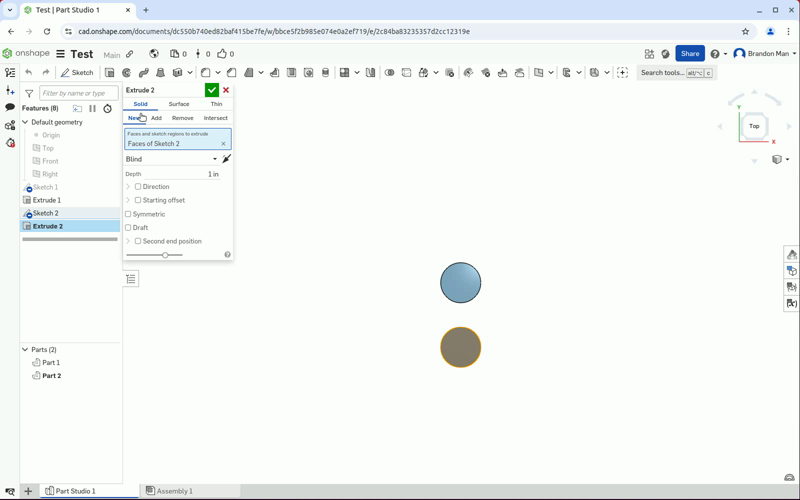
mouse_move(137, 120)
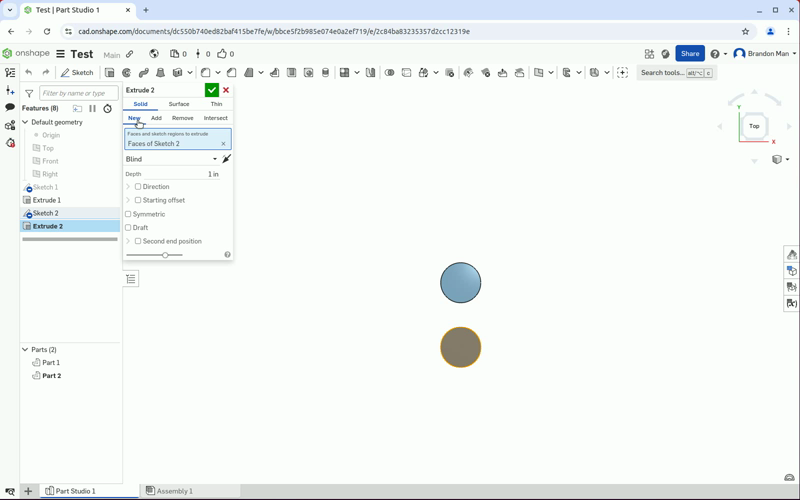
click(137, 120)
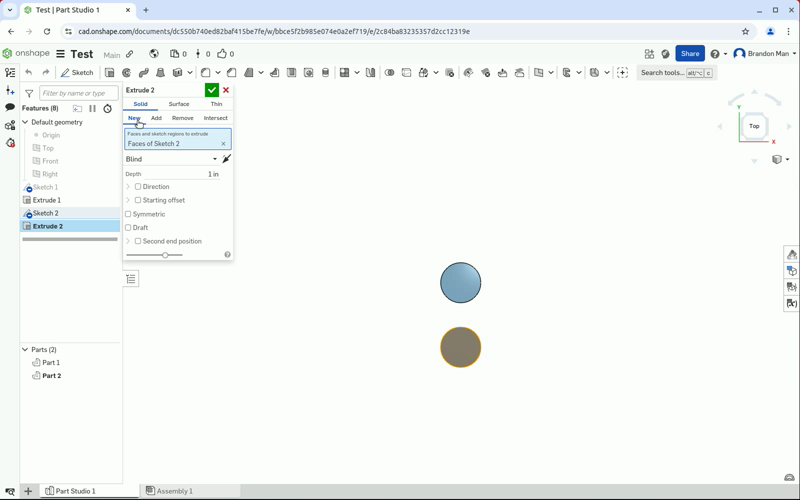
key(tab, 4)
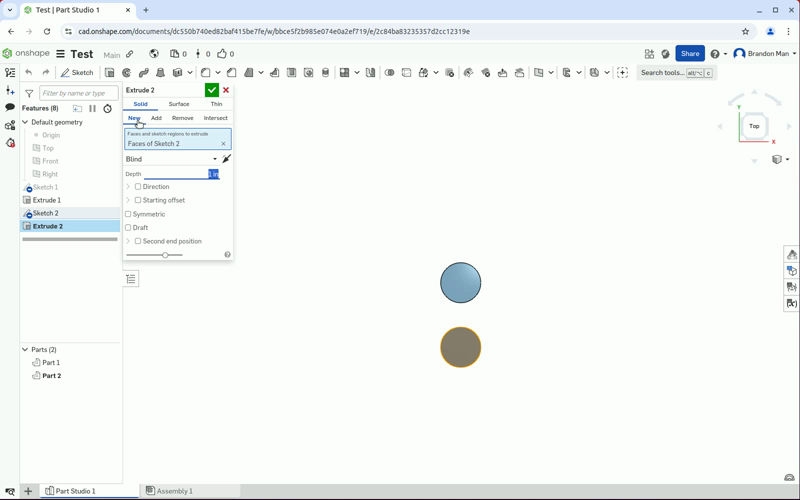
text(14.924)
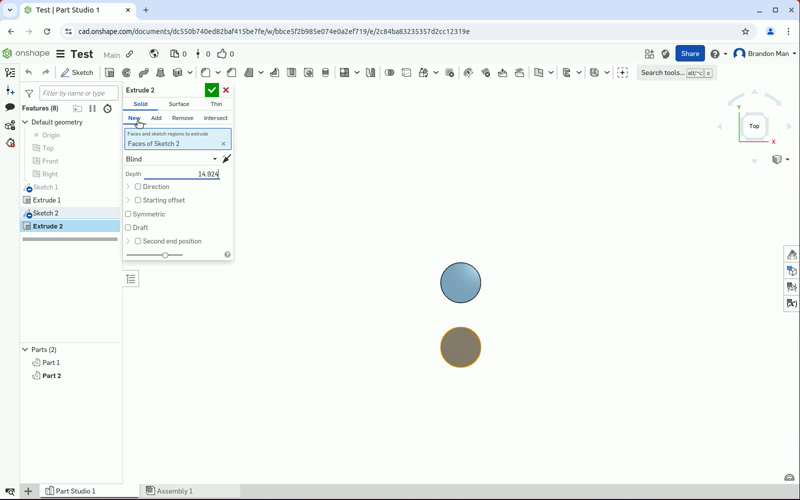
key(enter)
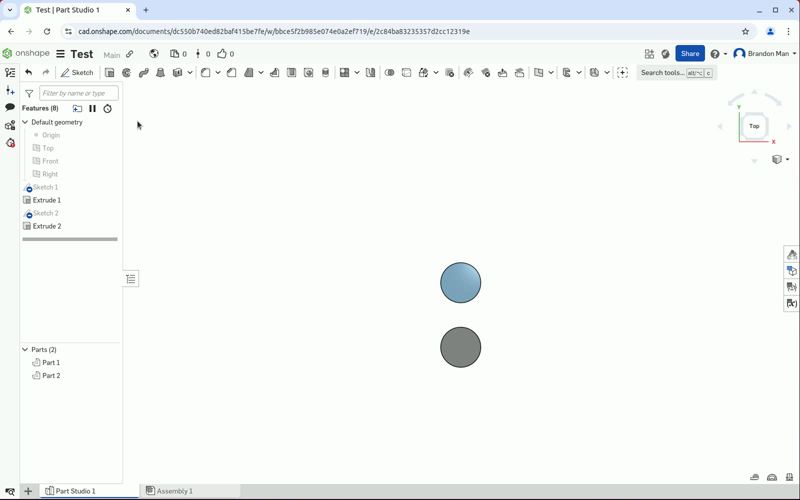
key(shift+h)
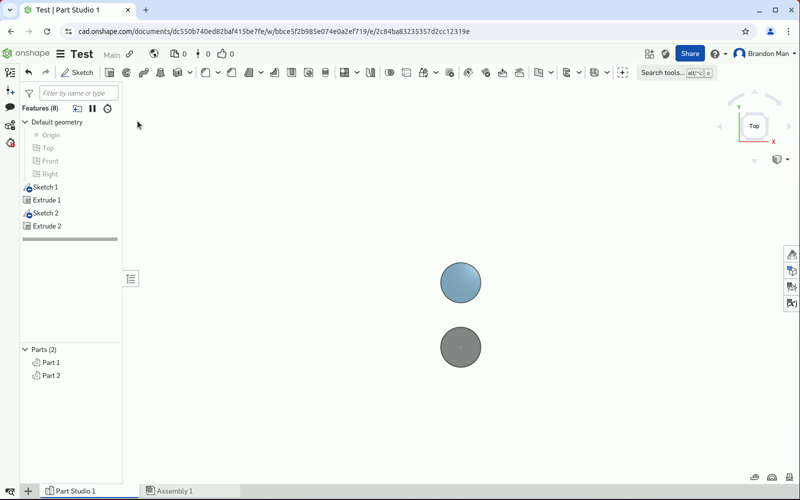
key(shift+h)
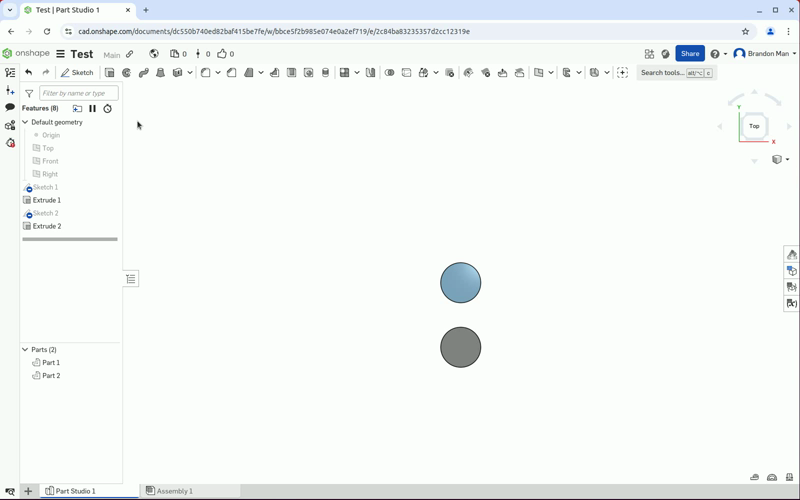
mouse_move(73, 189)
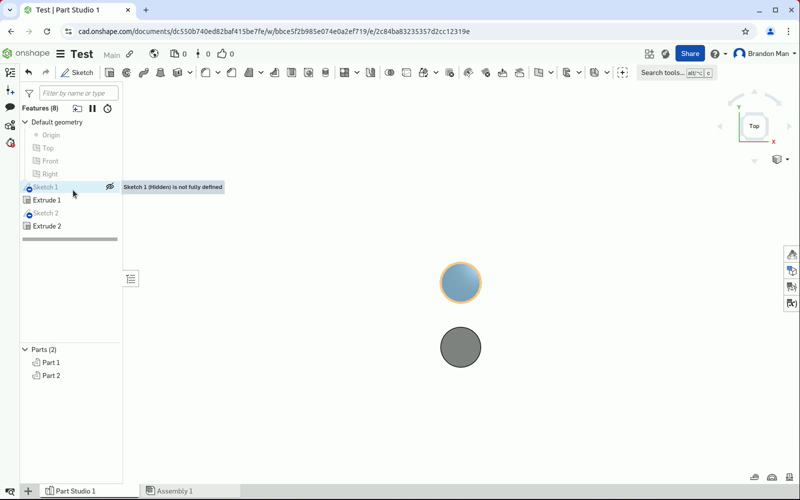
click(73, 189)
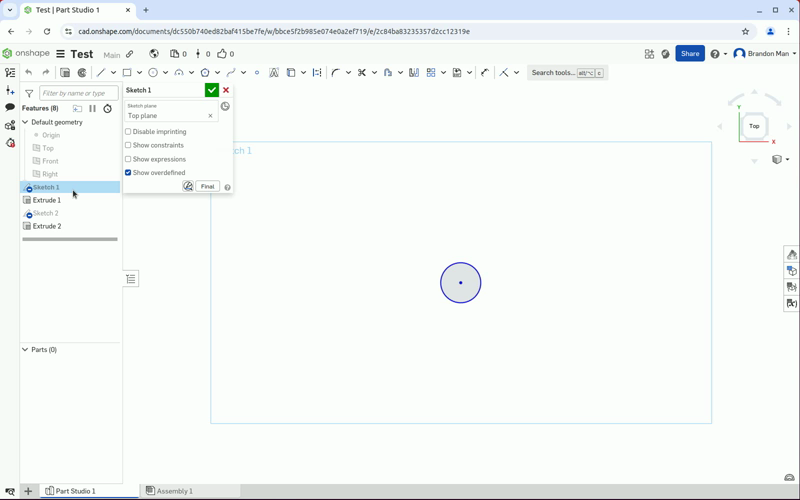
mouse_move(229, 92)
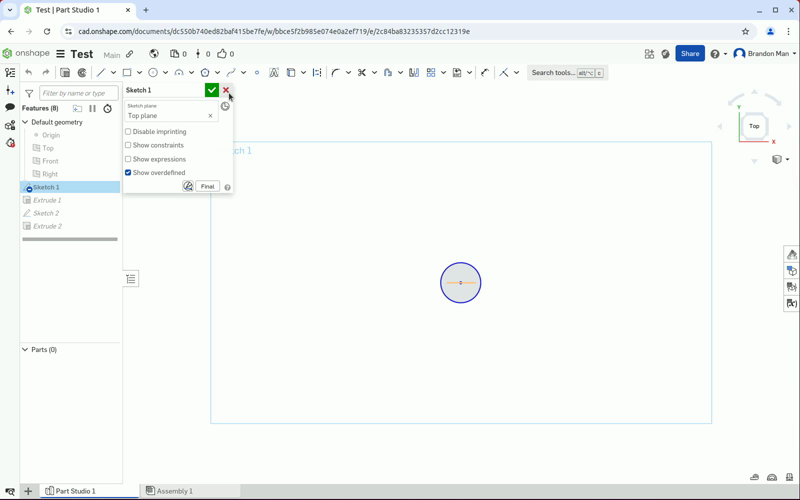
click(229, 92)
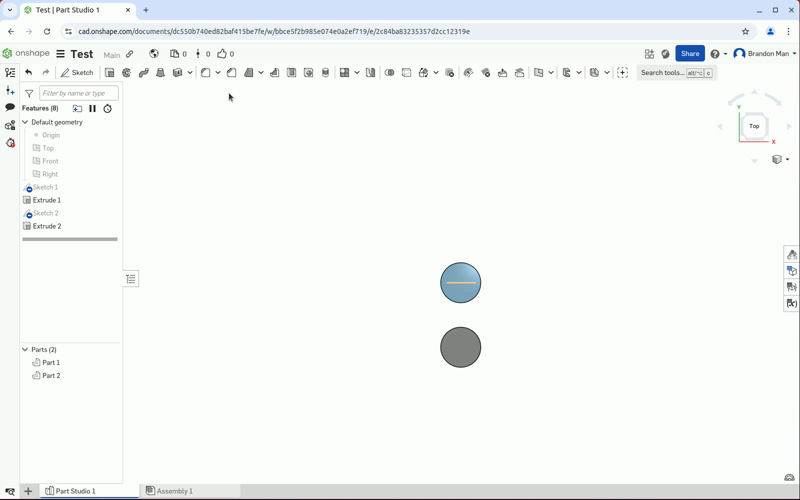
mouse_move(541, 75)
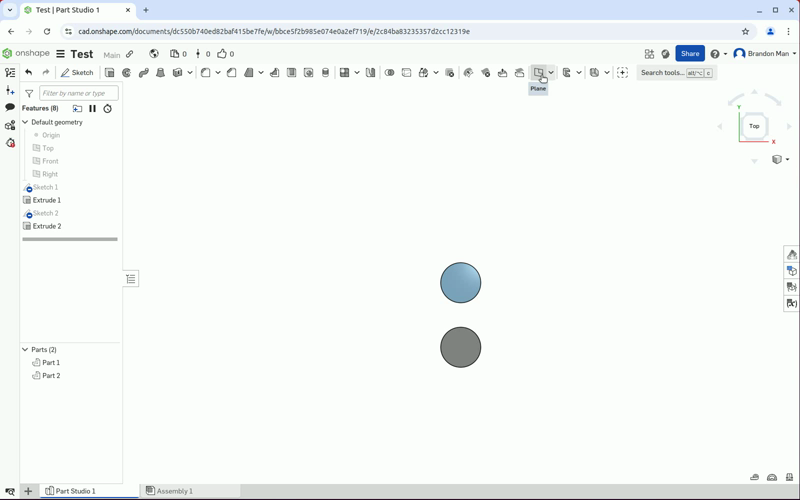
click(541, 75)
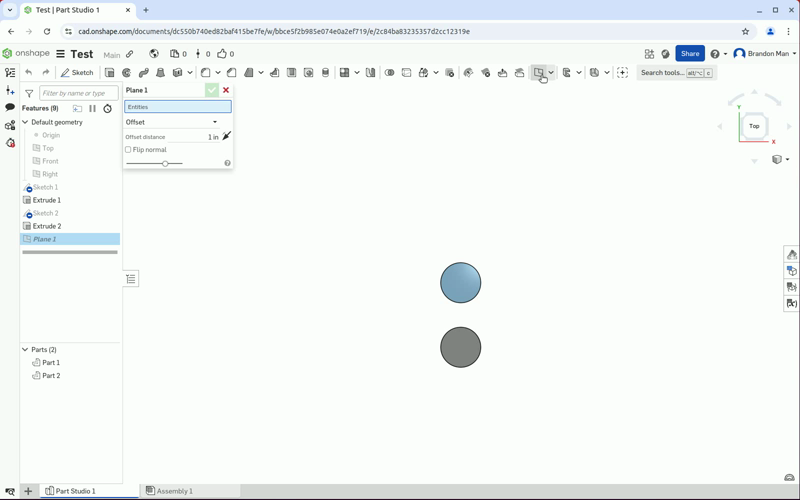
mouse_move(73, 150)
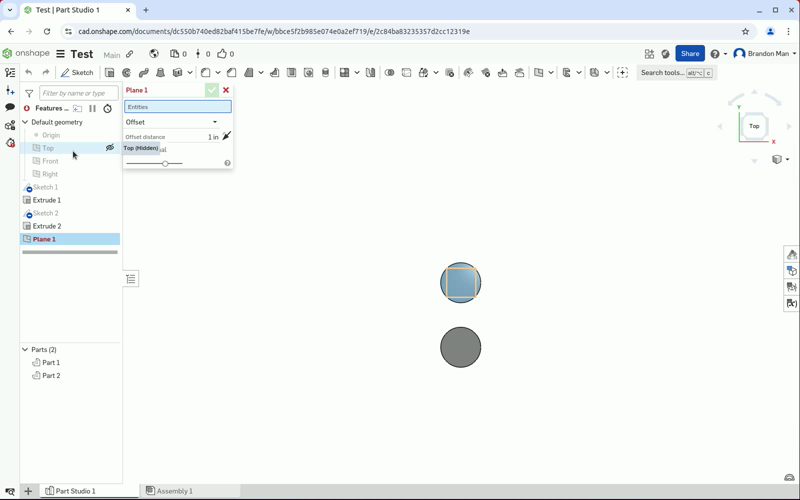
click(73, 150)
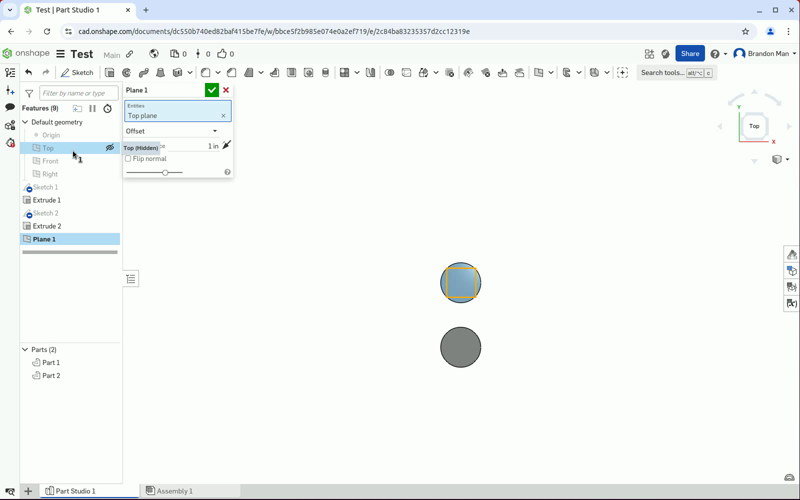
key(tab, 2)
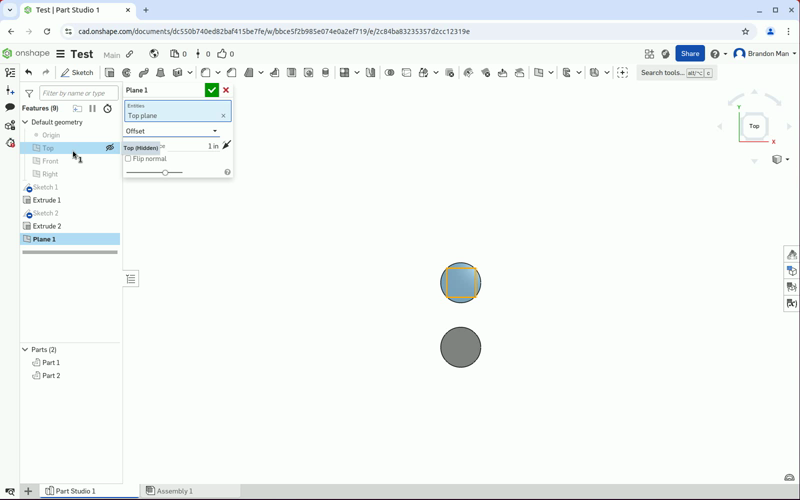
text(14.913)
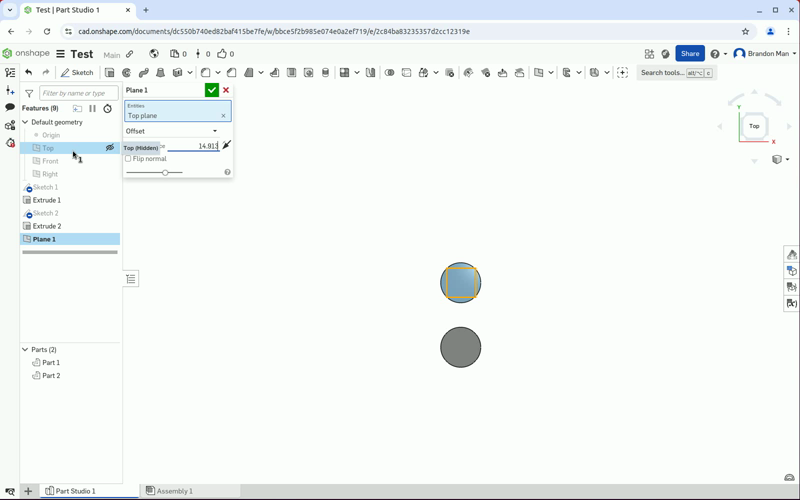
key(enter, 2)
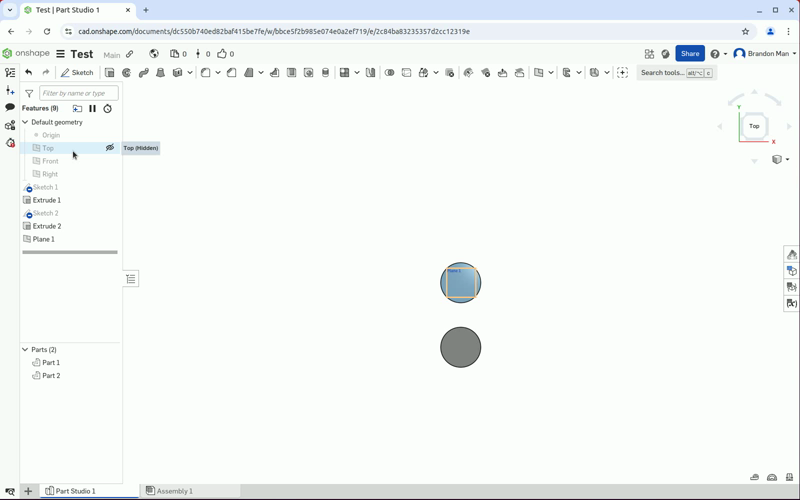
key(shift+s)
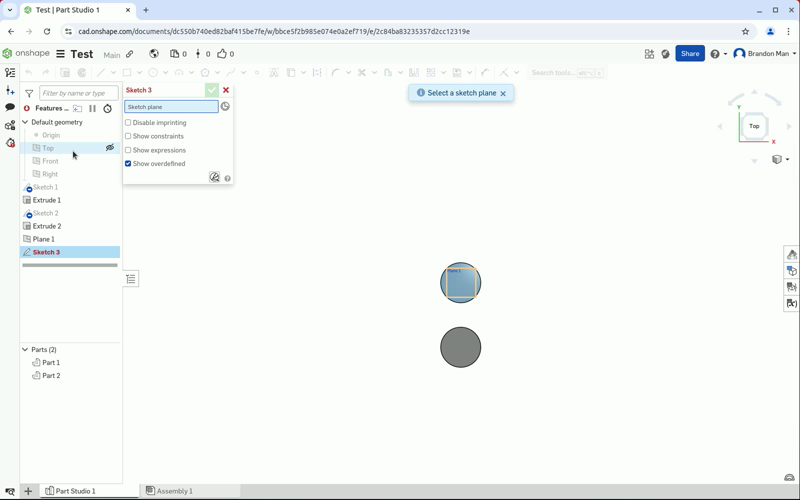
mouse_move(73, 241)
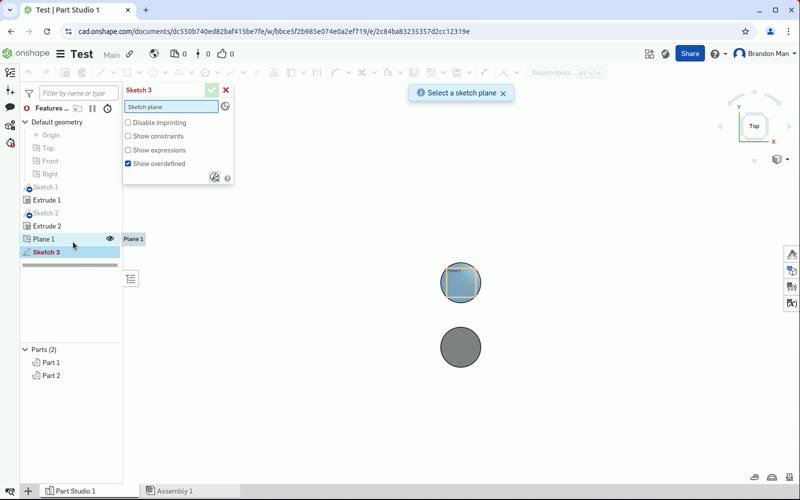
click(73, 241)
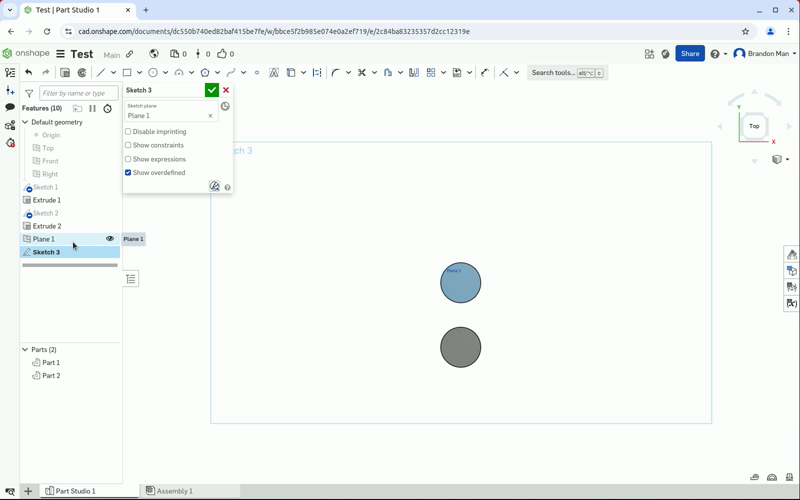
mouse_move(73, 352)
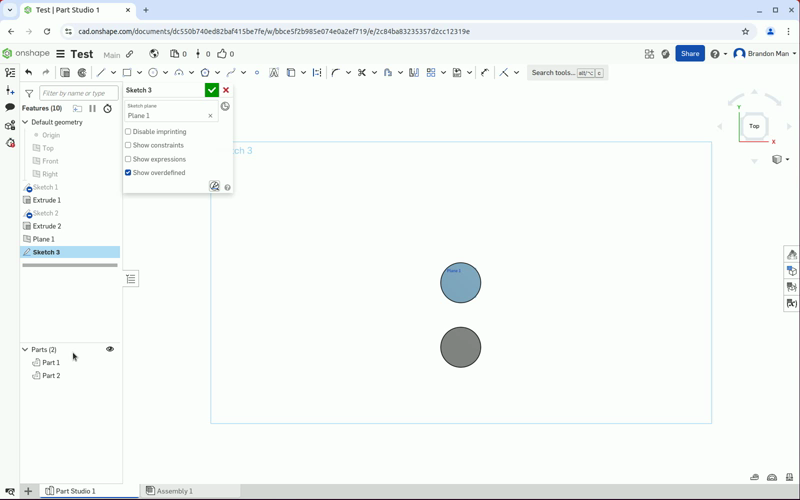
key(y)
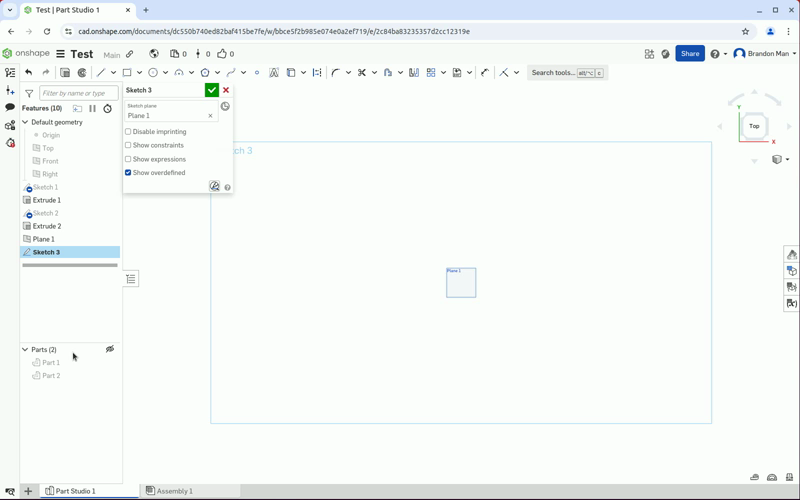
key(l)
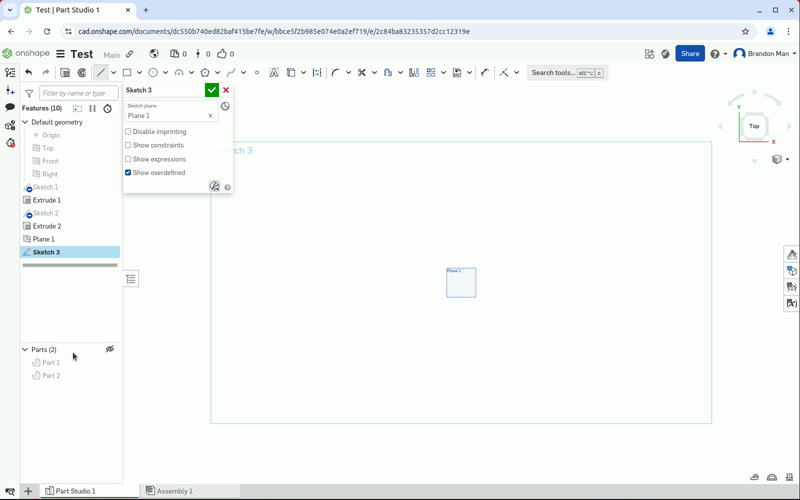
key_down(shift)
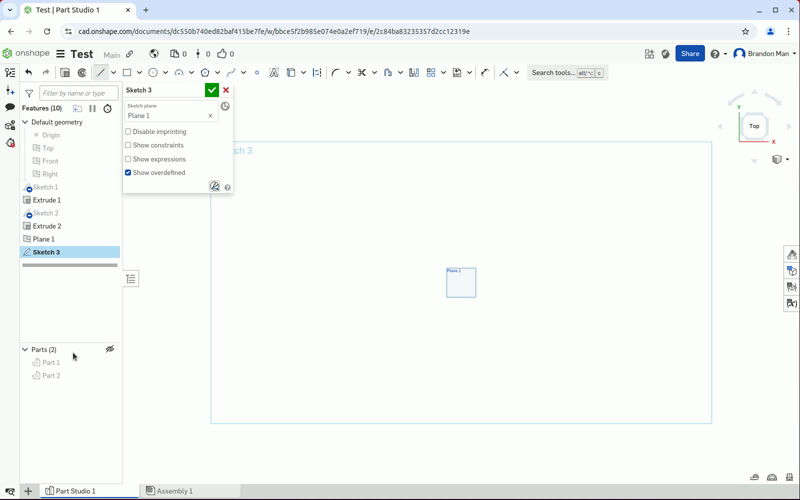
mouse_move(412, 395)
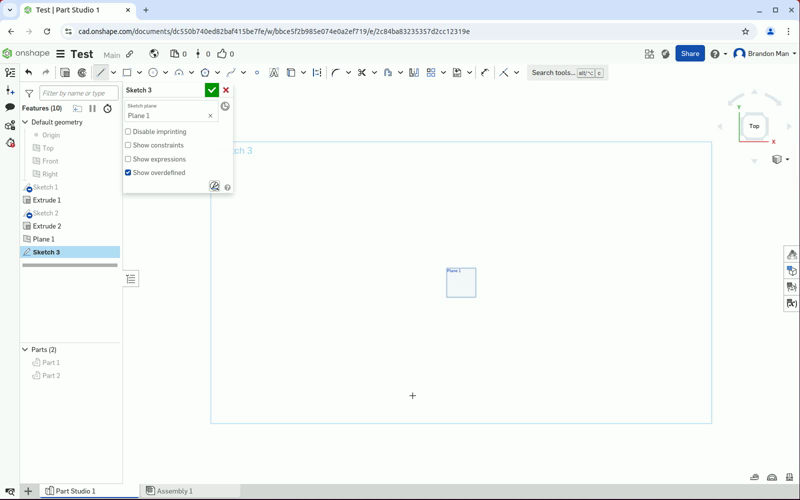
click(412, 395)
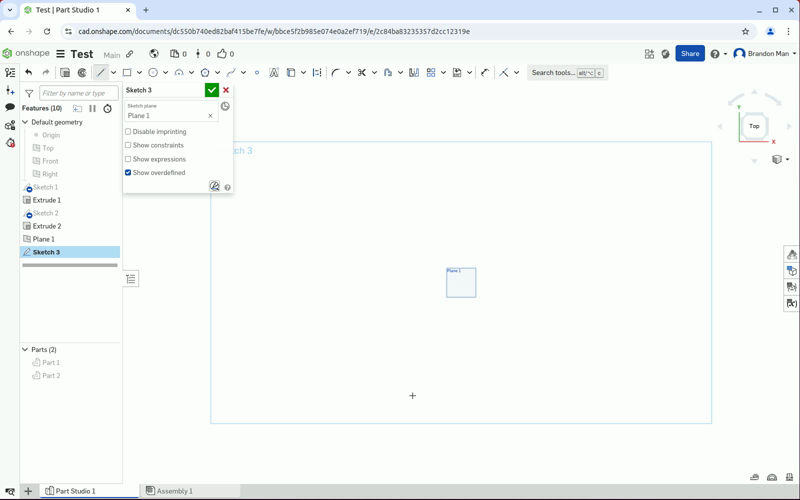
key_up(shift)
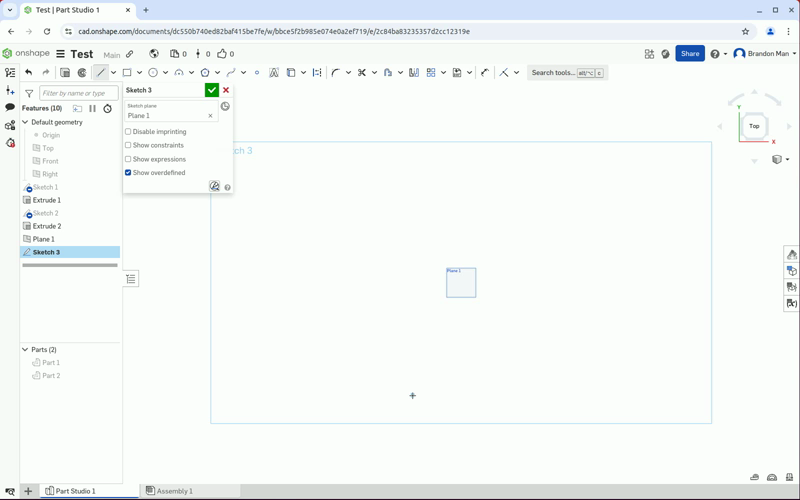
key_down(shift)
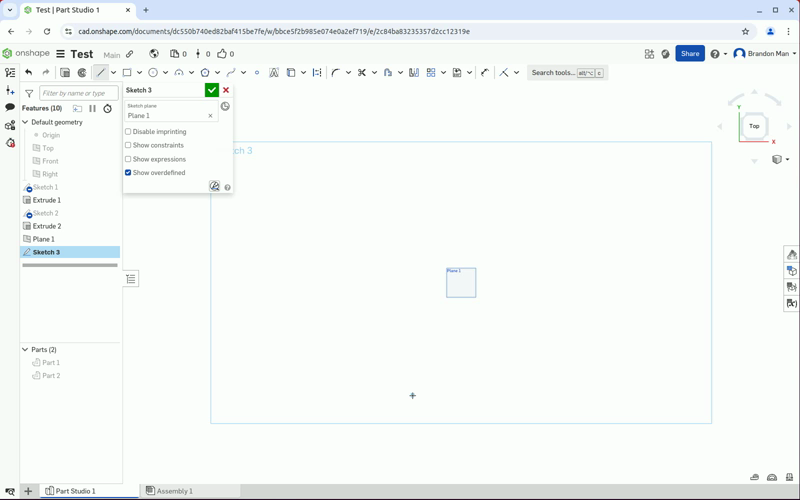
mouse_move(508, 395)
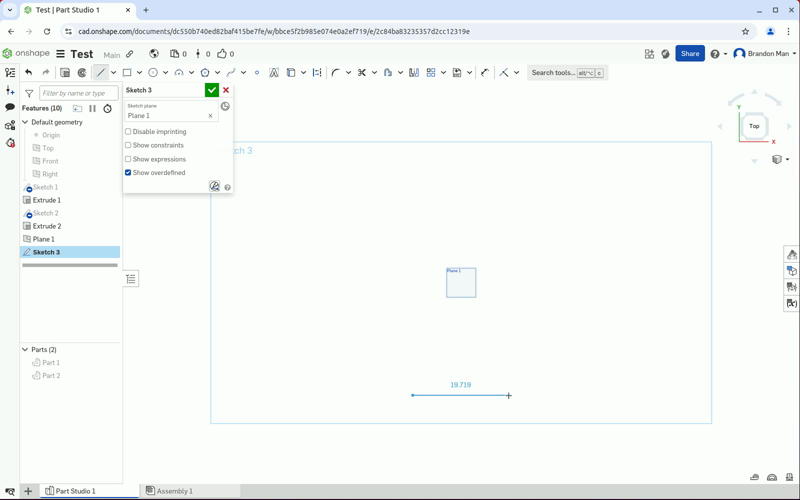
click(508, 395)
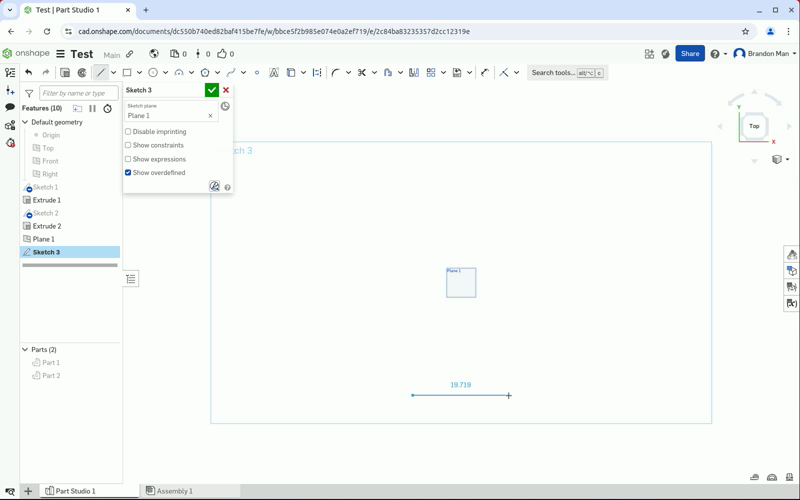
key_up(shift)
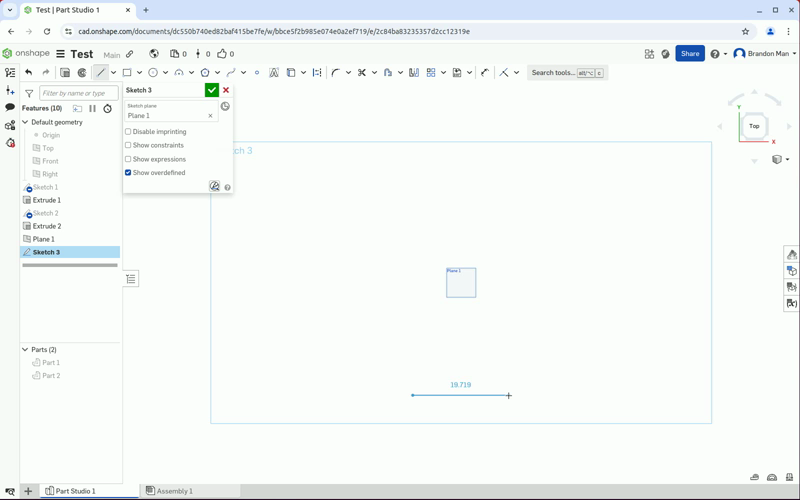
key_down(shift)
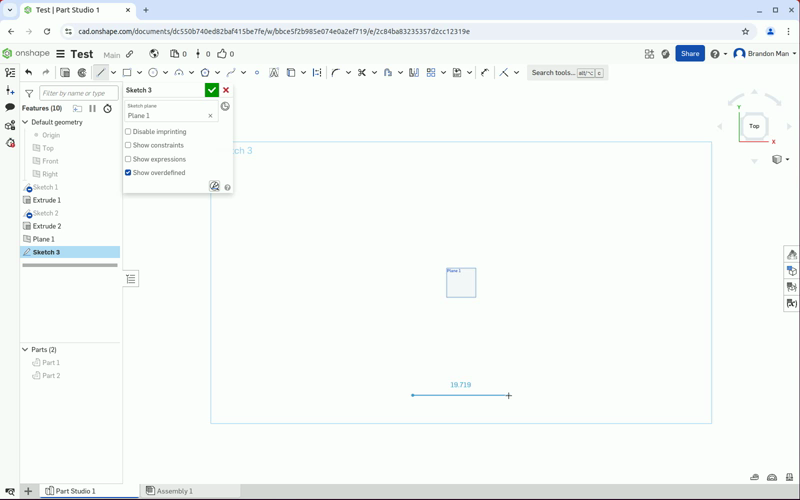
mouse_move(508, 235)
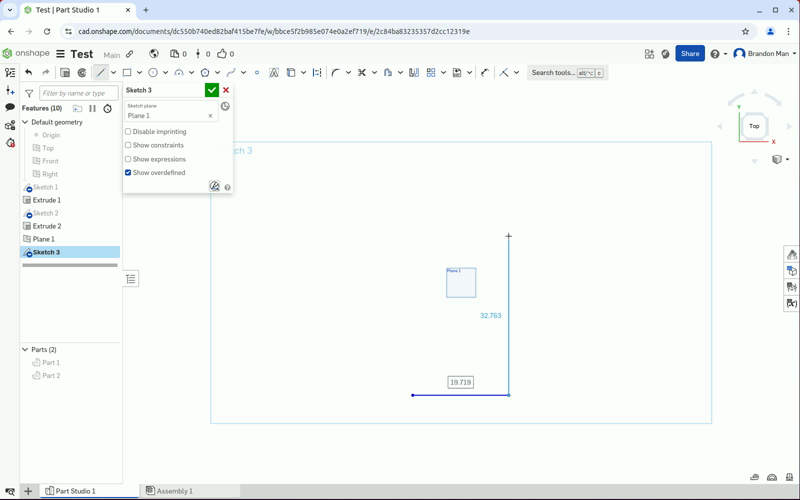
click(508, 235)
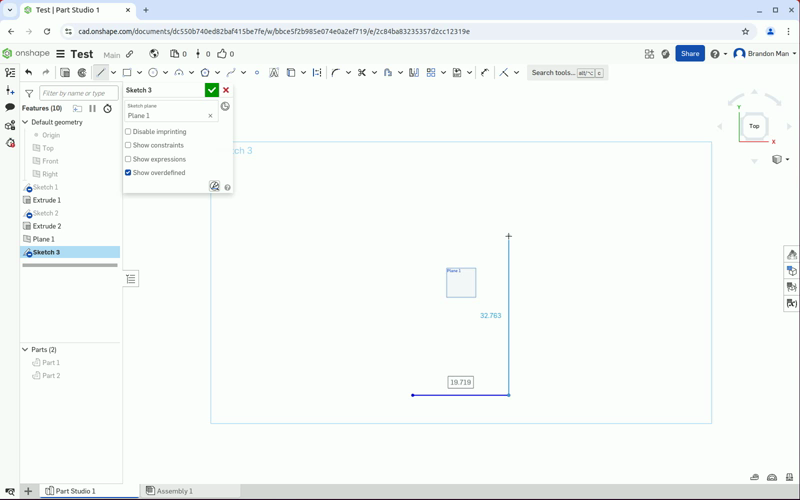
key_up(shift)
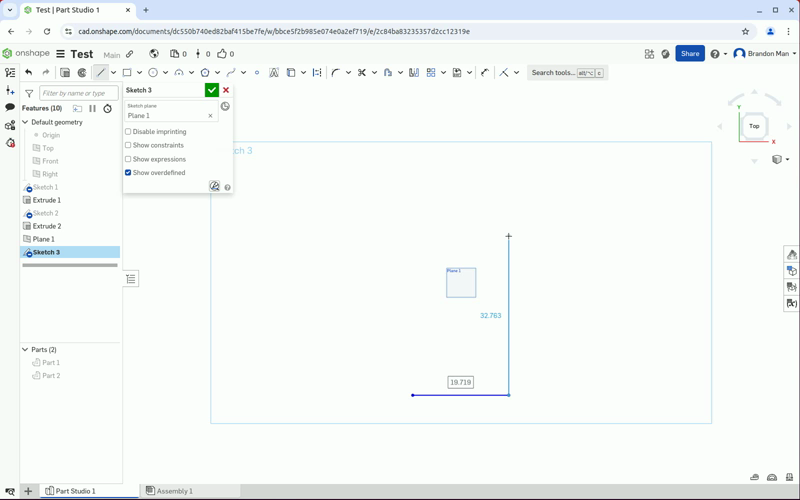
key_down(shift)
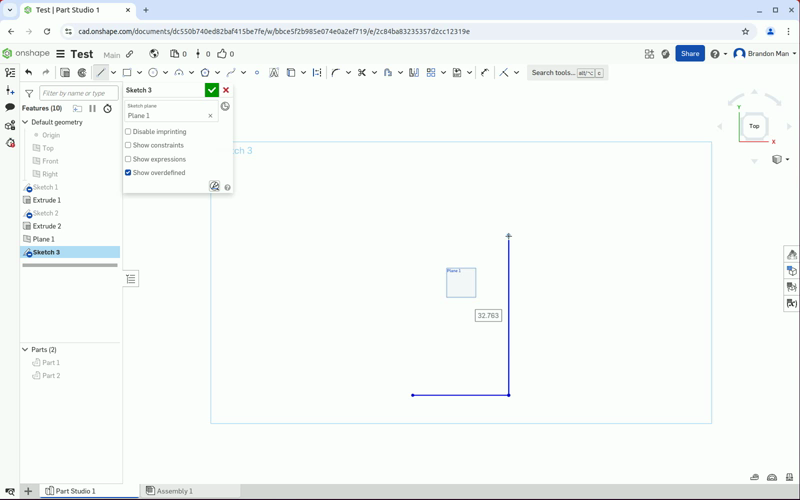
mouse_move(412, 235)
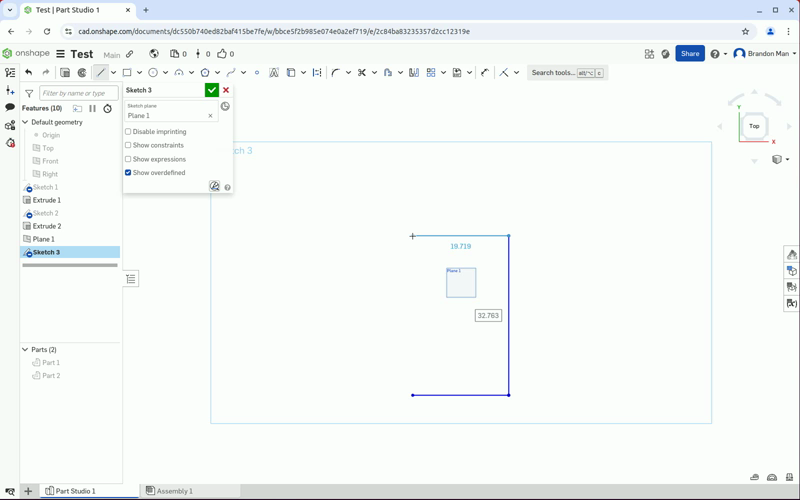
click(412, 235)
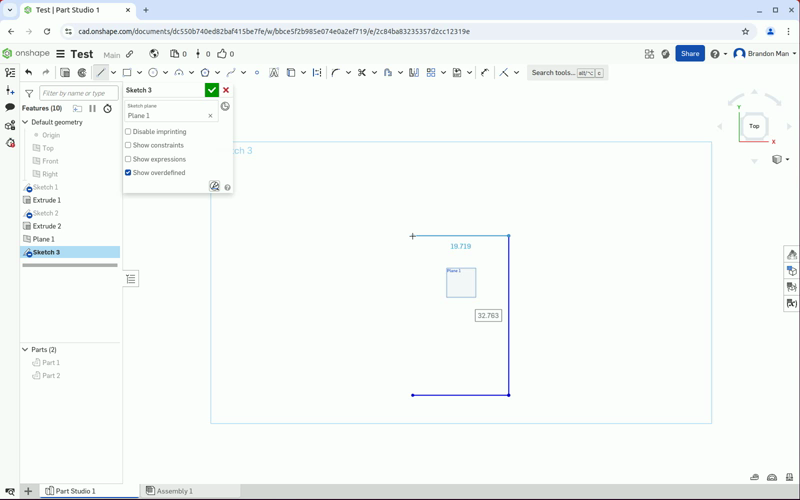
key_up(shift)
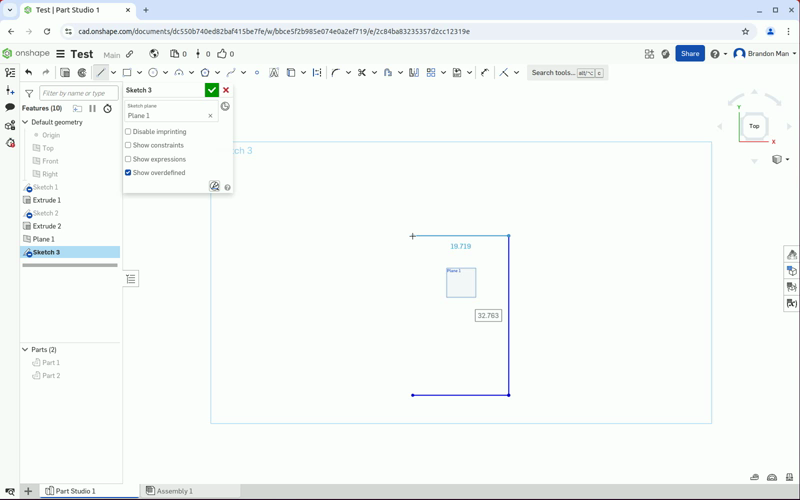
key_down(shift)
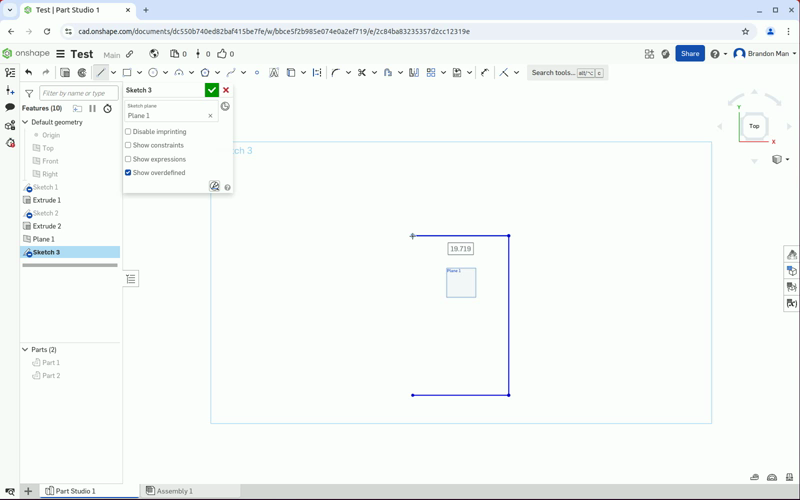
mouse_move(412, 395)
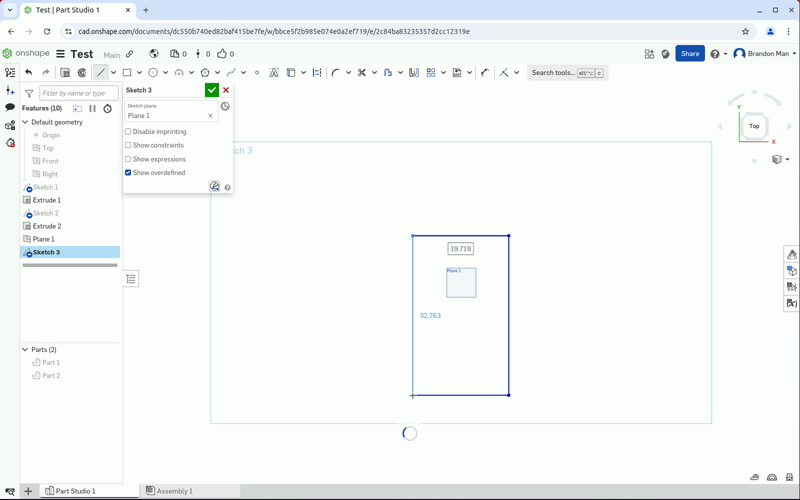
key_up(shift)
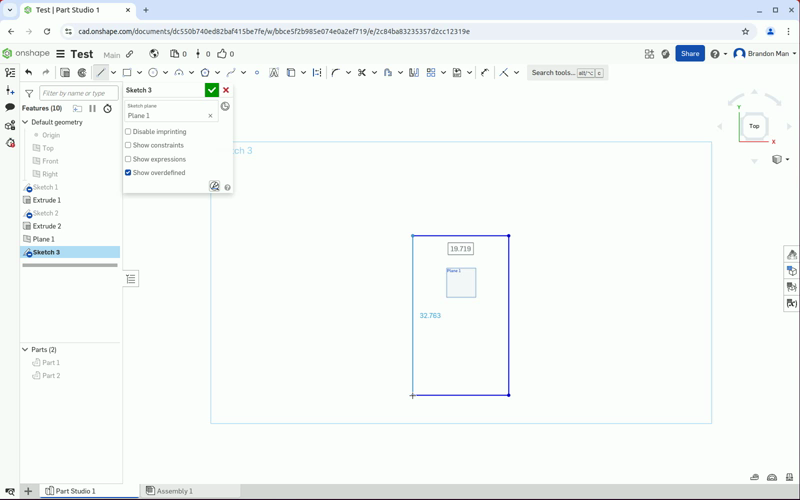
click(412, 395)
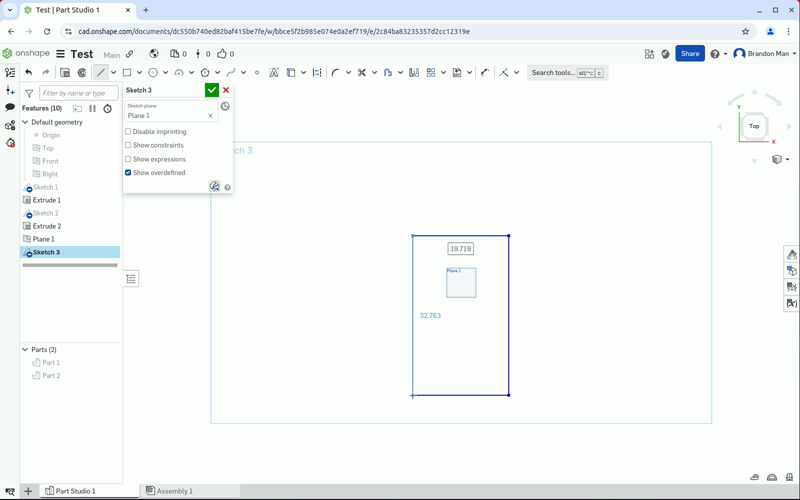
key(esc)
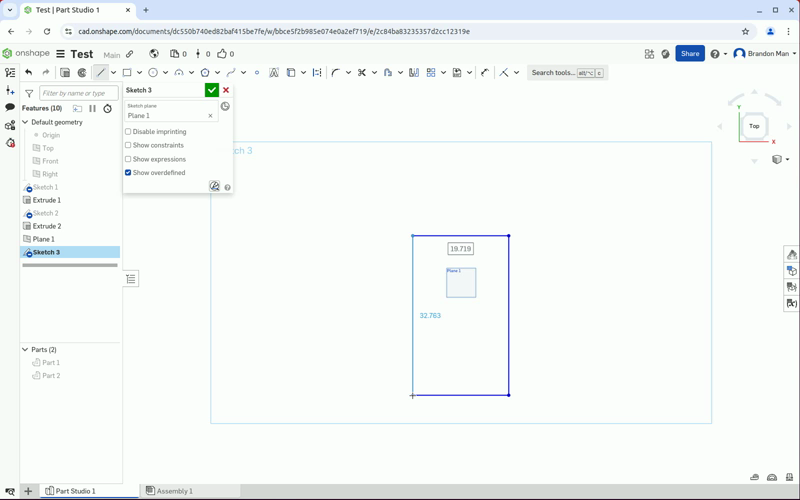
key(c)
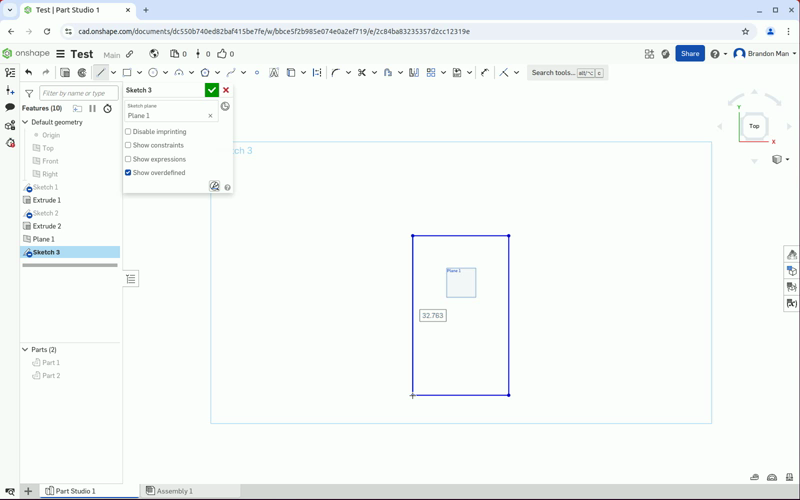
key_down(shift)
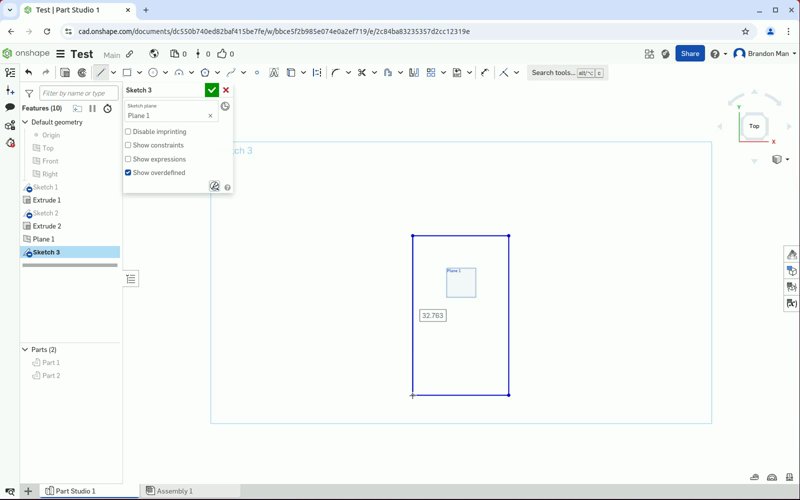
mouse_move(461, 284)
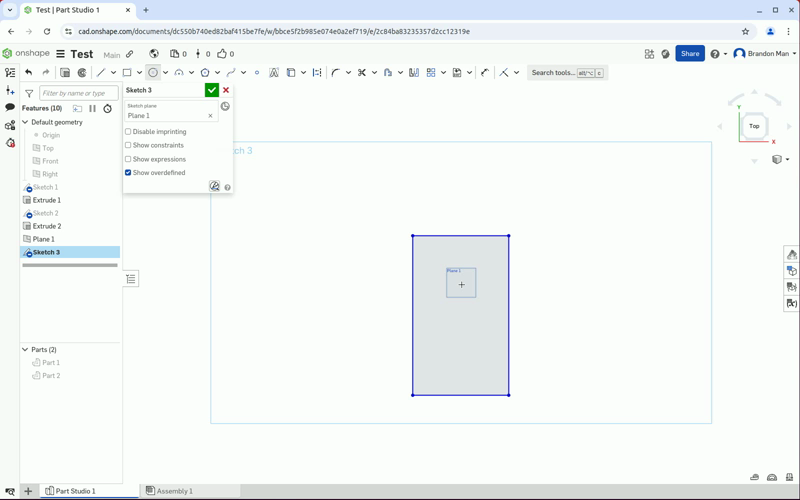
click(461, 284)
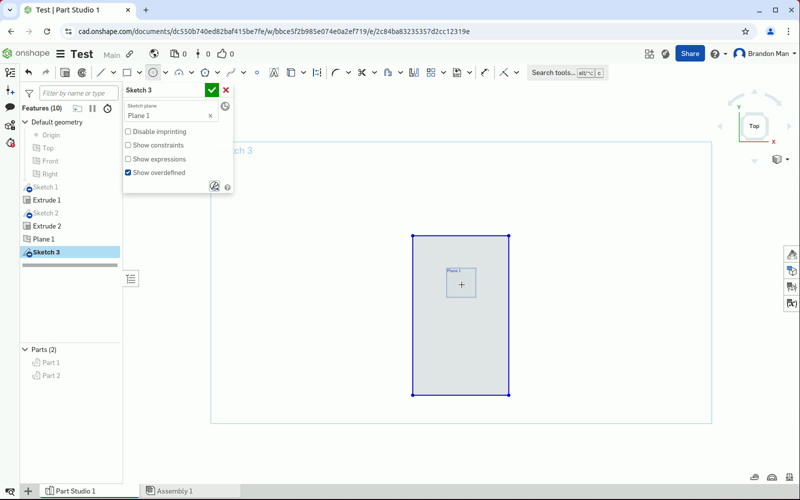
key_up(shift)
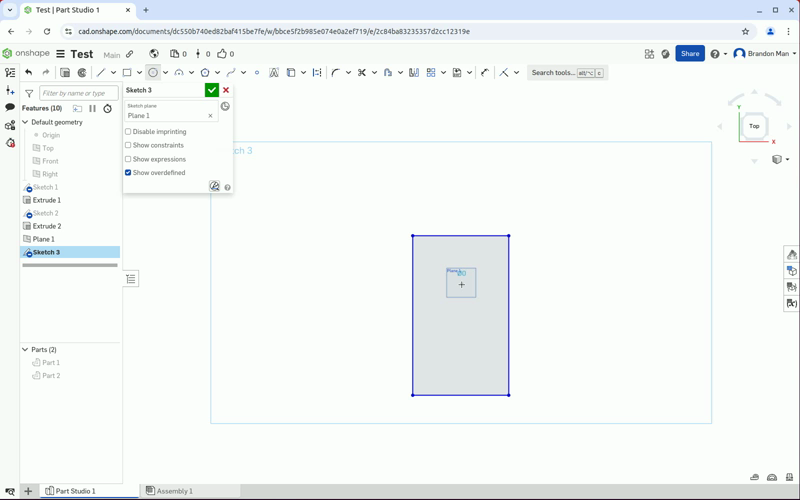
mouse_move(481, 284)
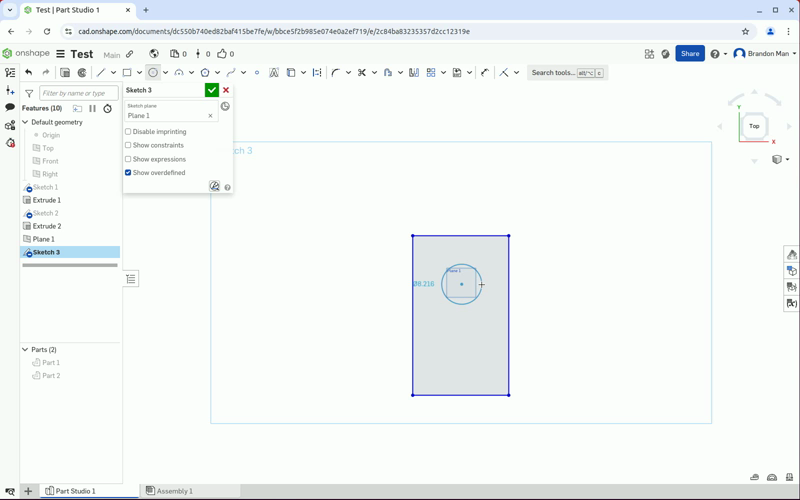
click(481, 284)
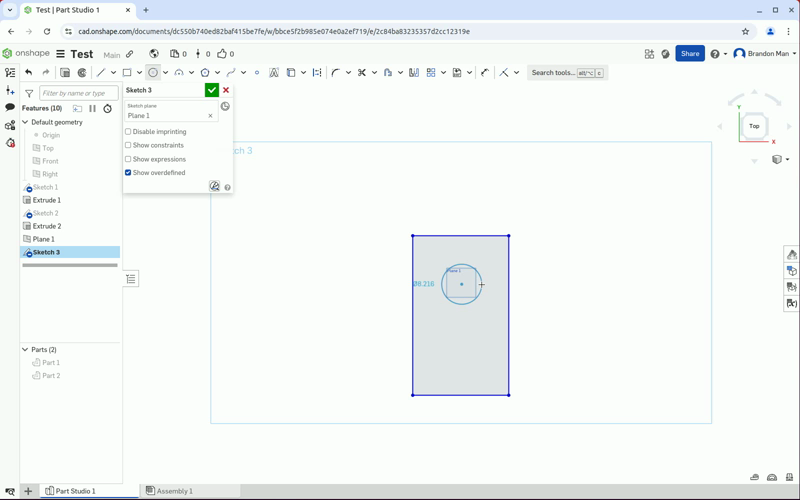
key(esc)
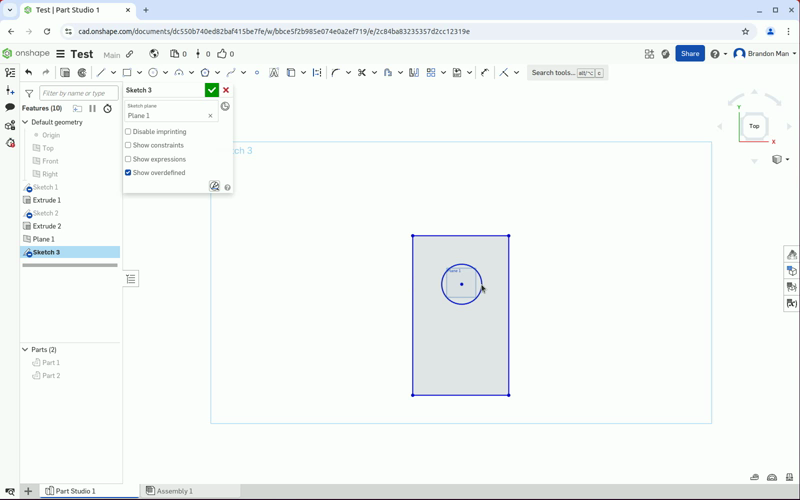
mouse_move(476, 309)
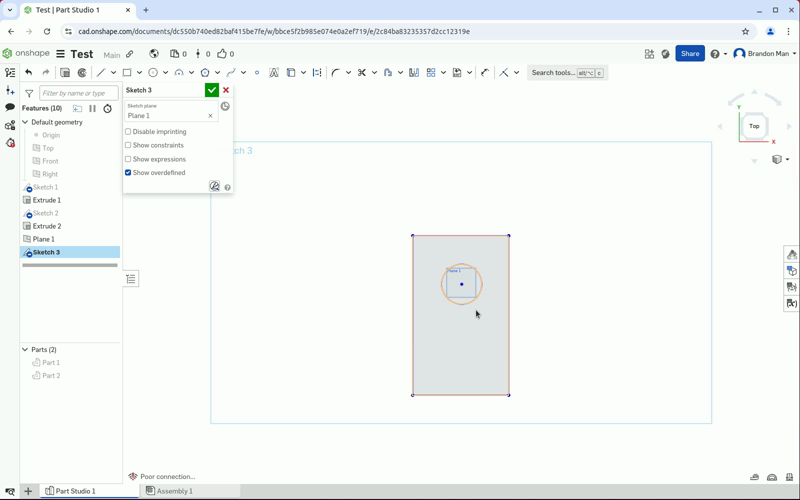
click(476, 309)
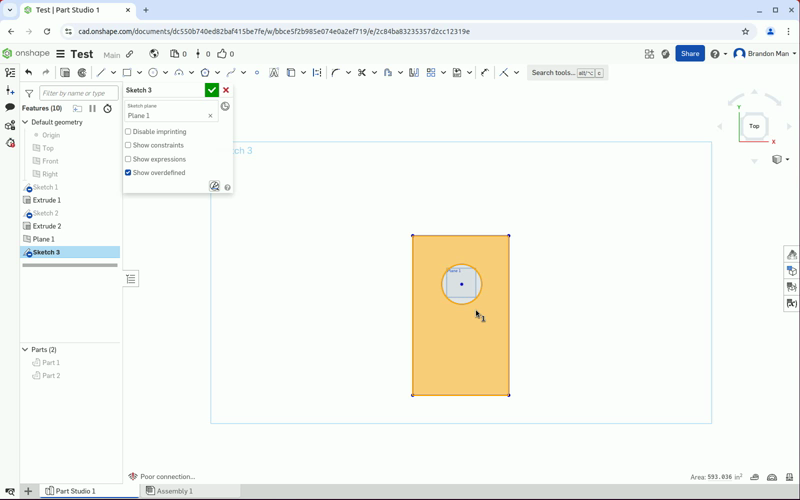
mouse_move(73, 352)
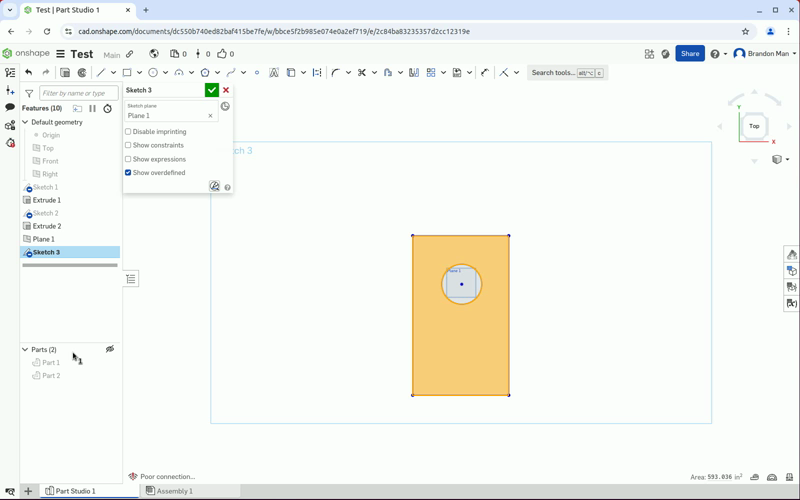
key(shift+y)
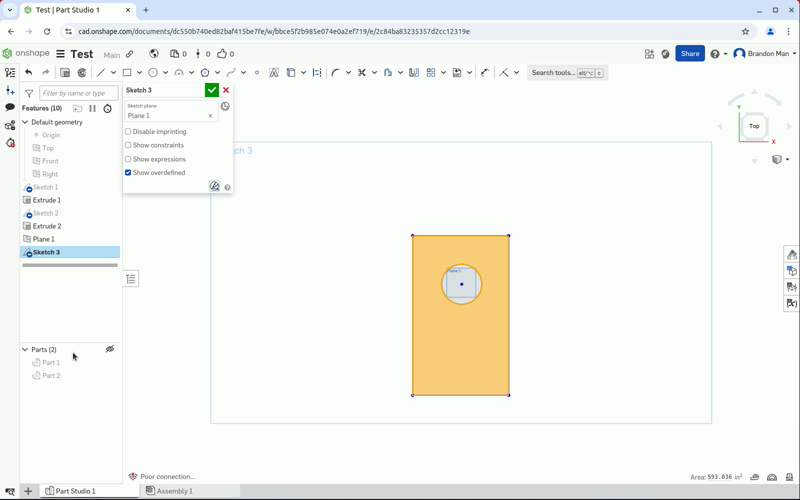
key(shift+e)
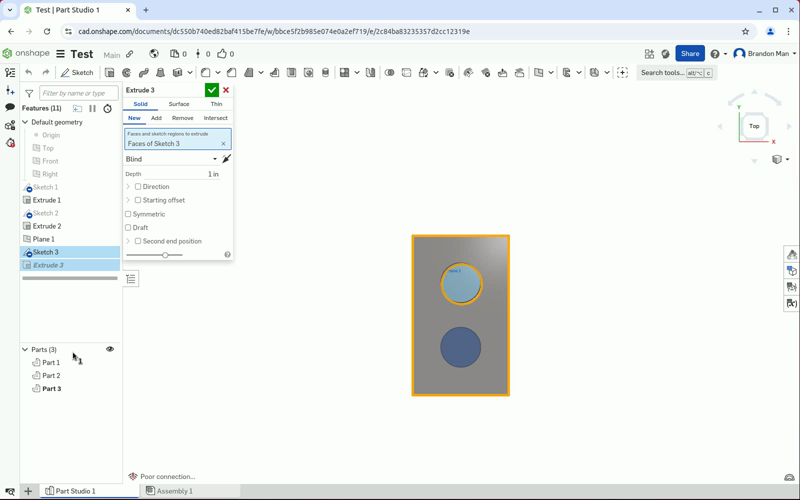
mouse_move(143, 106)
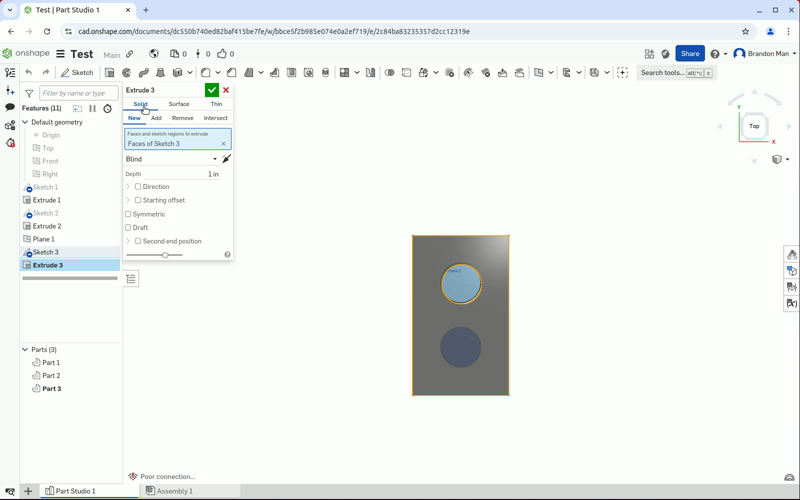
click(143, 106)
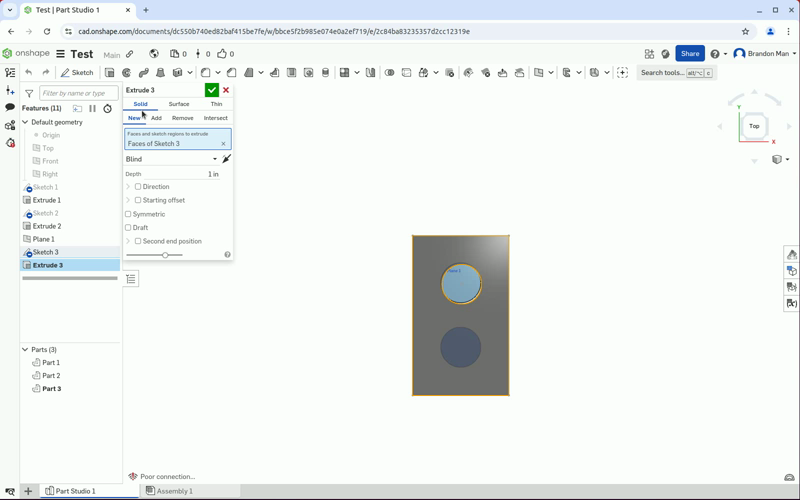
mouse_move(137, 120)
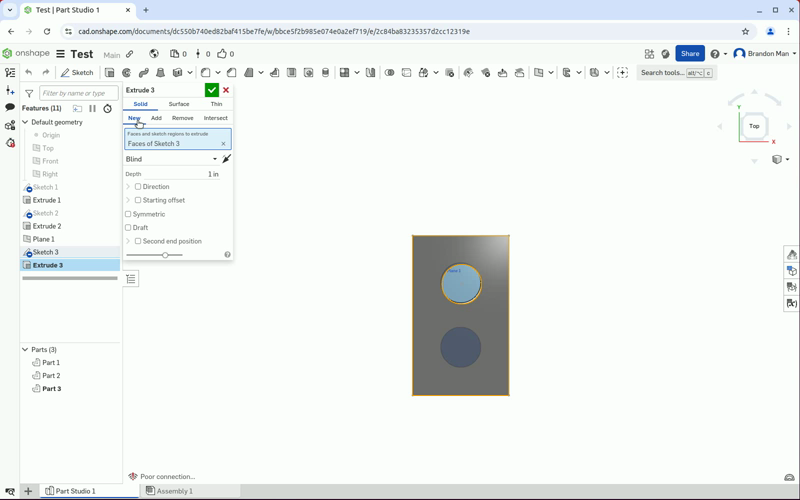
click(137, 120)
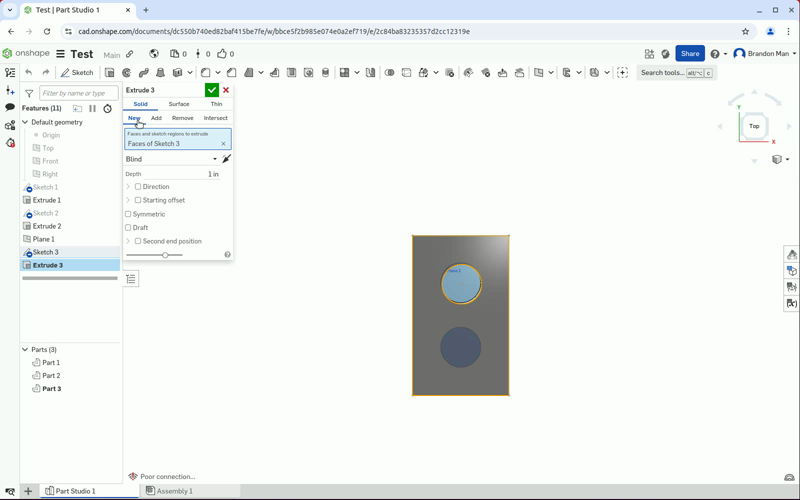
key(tab, 4)
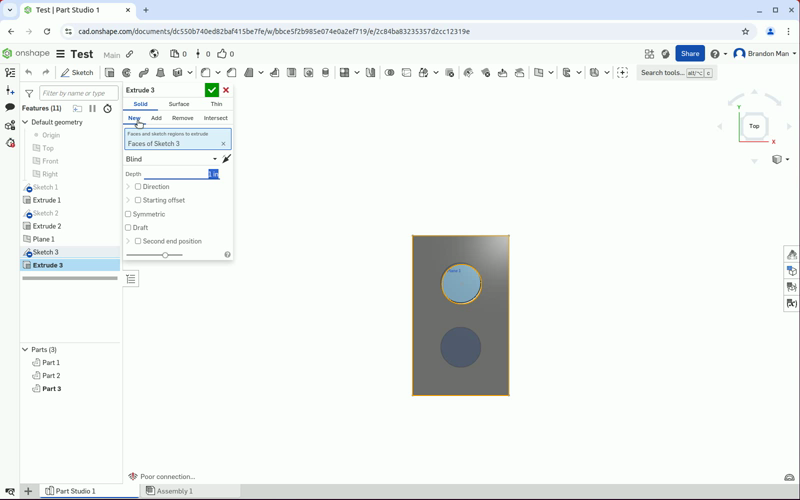
text(2.889)
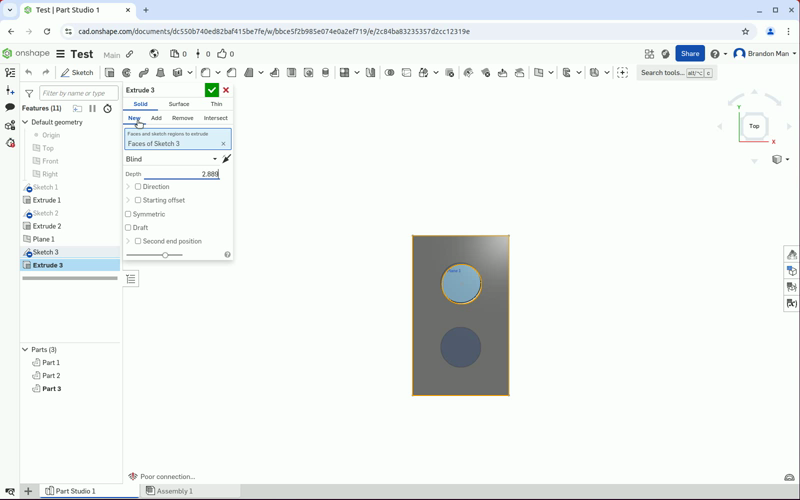
key(enter)
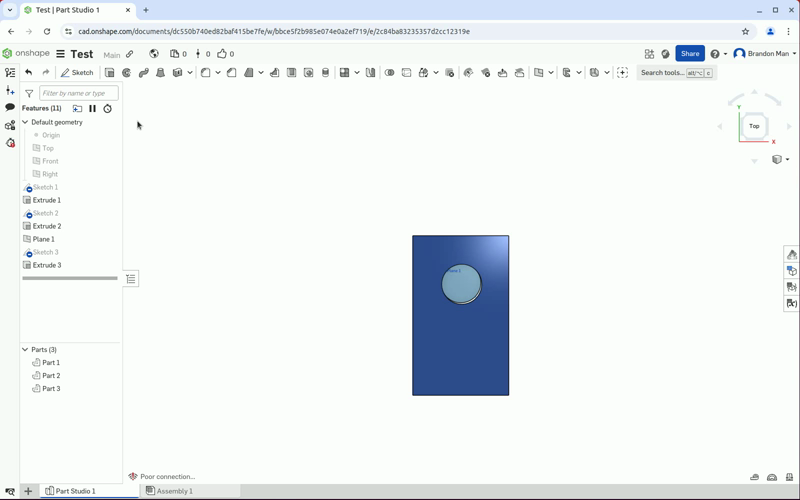
key(shift+h)
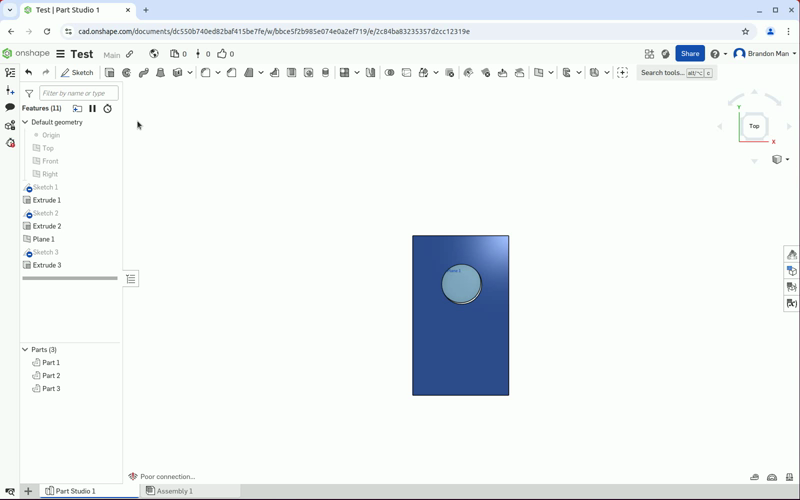
key(shift+h)
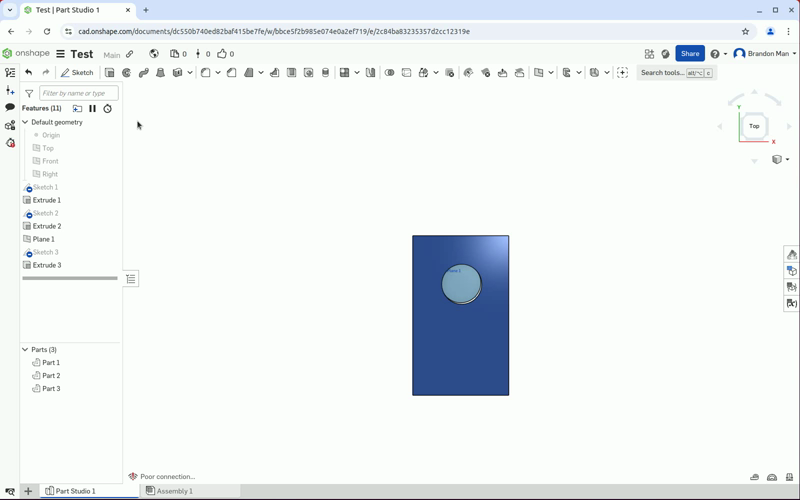
mouse_move(73, 189)
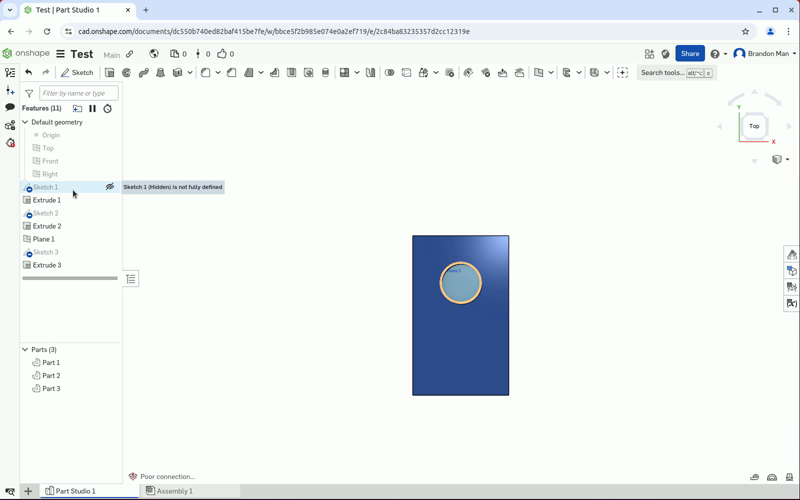
click(73, 189)
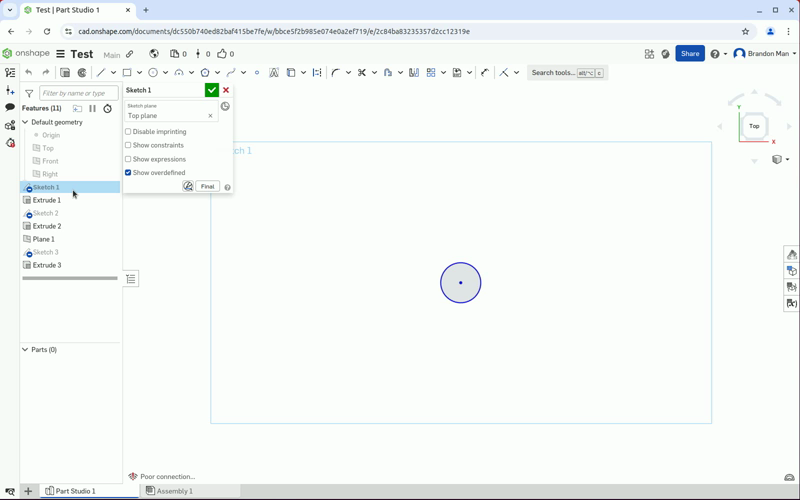
mouse_move(229, 92)
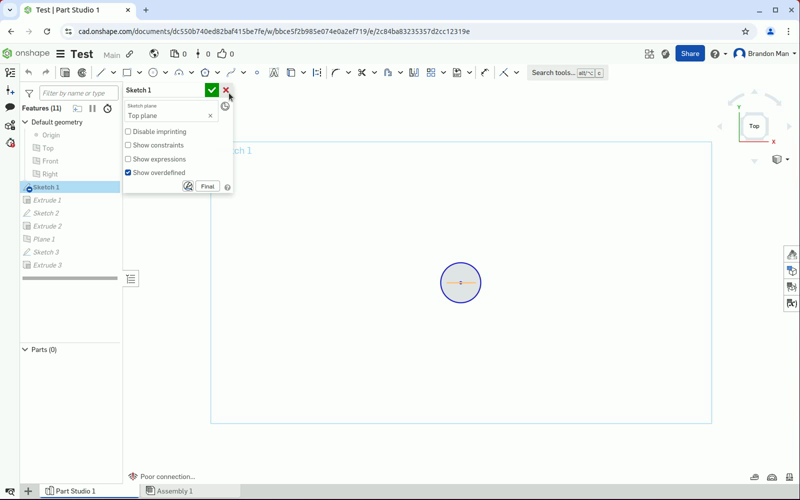
click(229, 92)
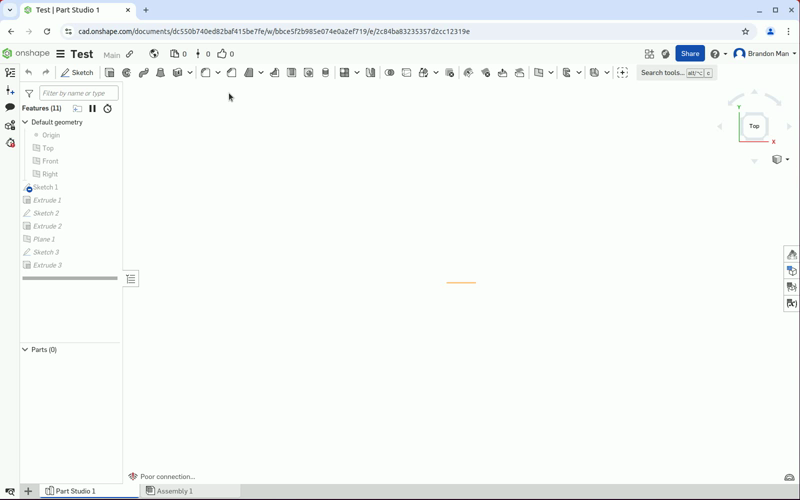
key(shift+s)
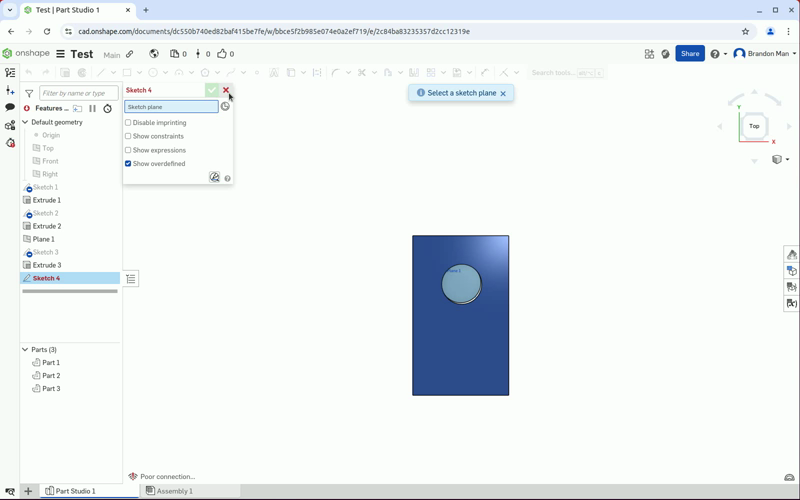
mouse_move(73, 241)
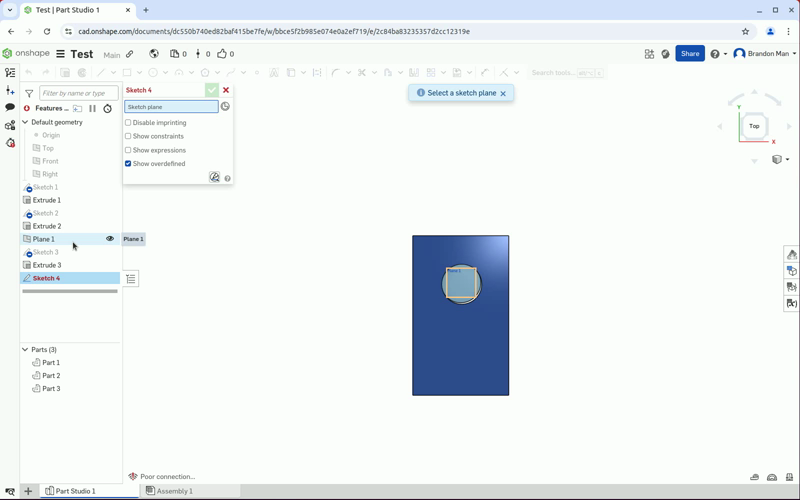
click(73, 241)
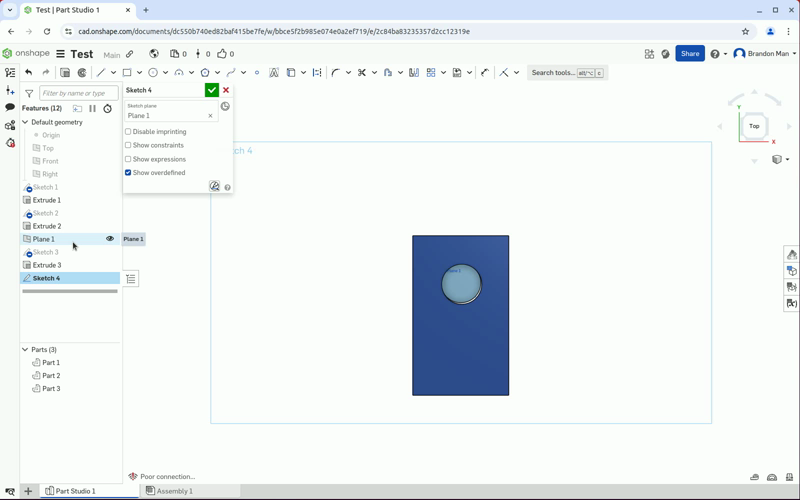
mouse_move(73, 352)
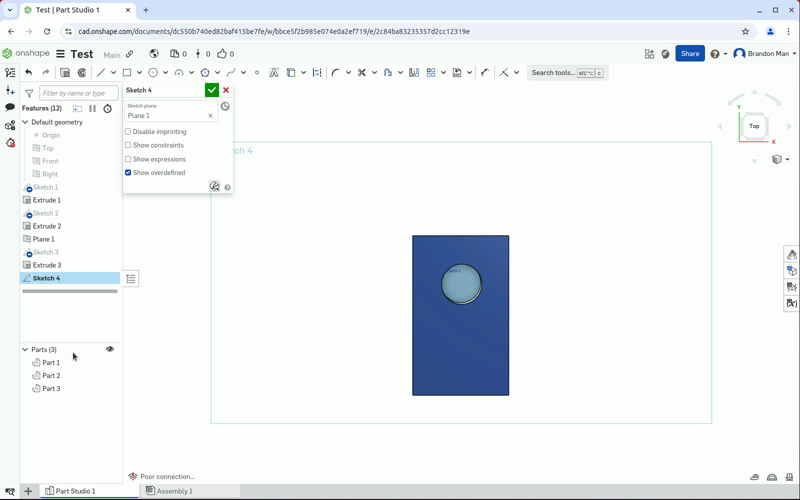
key(y)
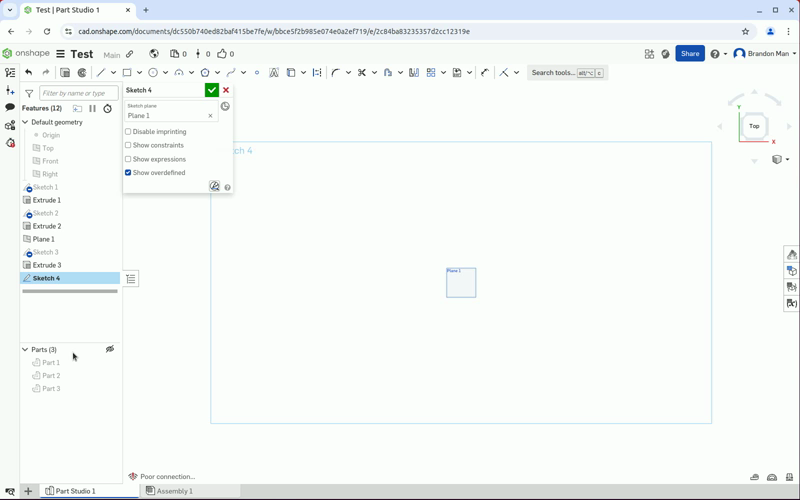
key(c)
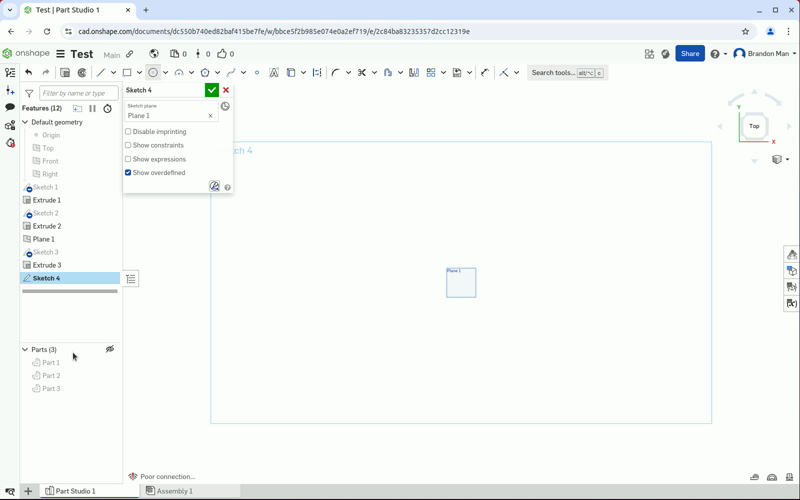
key_down(shift)
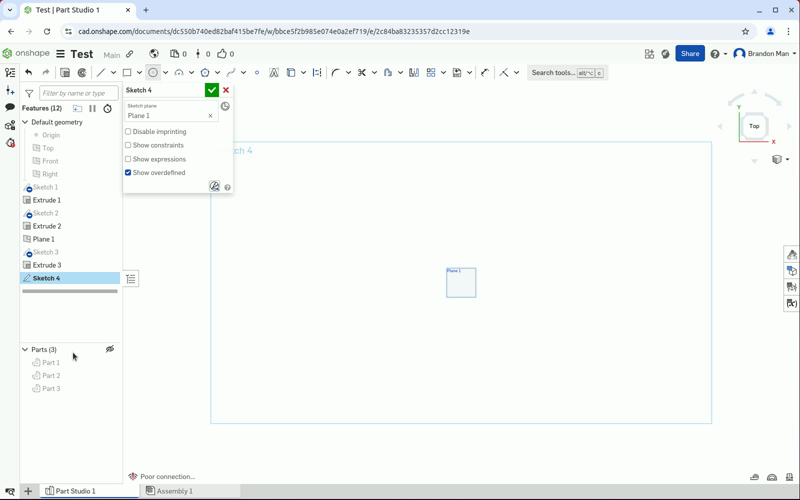
mouse_move(460, 282)
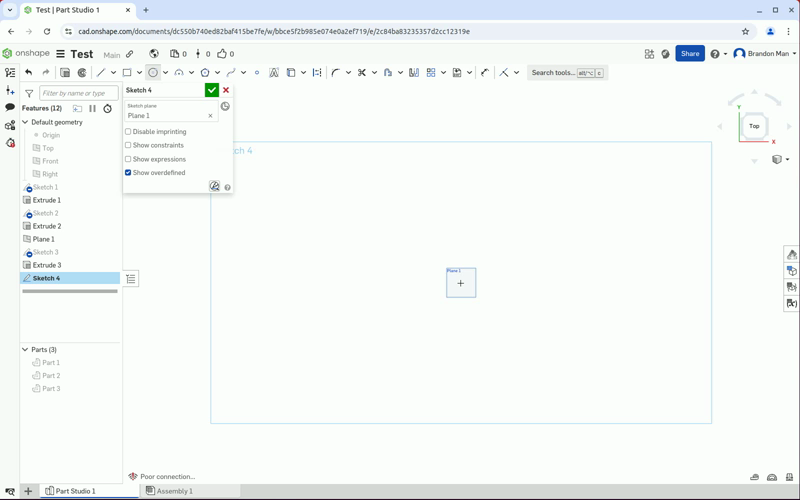
click(460, 282)
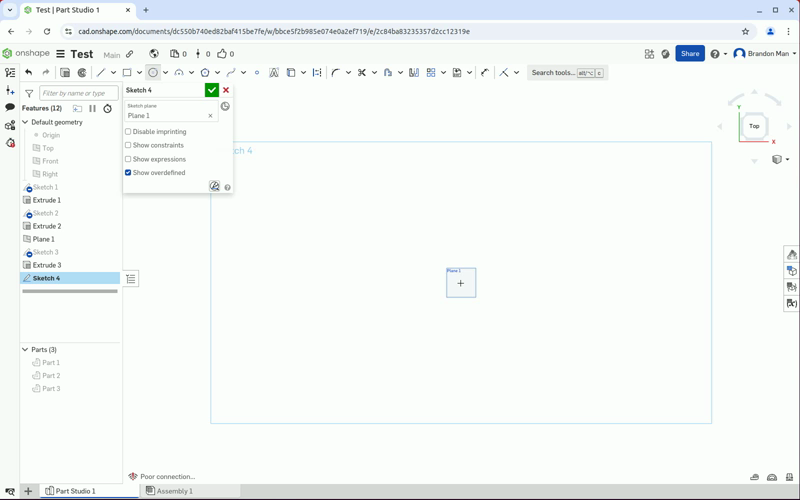
key_up(shift)
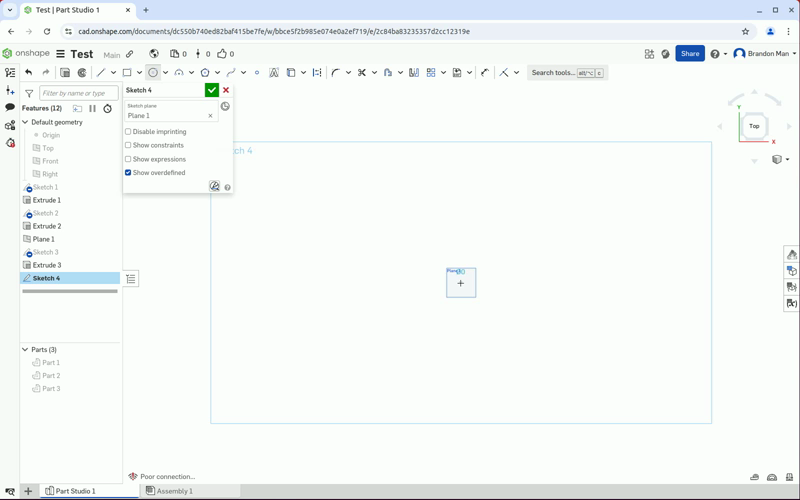
mouse_move(480, 282)
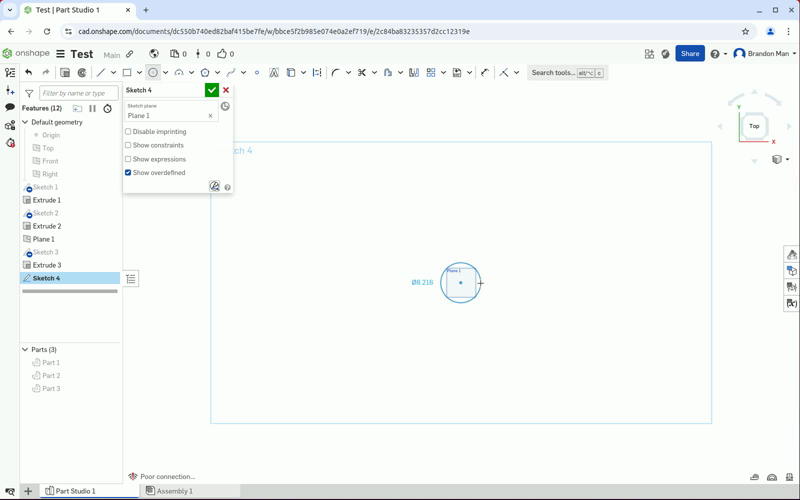
click(480, 282)
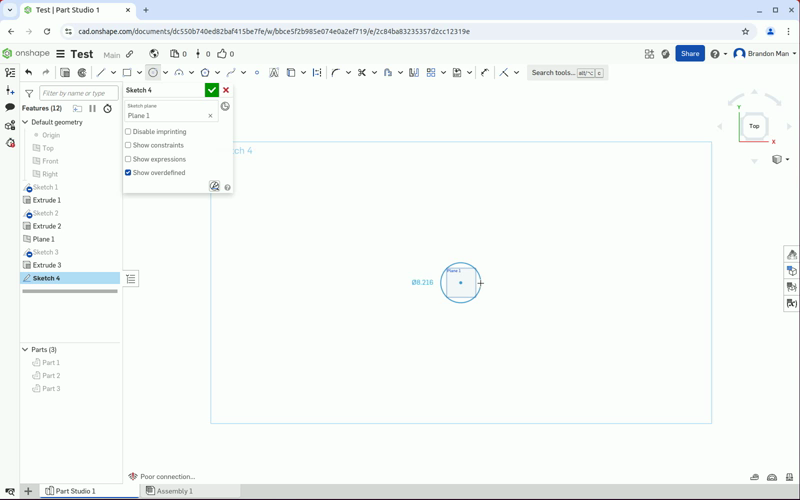
key(esc)
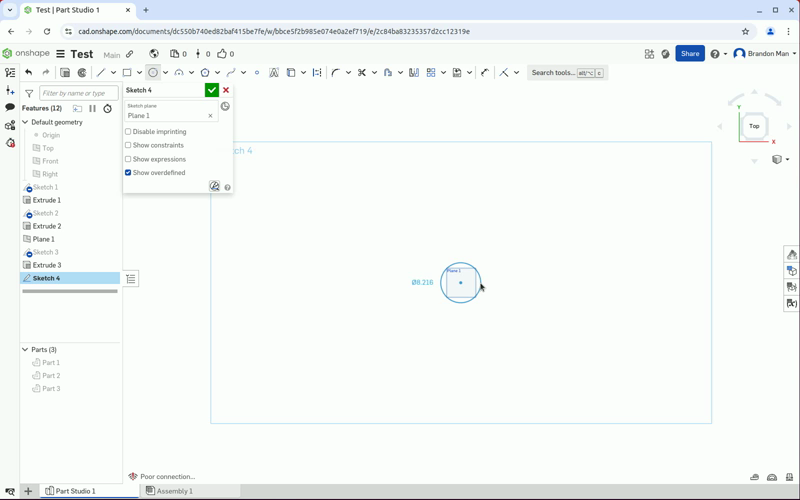
mouse_move(443, 284)
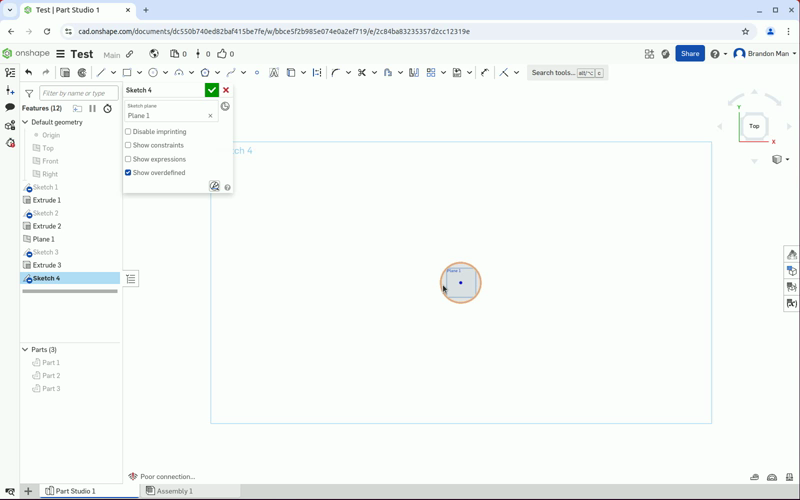
scroll(6)
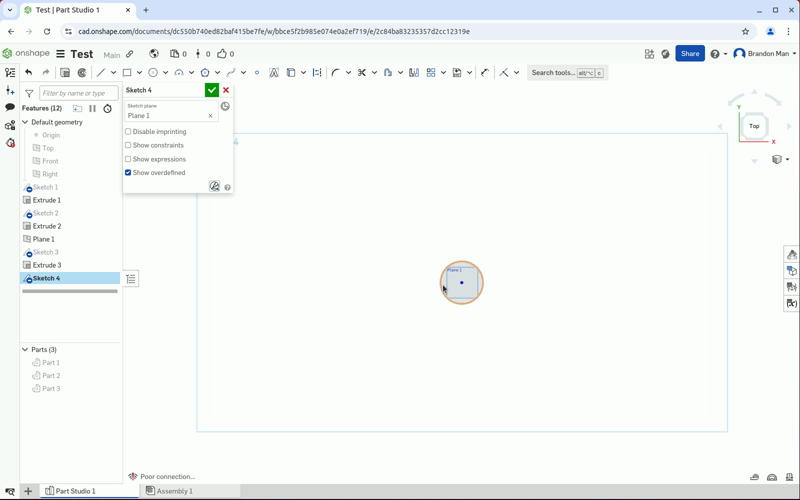
scroll(6)
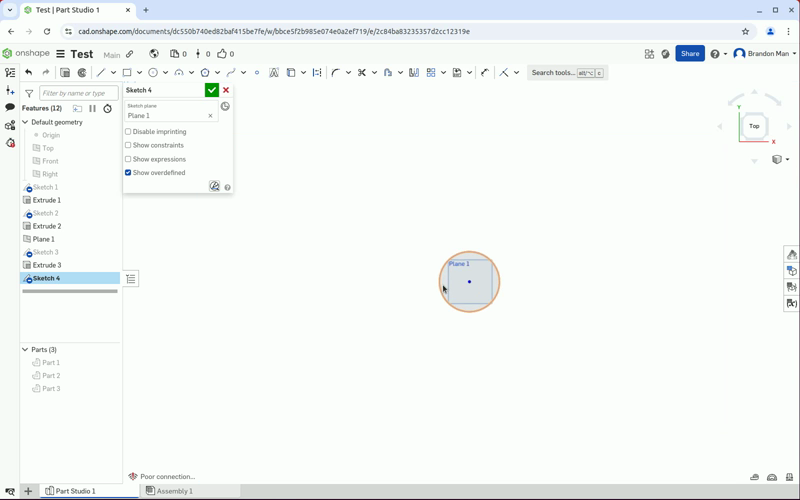
scroll(6)
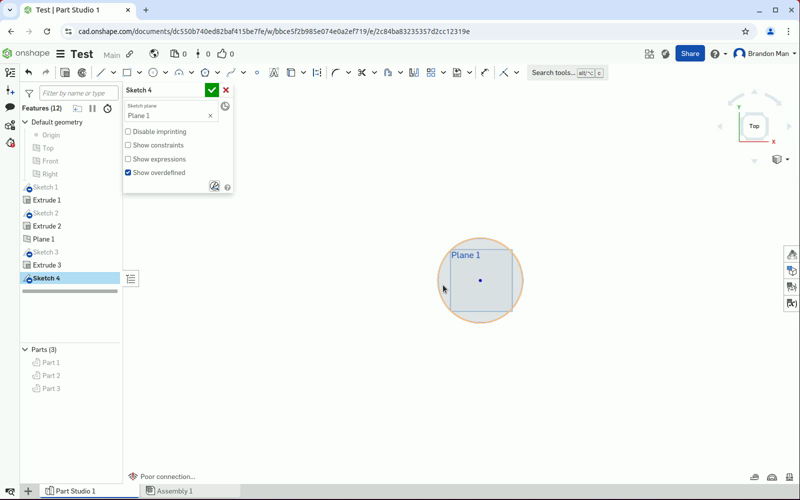
scroll(6)
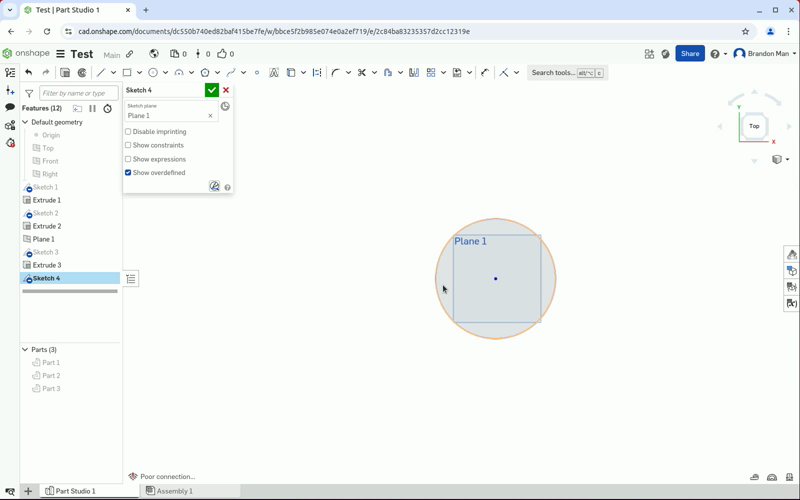
scroll(6)
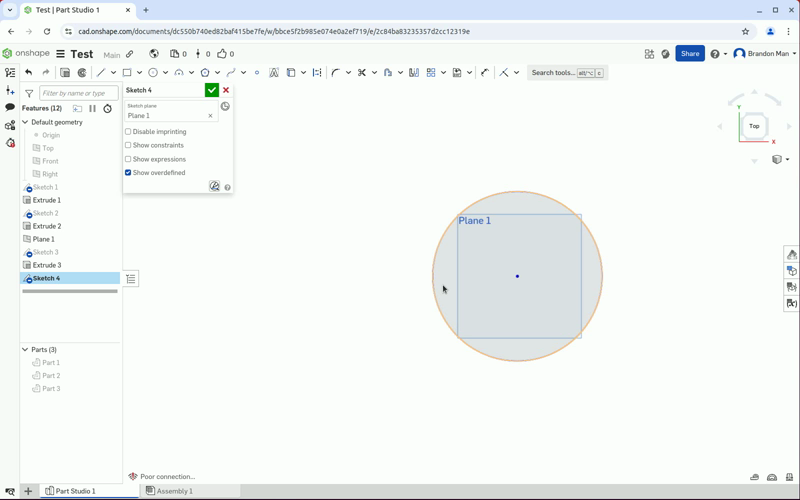
scroll(6)
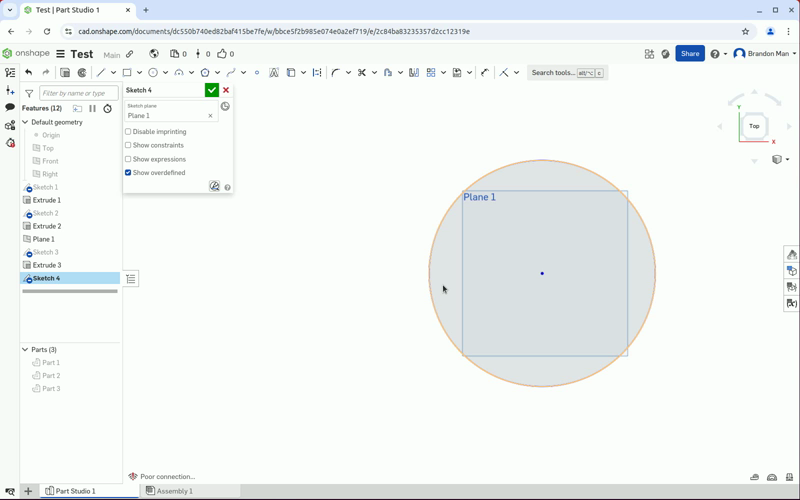
scroll(6)
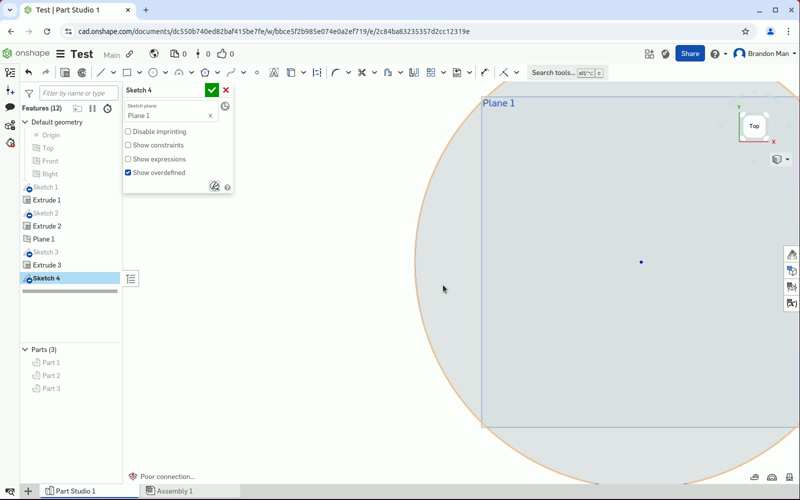
click(443, 284)
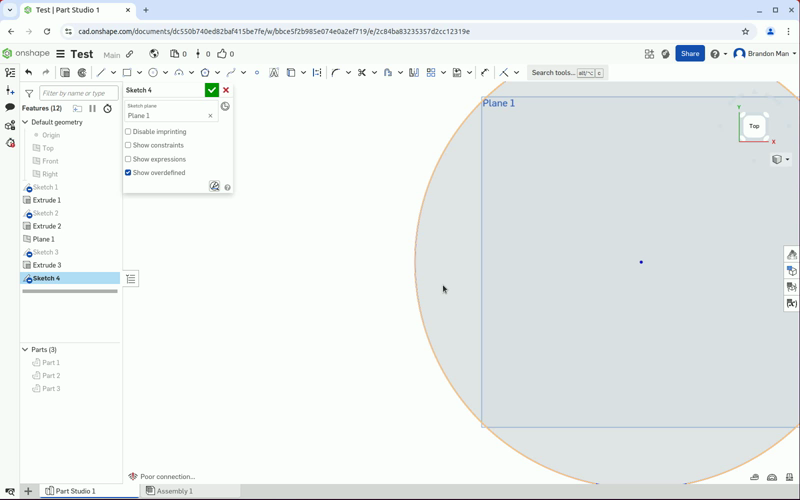
scroll(-6)
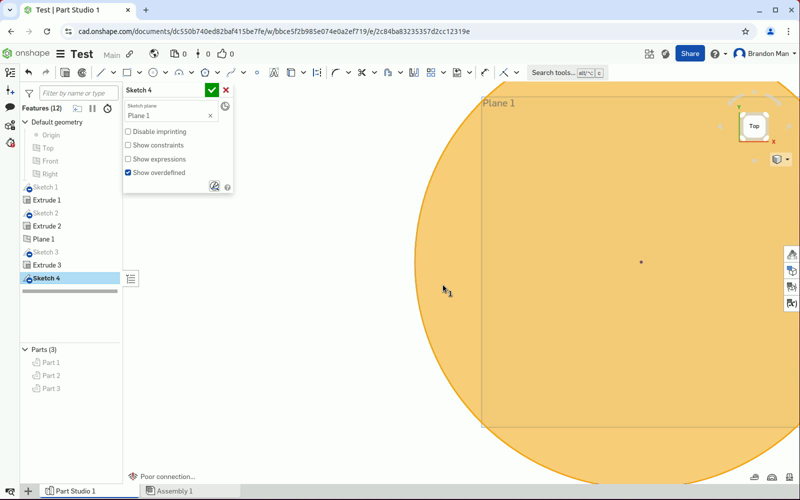
scroll(-6)
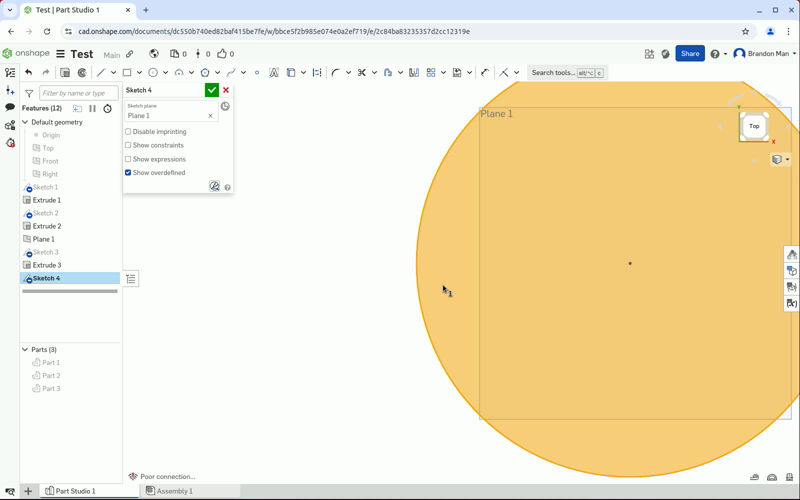
scroll(-6)
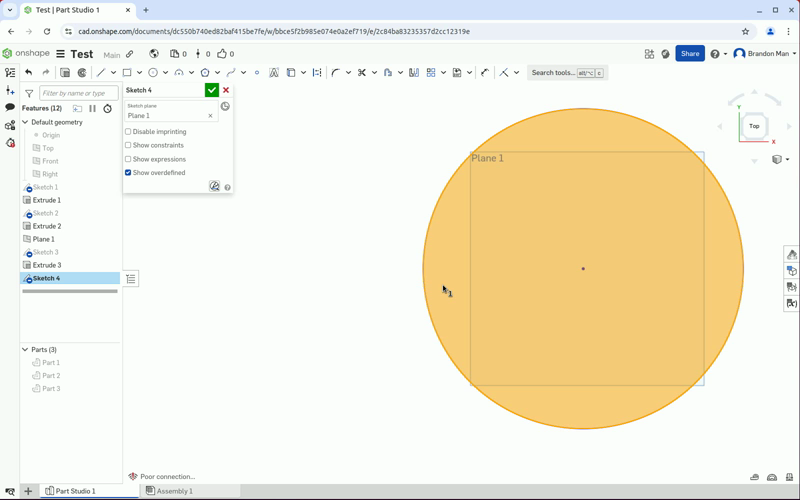
scroll(-6)
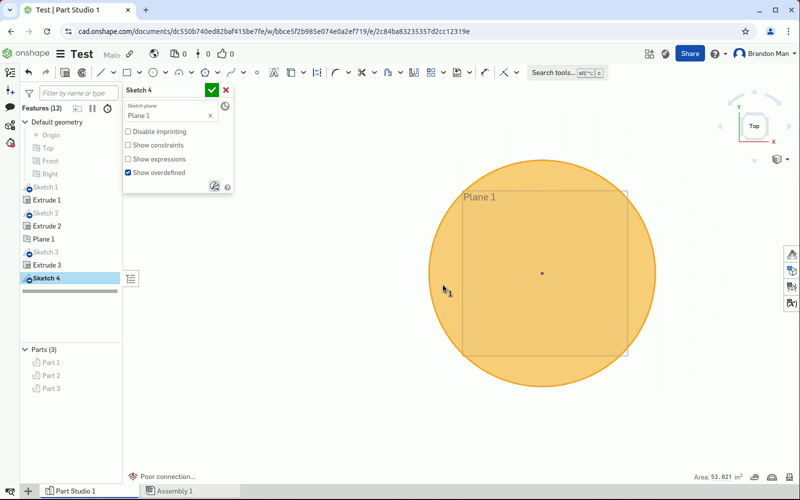
scroll(-6)
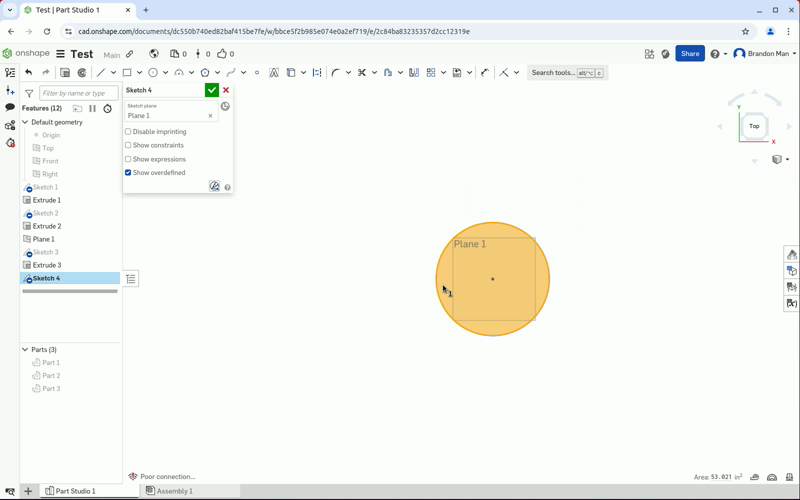
scroll(-6)
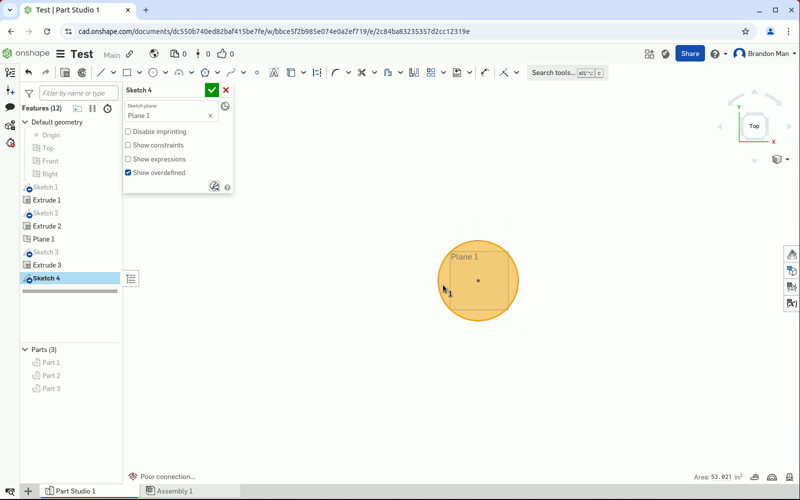
scroll(-6)
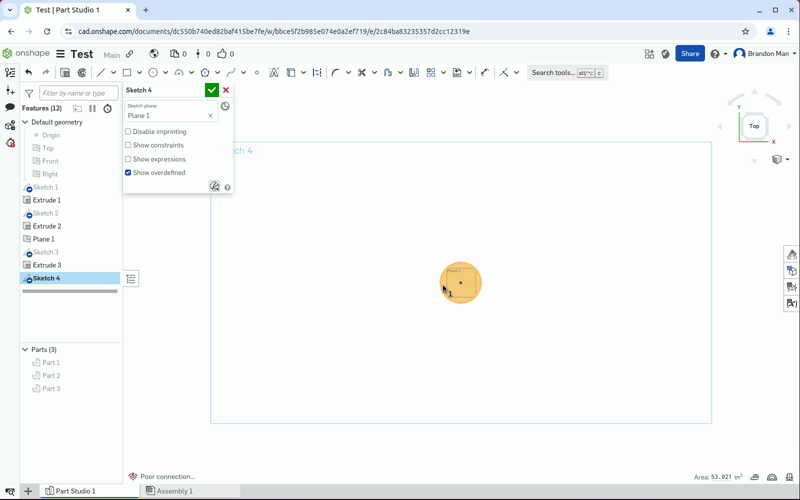
mouse_move(73, 352)
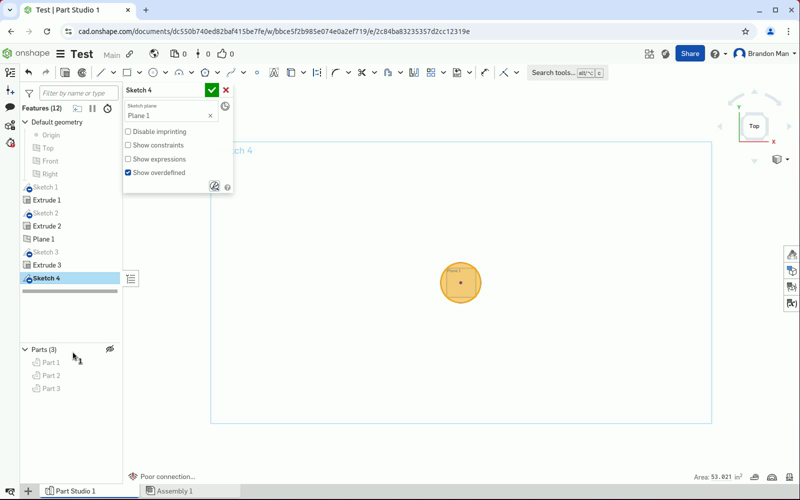
key(shift+y)
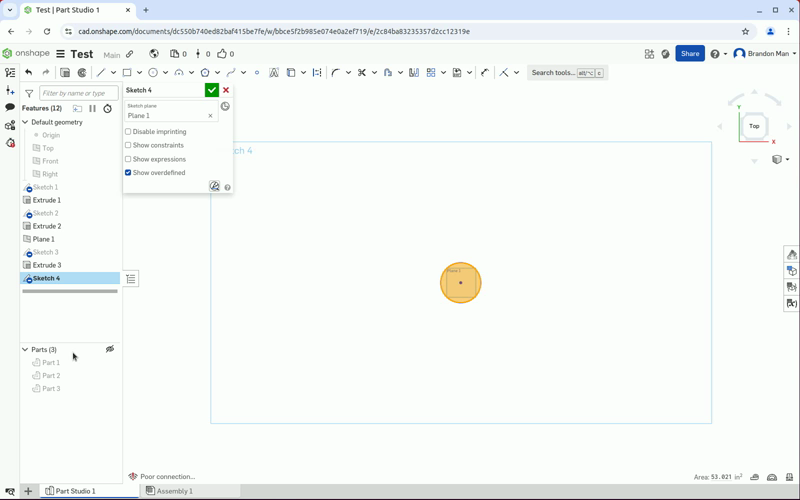
key(shift+e)
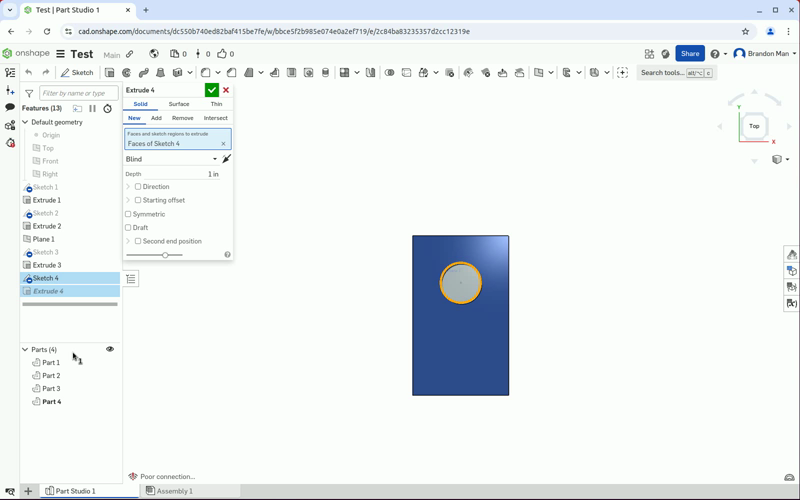
mouse_move(143, 106)
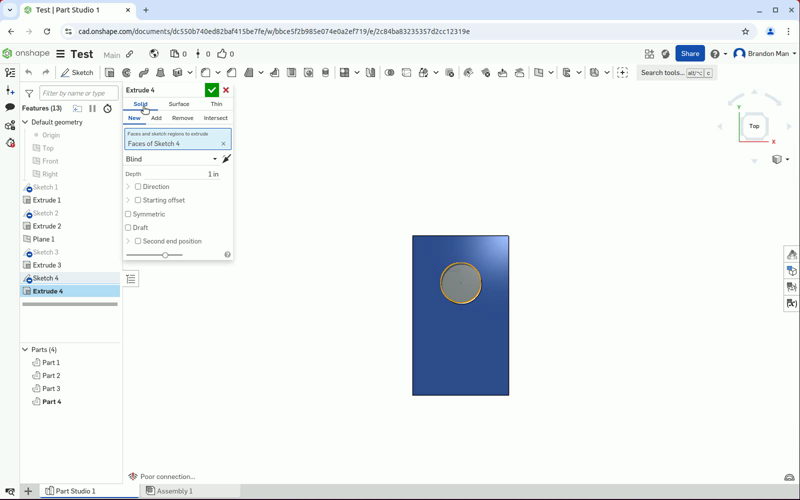
click(143, 106)
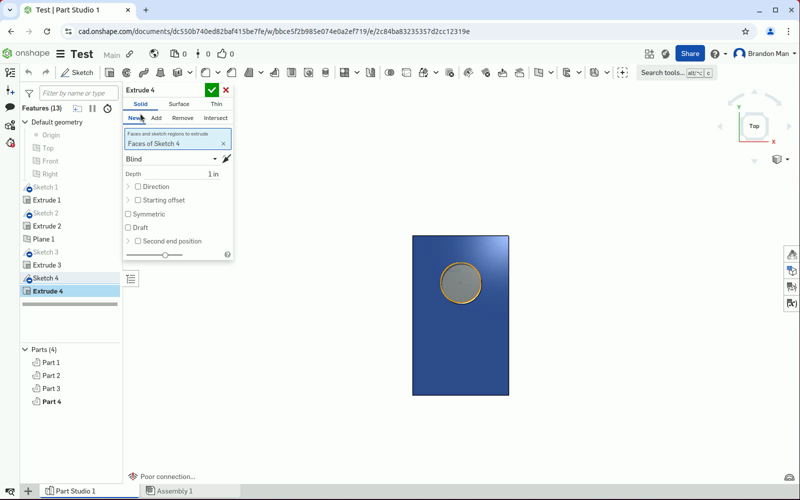
mouse_move(137, 120)
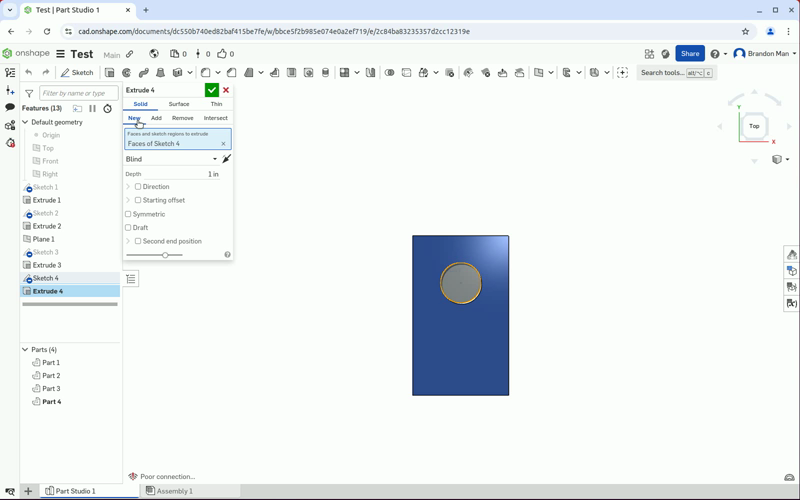
click(137, 120)
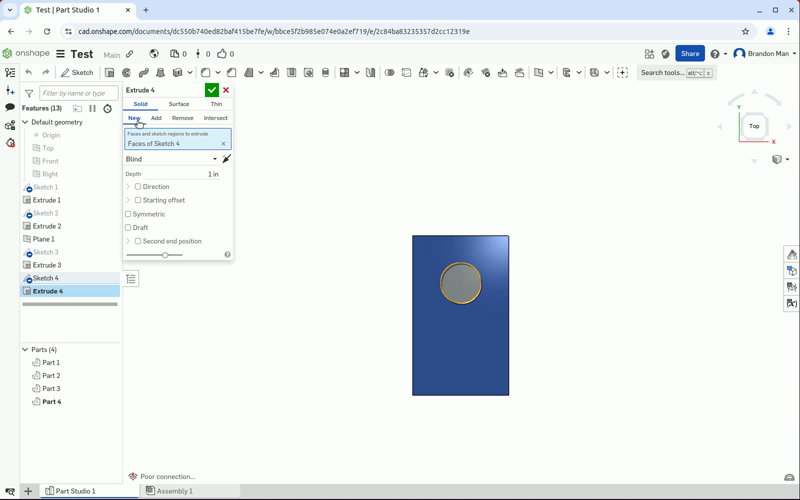
key(tab, 4)
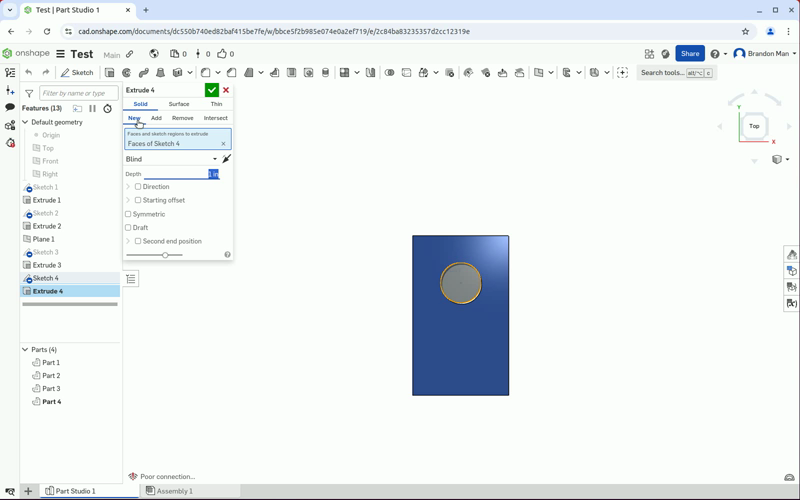
text(2.889)
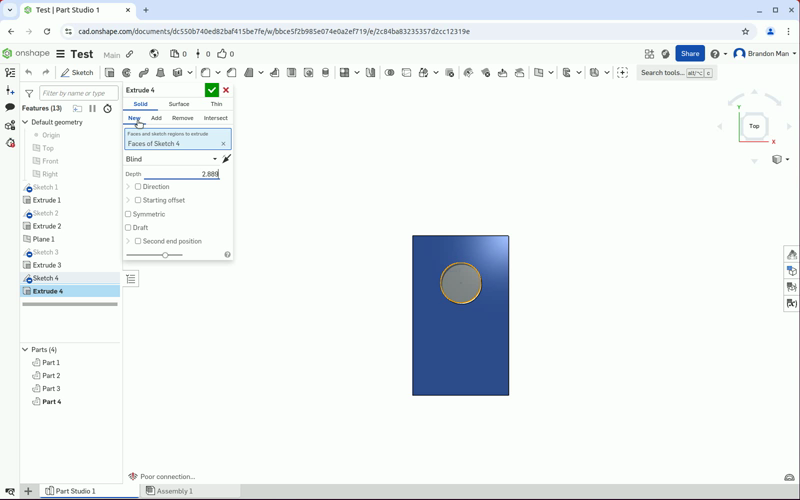
key(enter)
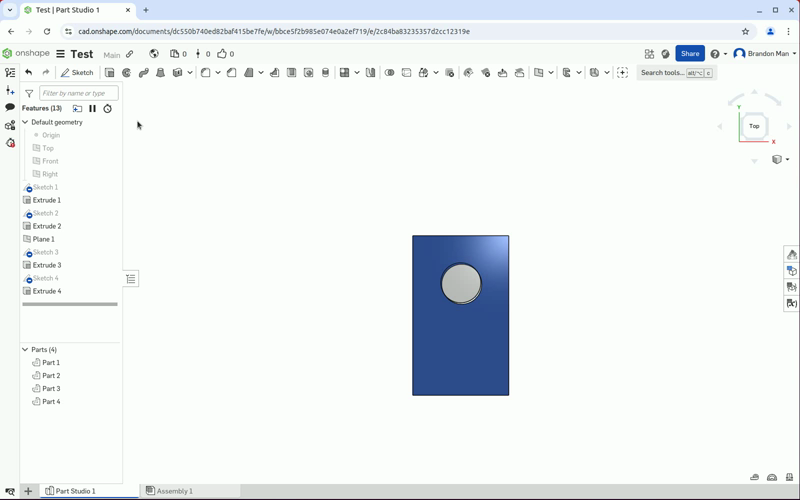
key(shift+h)
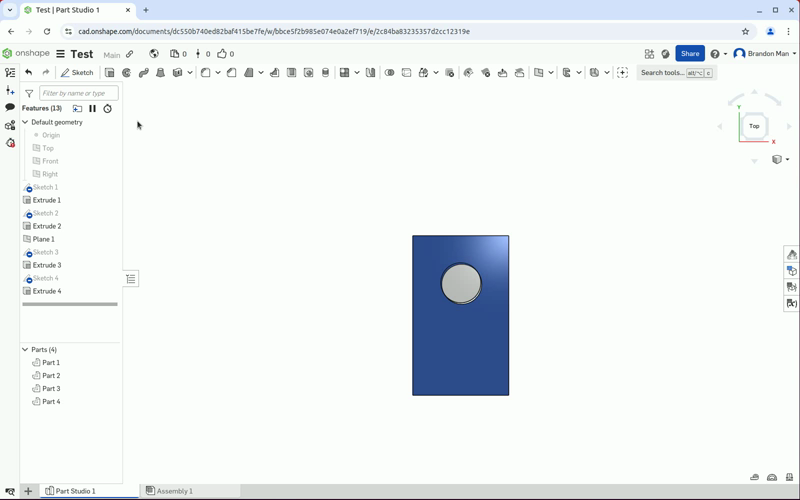
key(shift+h)
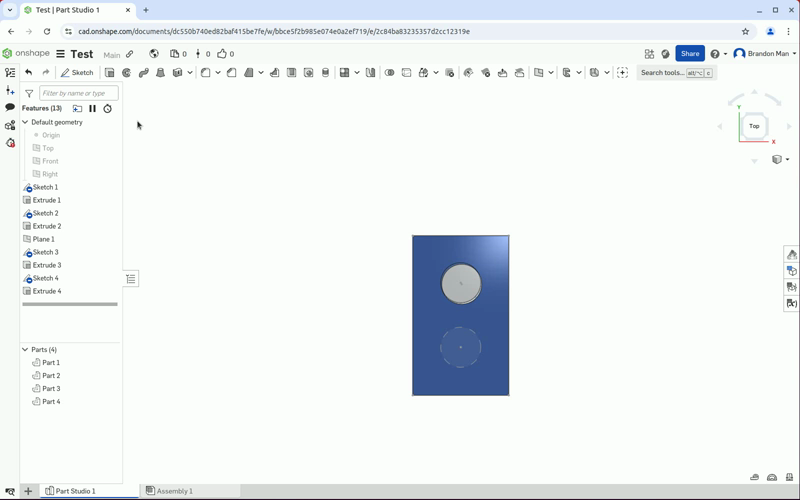
key(shift+7)
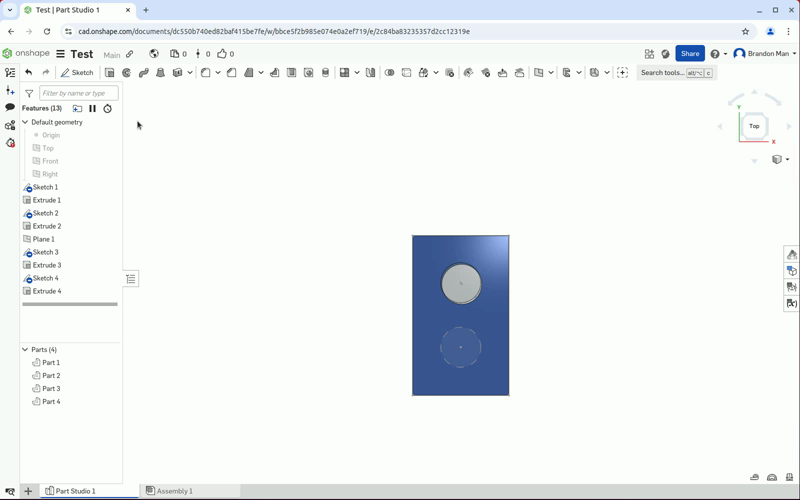
key(up, 3)
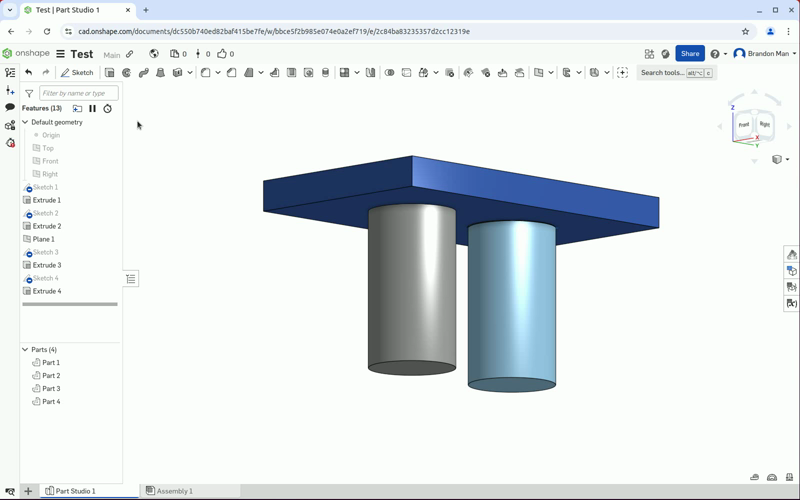
key(left, 3)
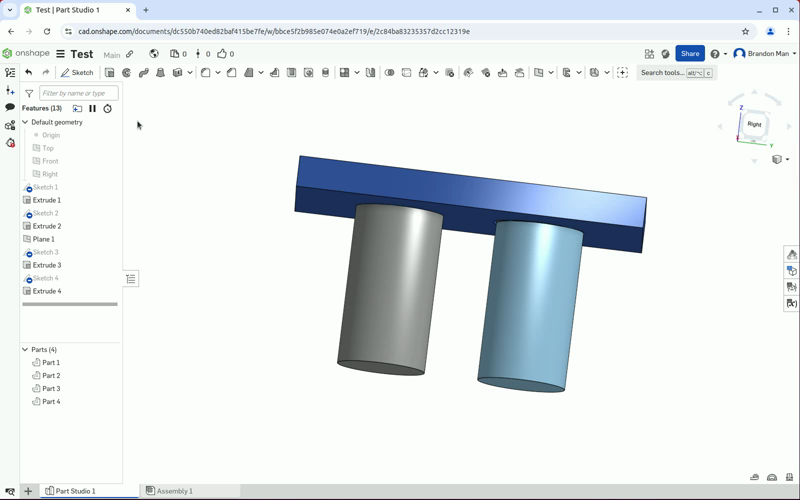
key(right, 3)
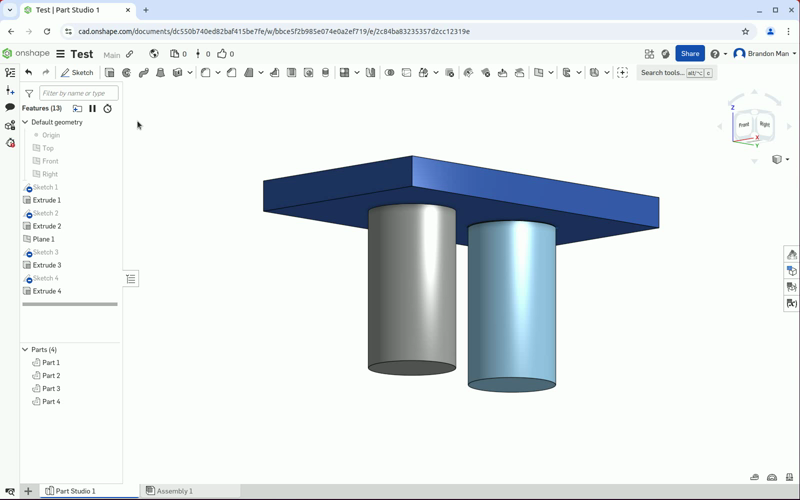
key(down, 3)
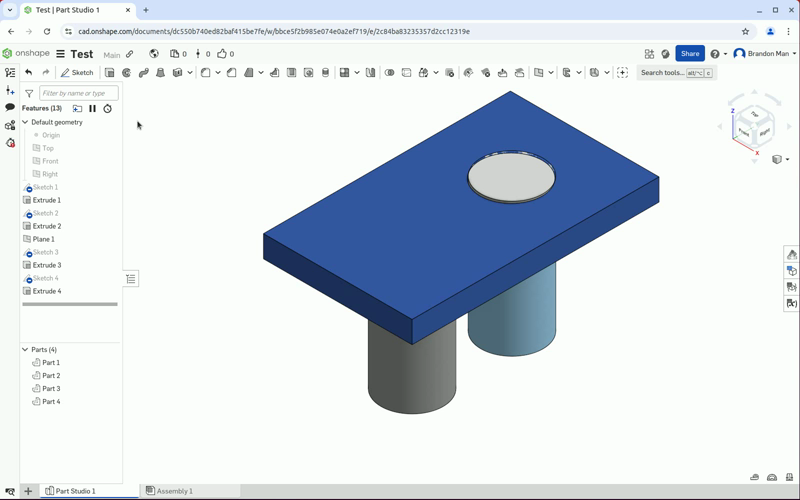
mouse_move(73, 189)
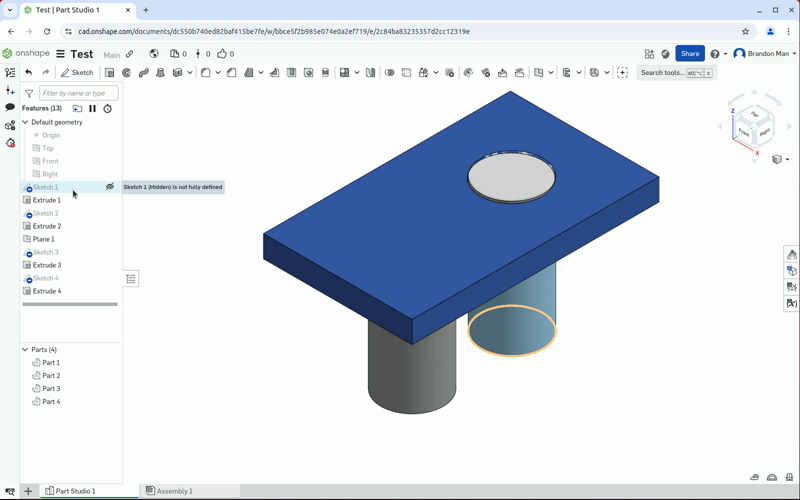
click(73, 189)